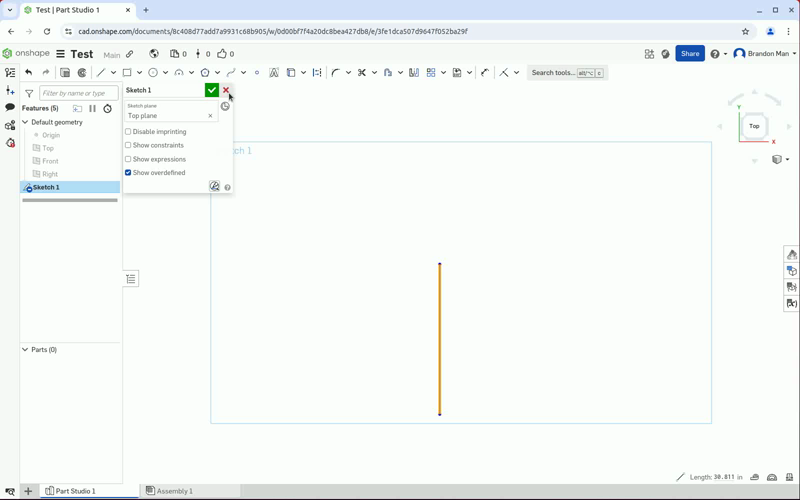
key(shift+h)
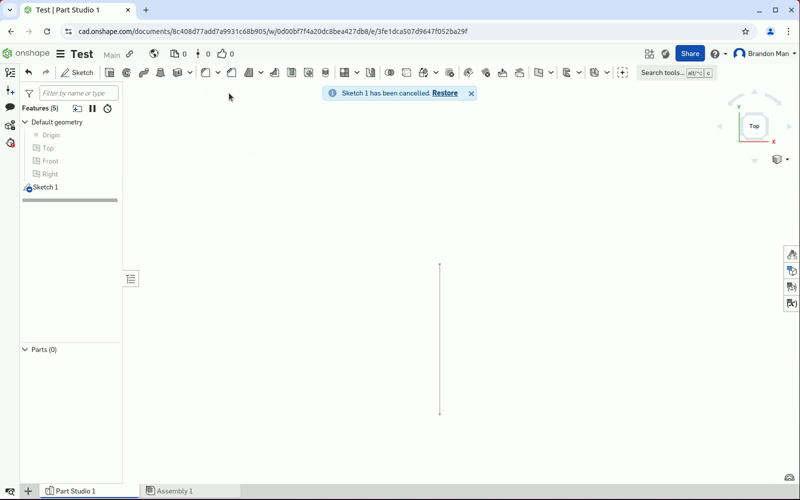
key(shift+s)
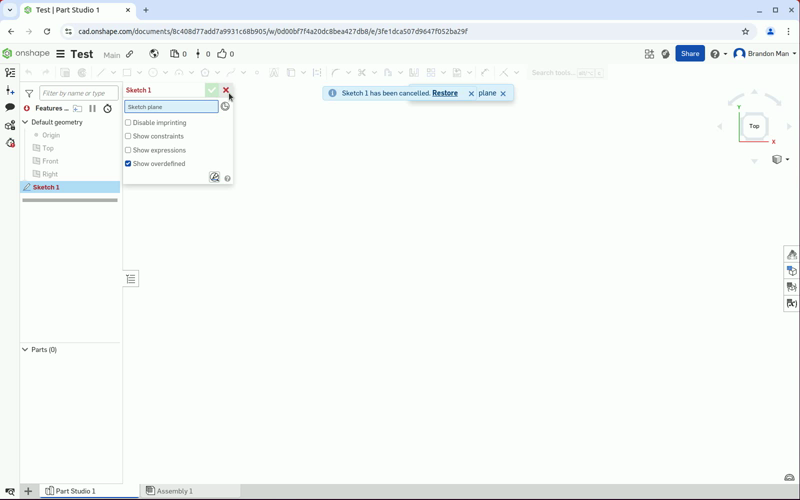
mouse_move(73, 150)
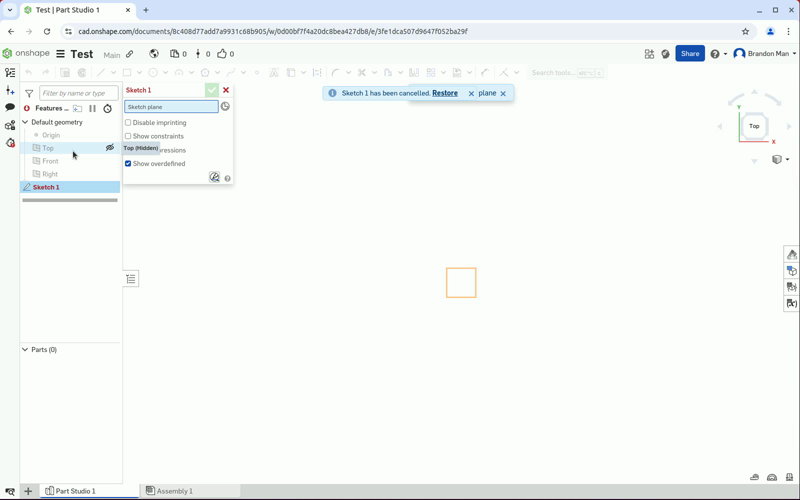
click(73, 150)
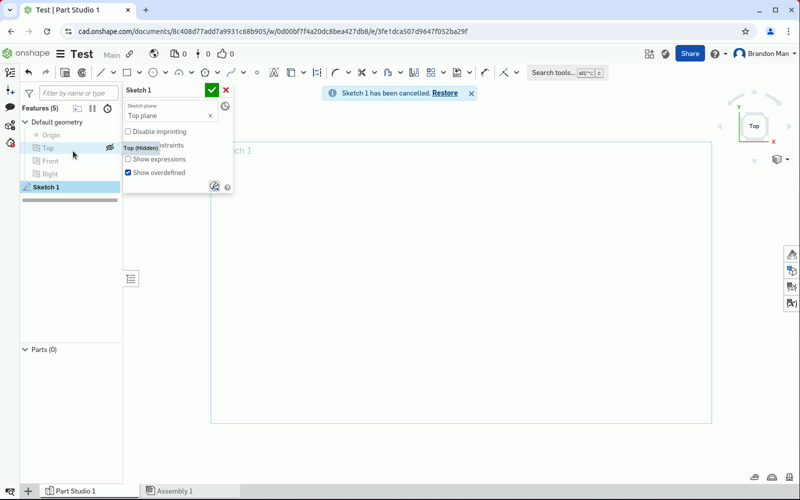
mouse_move(73, 352)
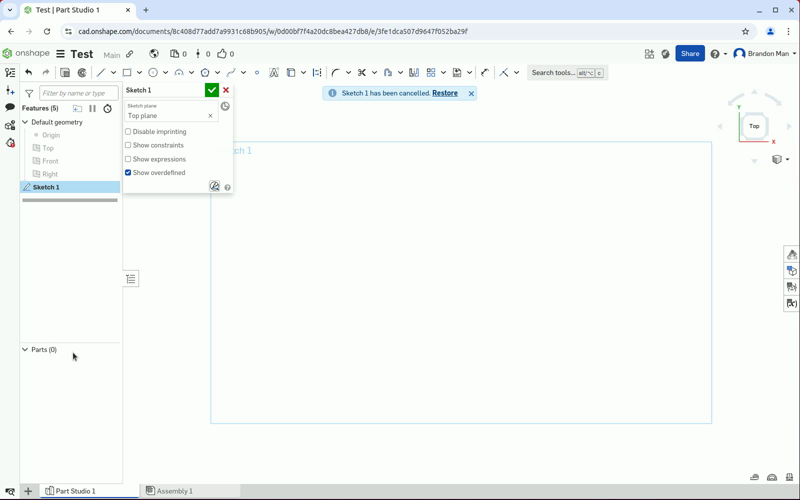
key(y)
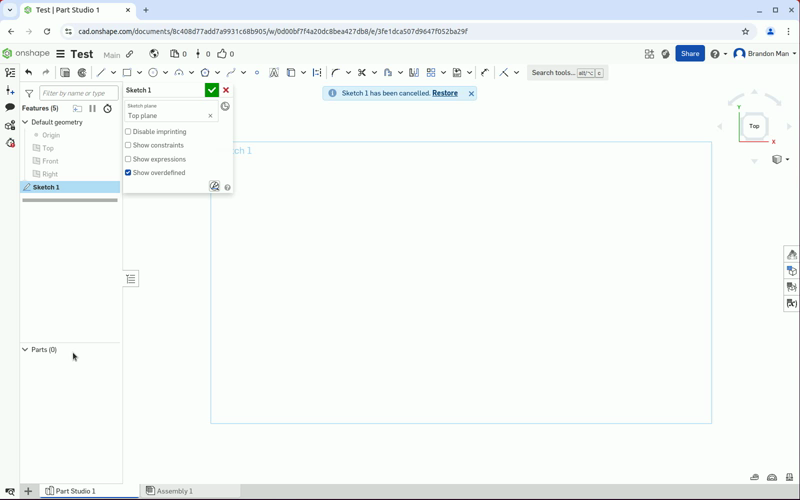
key(l)
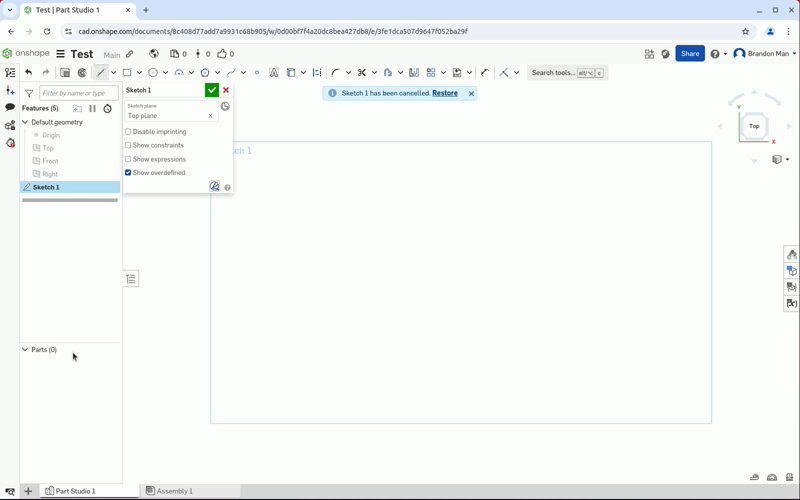
key_down(shift)
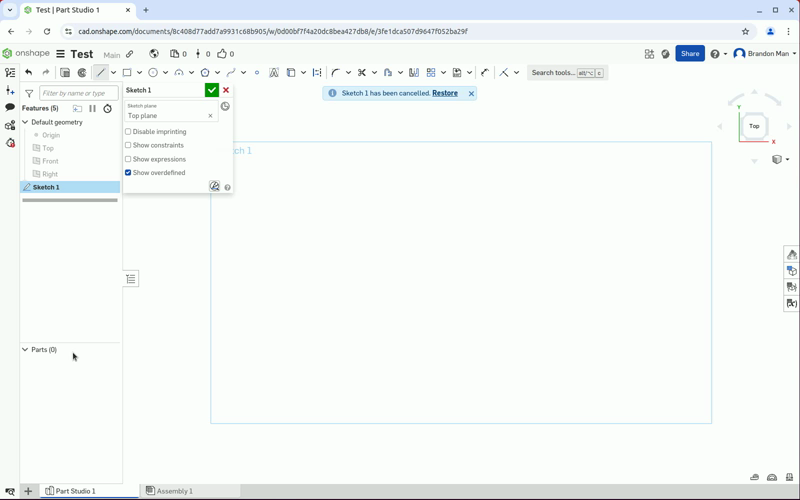
mouse_move(419, 262)
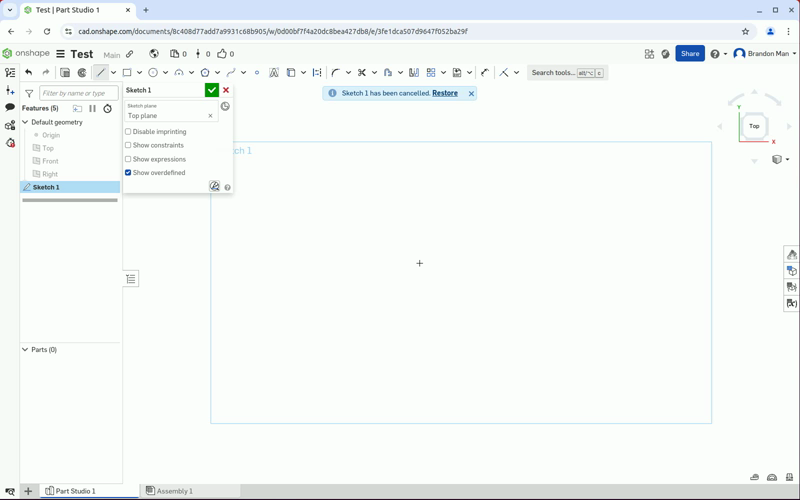
click(419, 262)
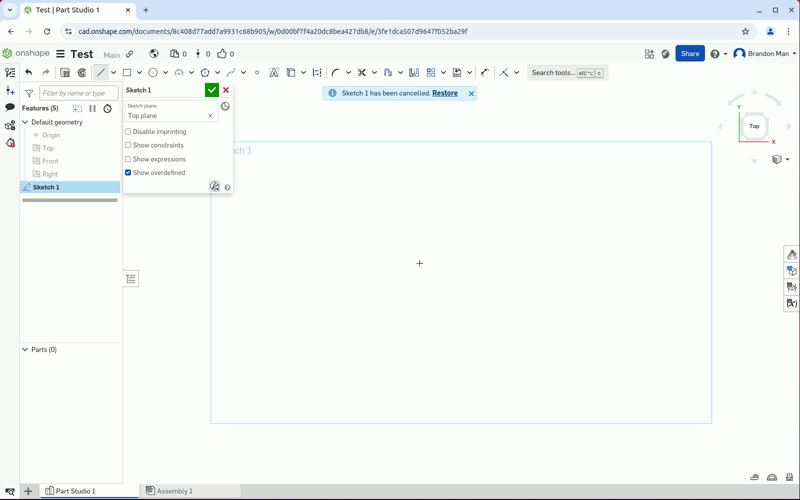
key_up(shift)
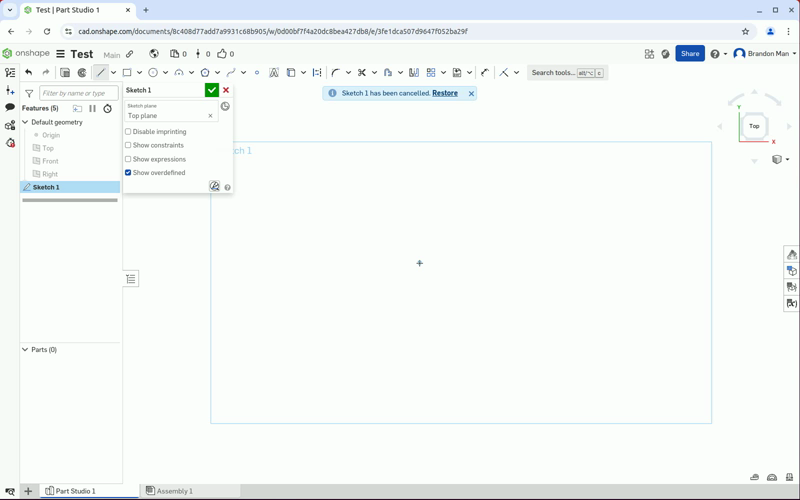
key_down(shift)
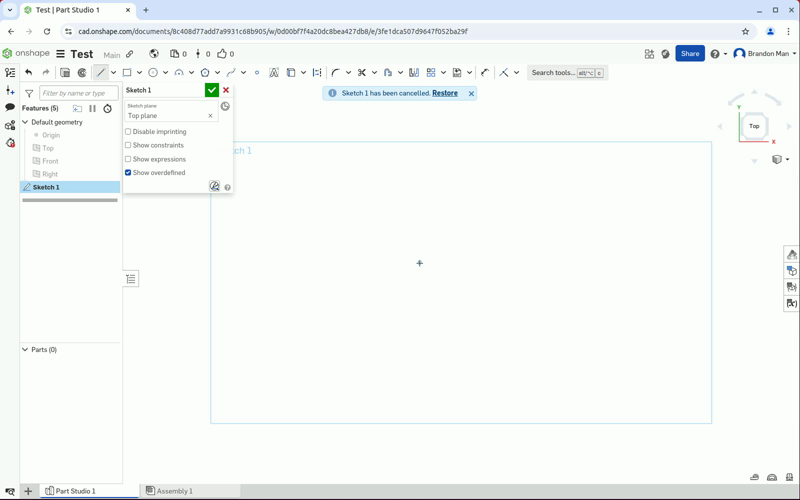
mouse_move(501, 262)
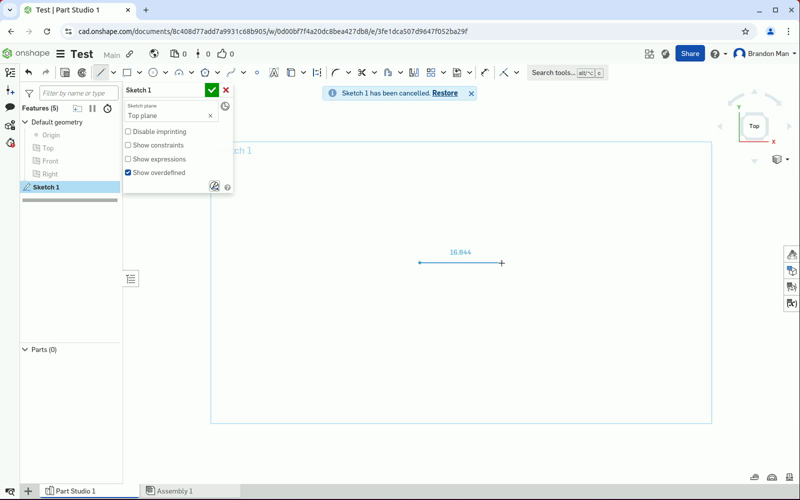
click(501, 262)
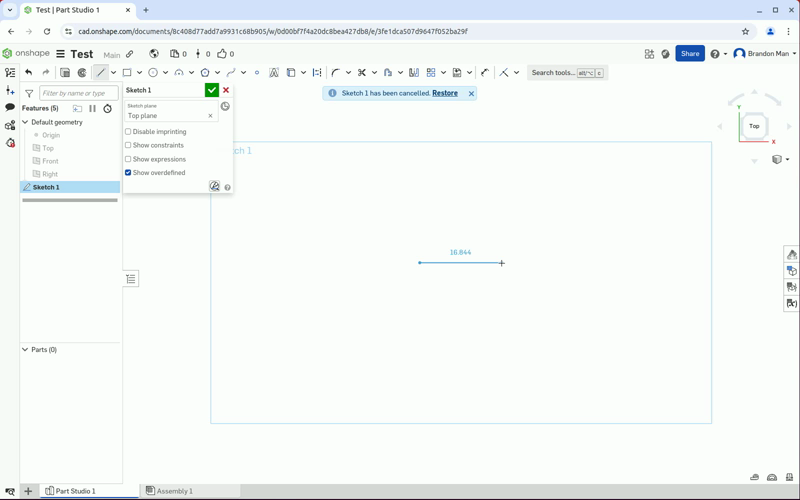
key_up(shift)
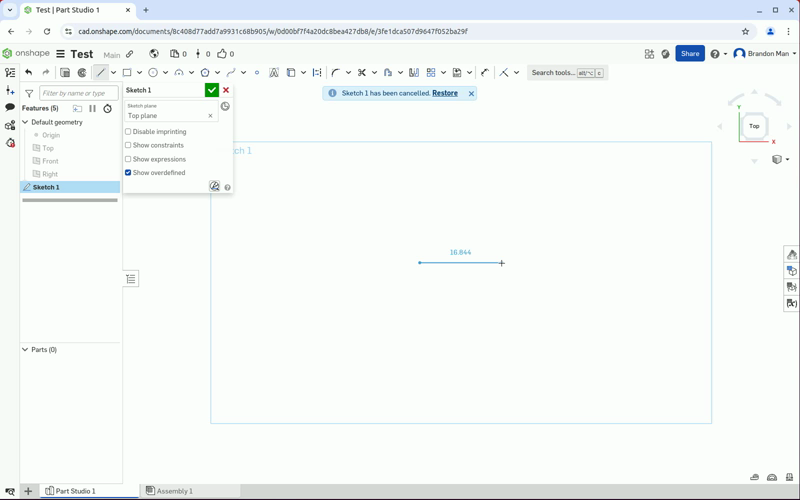
key_down(shift)
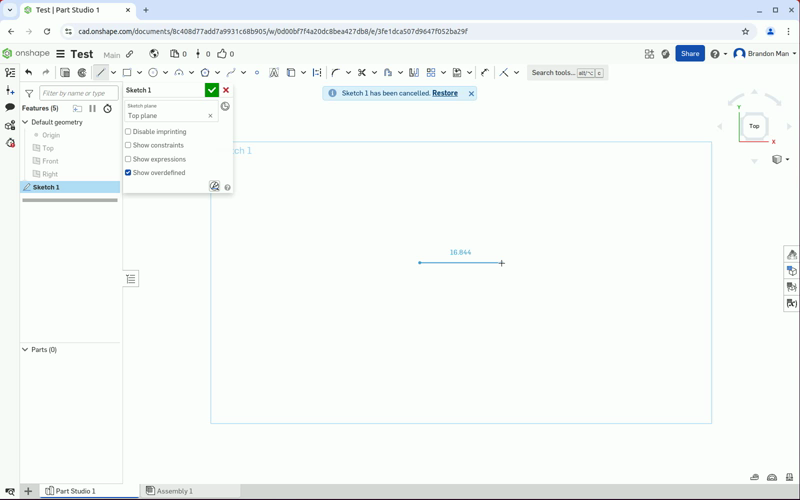
mouse_move(501, 170)
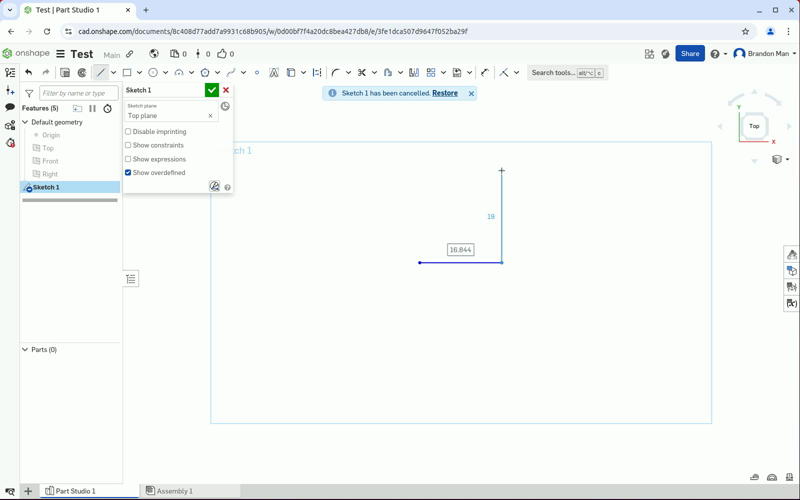
click(501, 170)
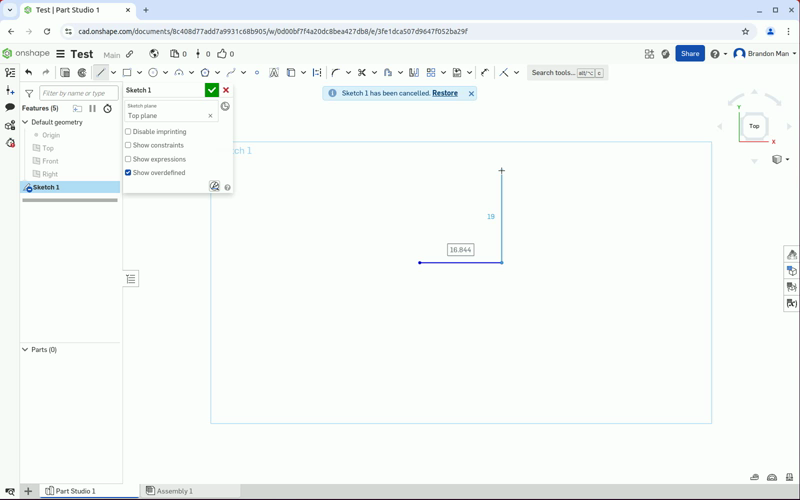
key_up(shift)
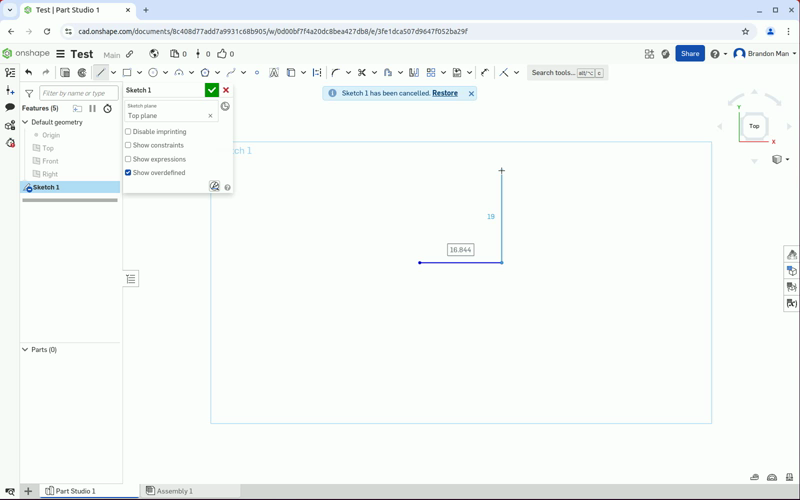
key_down(shift)
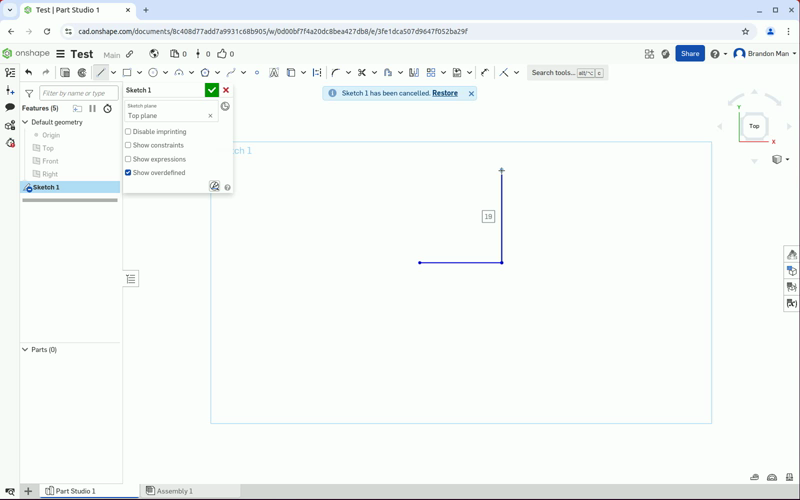
mouse_move(531, 170)
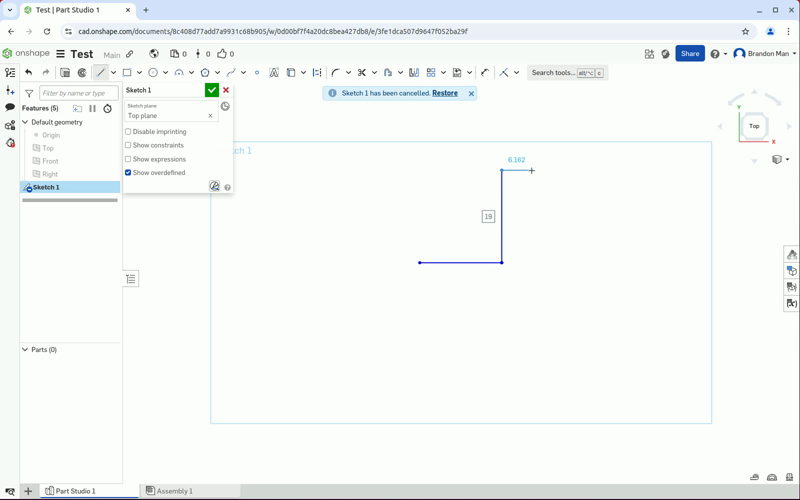
mouse_move(492, 170)
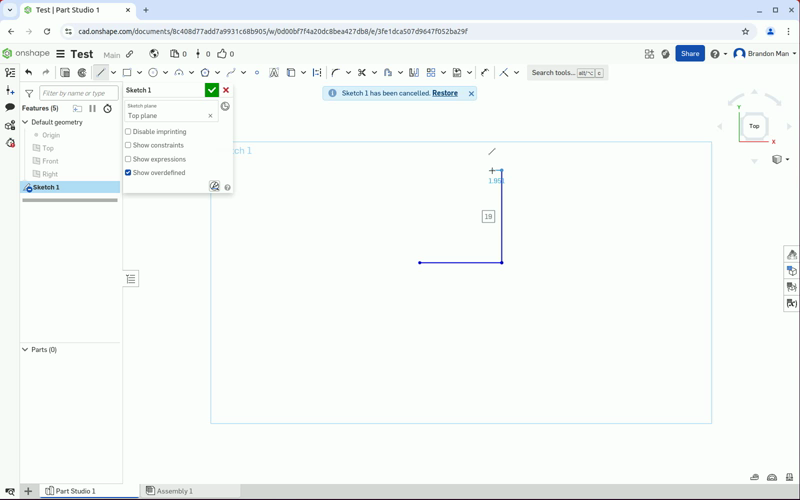
click(492, 170)
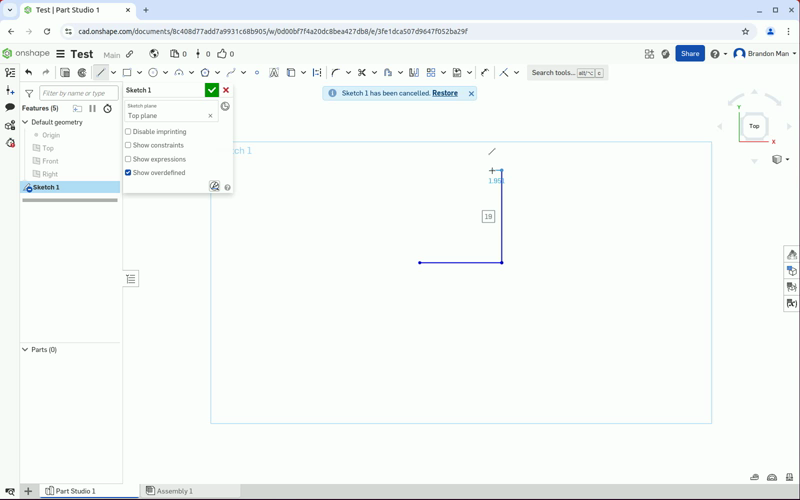
key_up(shift)
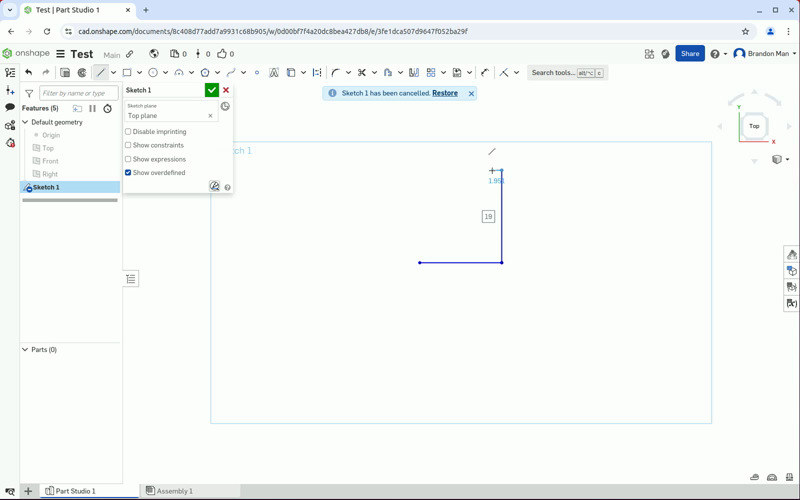
key(esc)
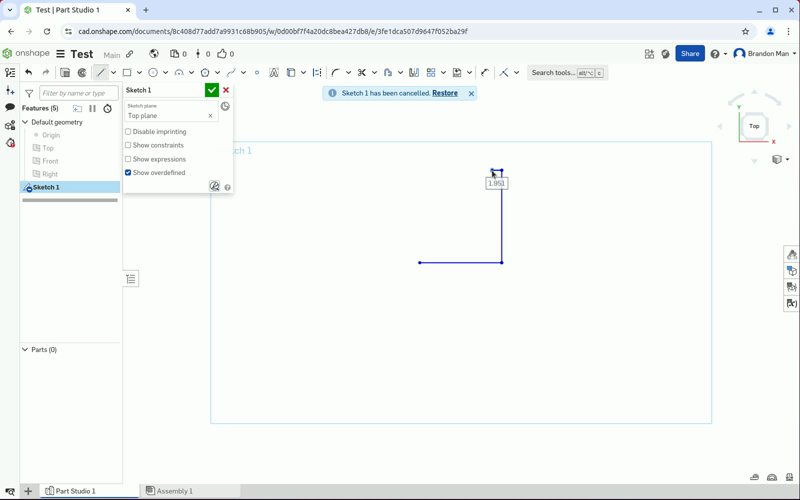
key(a)
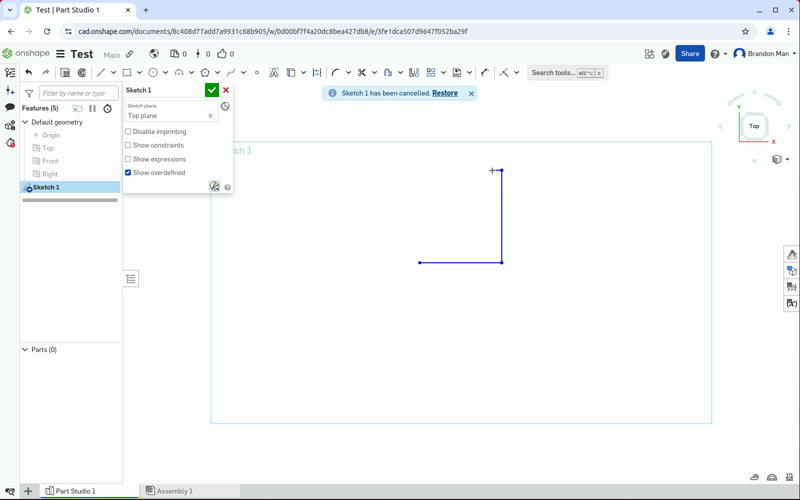
mouse_move(492, 170)
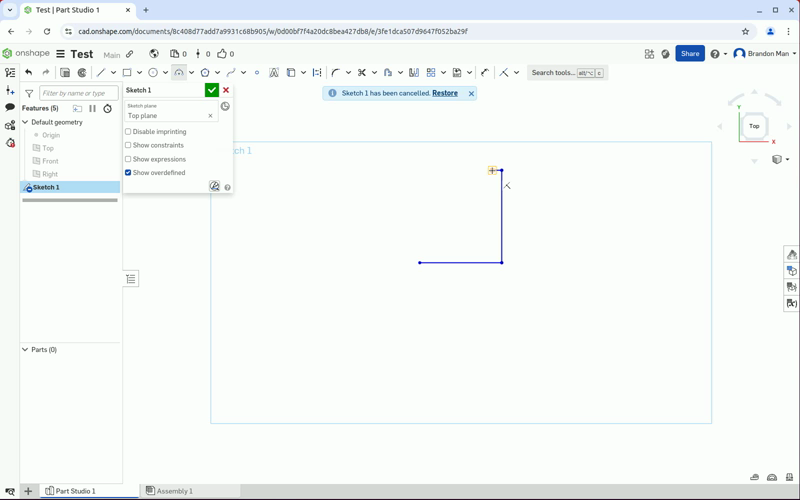
click(492, 170)
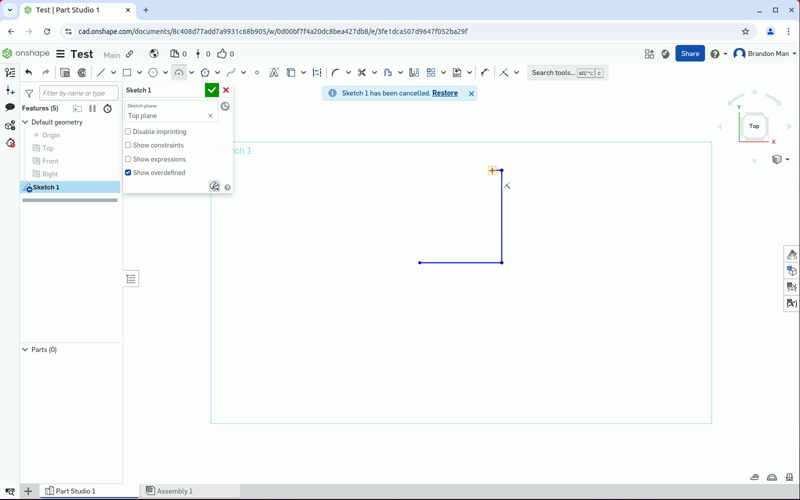
key_down(shift)
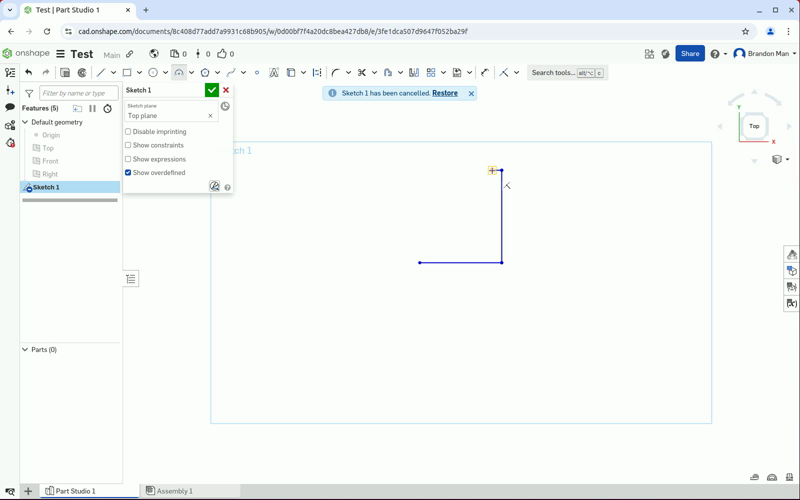
mouse_move(430, 170)
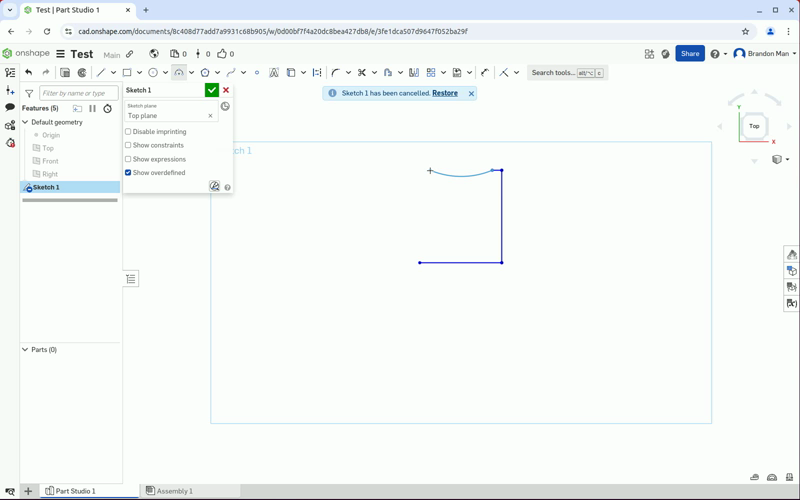
click(430, 170)
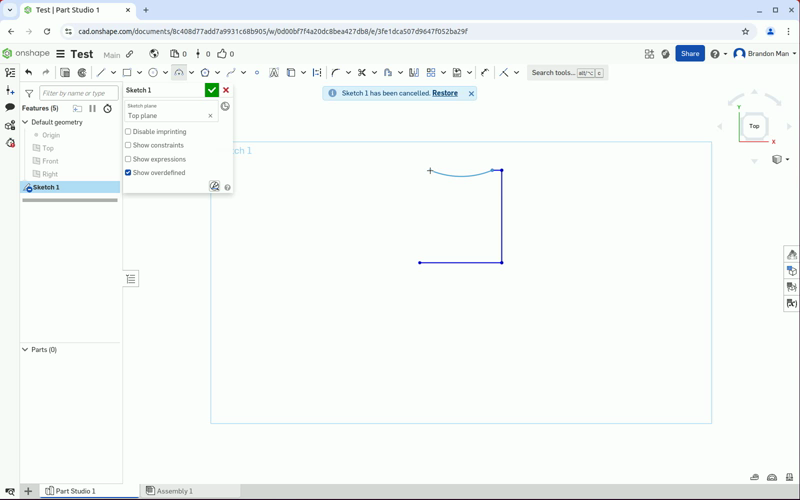
mouse_move(461, 201)
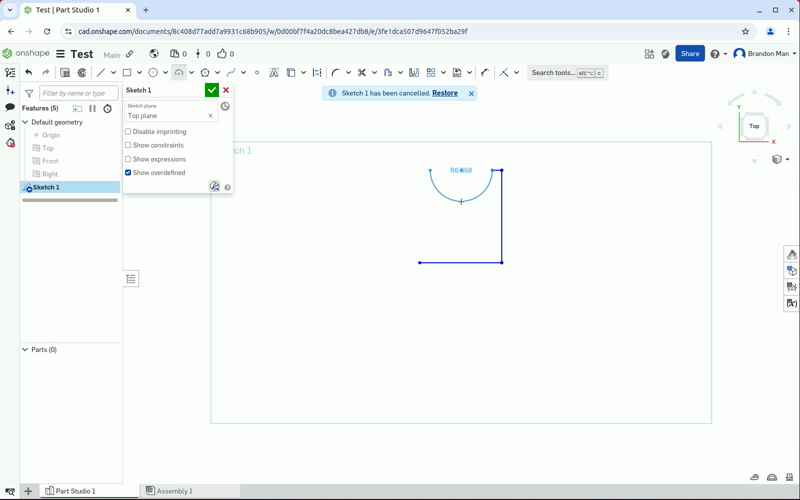
click(461, 201)
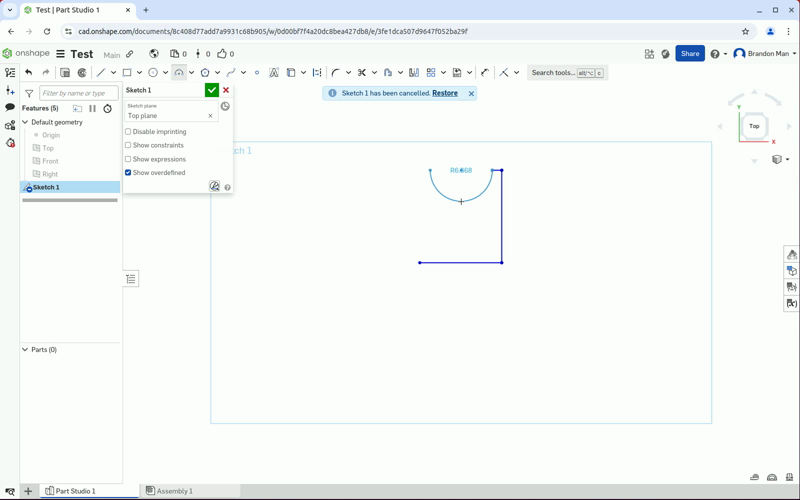
key_up(shift)
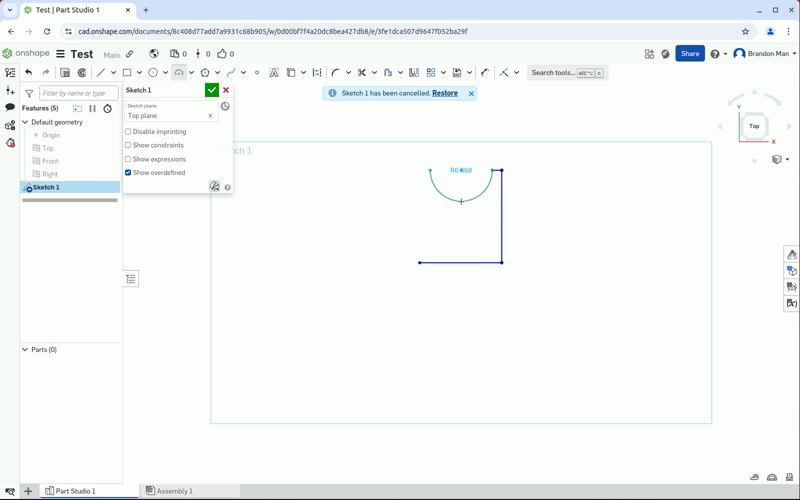
key(esc)
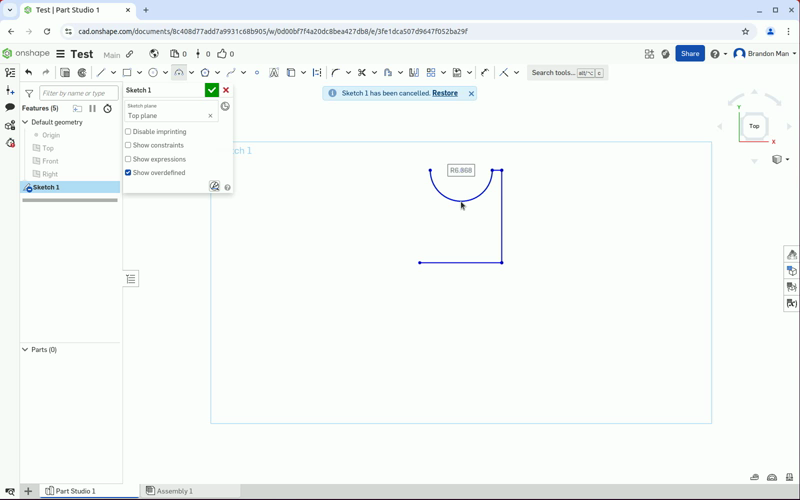
key(l)
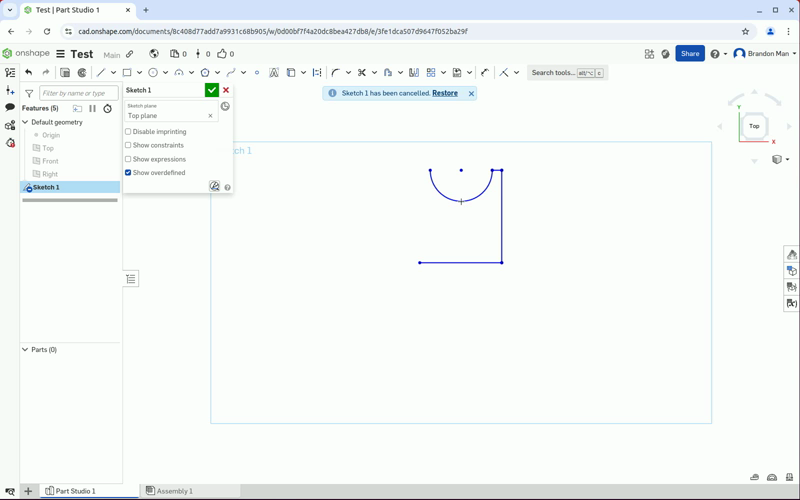
mouse_move(430, 170)
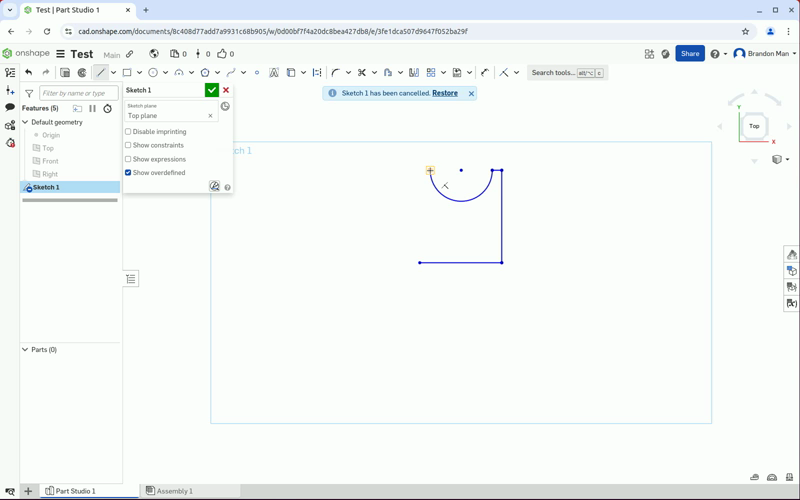
click(430, 170)
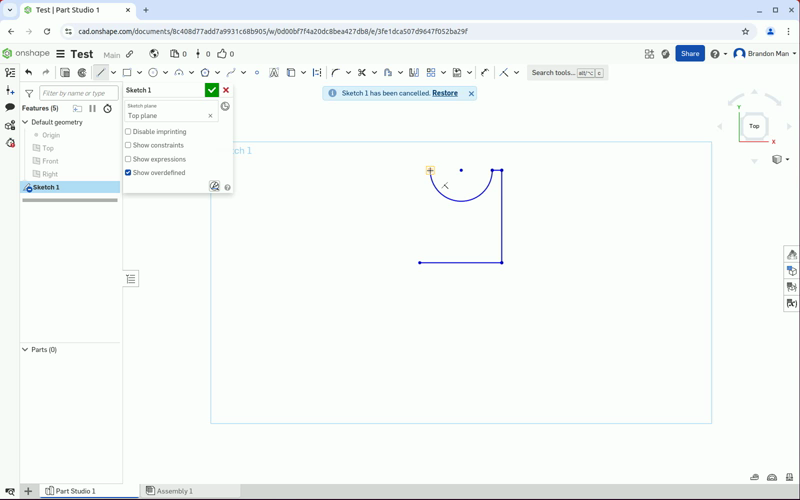
key_down(shift)
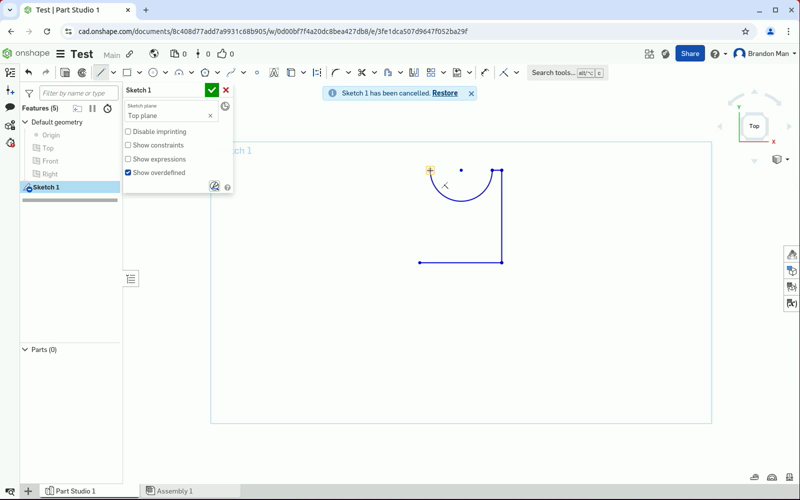
mouse_move(460, 170)
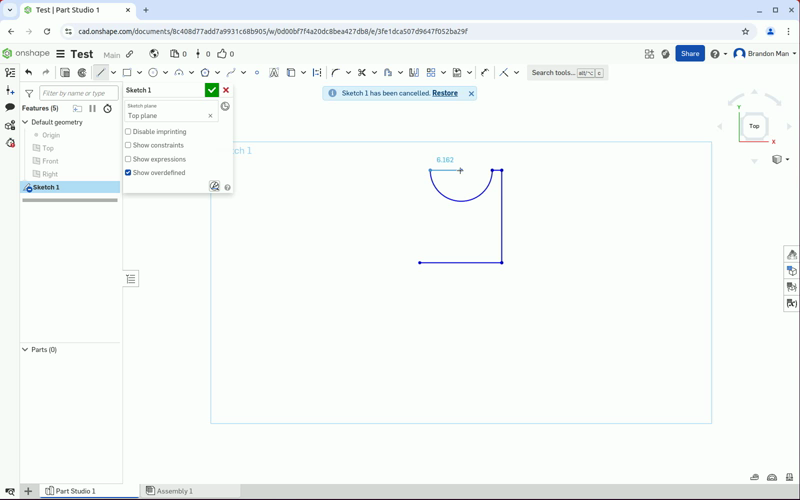
mouse_move(419, 170)
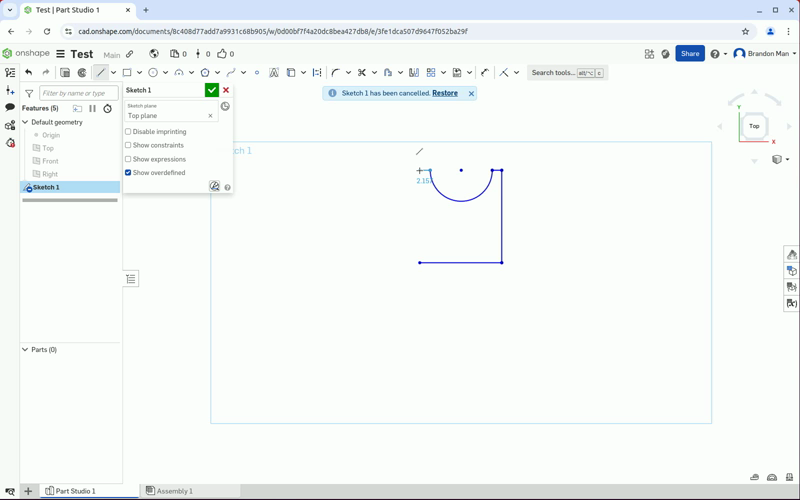
click(419, 170)
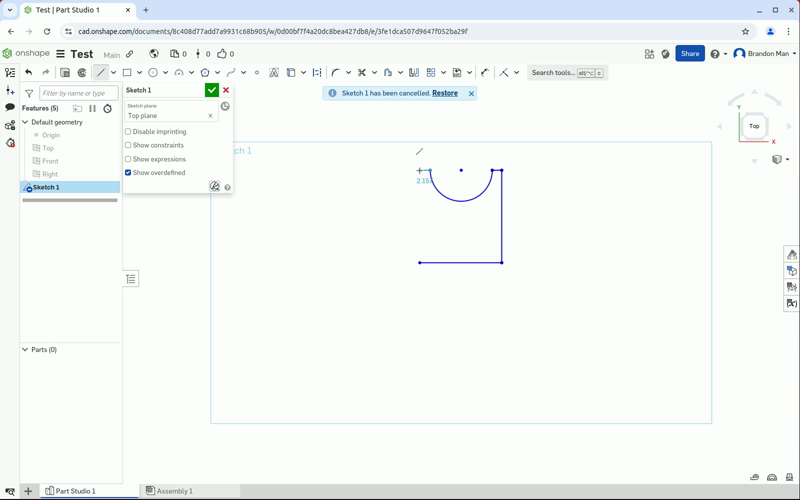
key_up(shift)
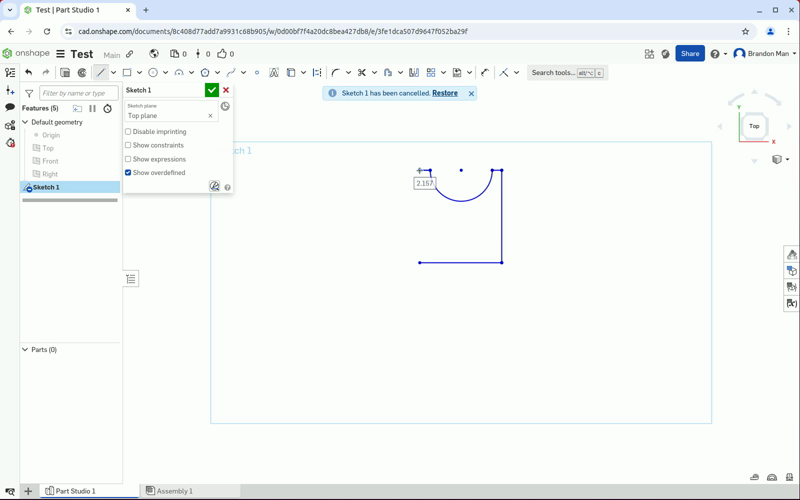
key_down(shift)
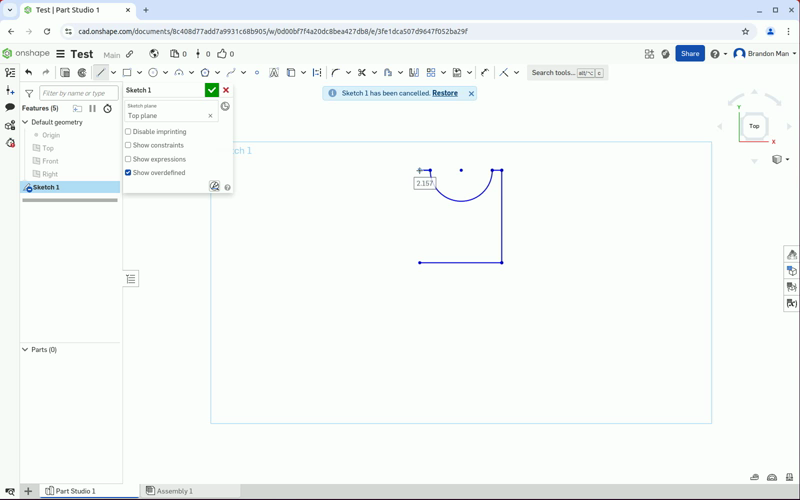
mouse_move(419, 262)
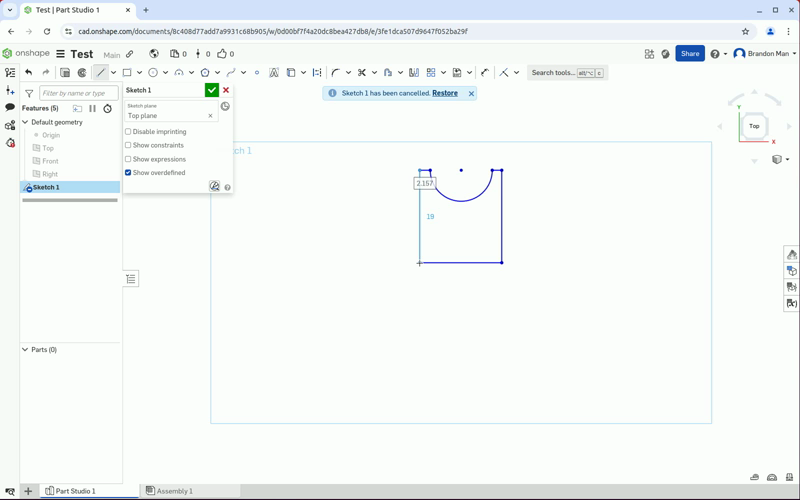
key_up(shift)
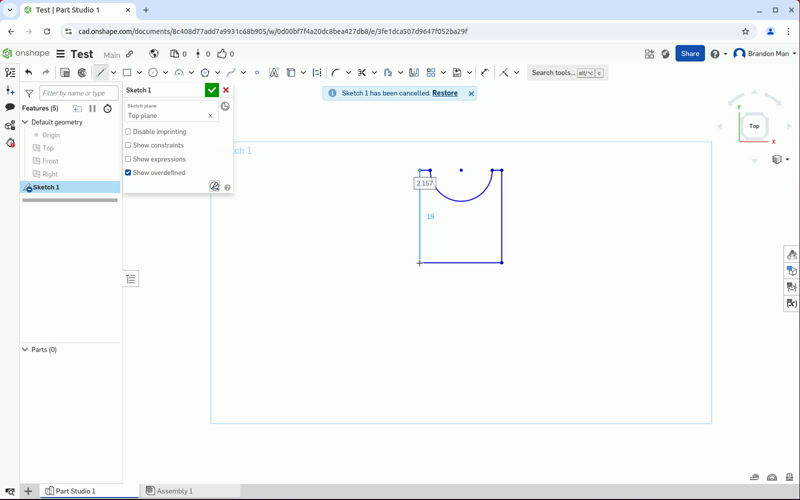
click(419, 262)
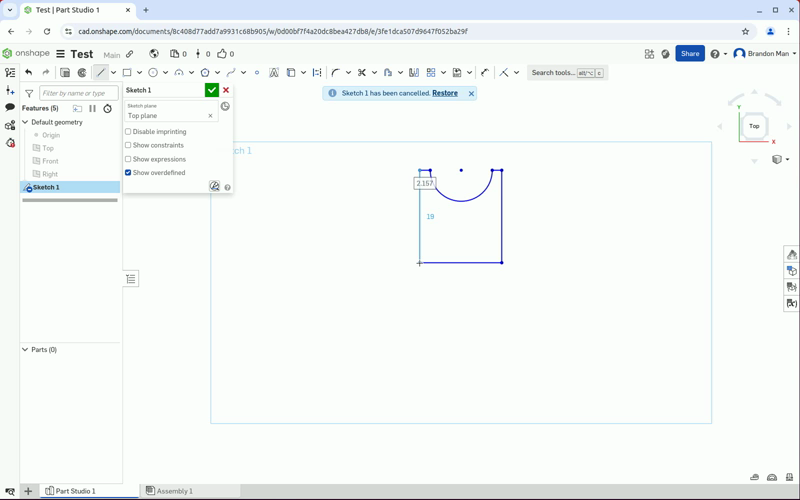
key(esc)
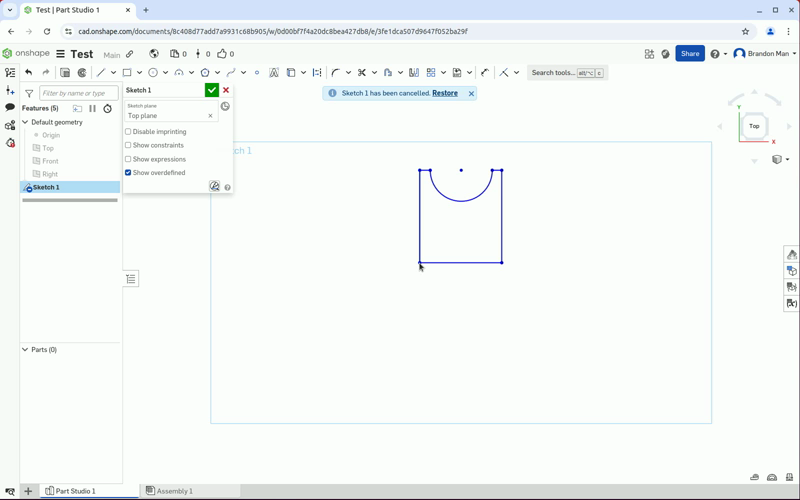
mouse_move(489, 224)
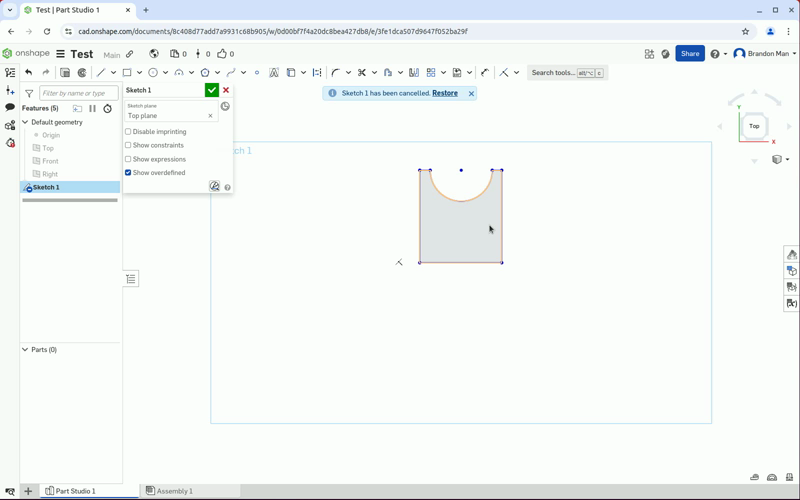
scroll(6)
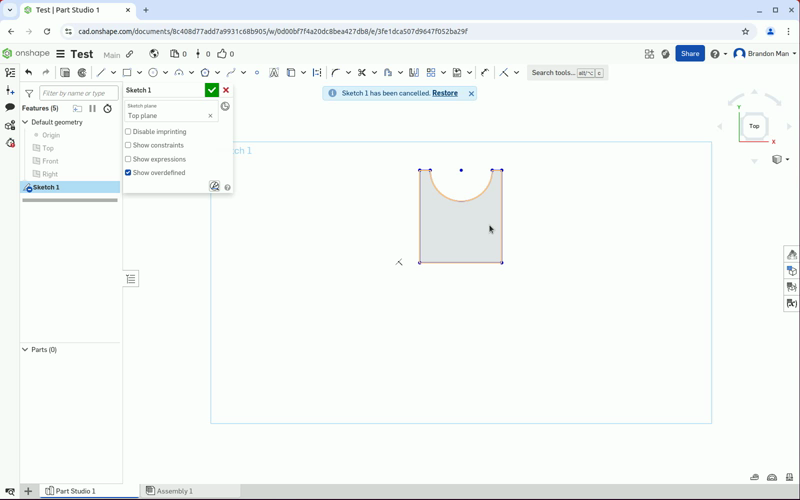
scroll(6)
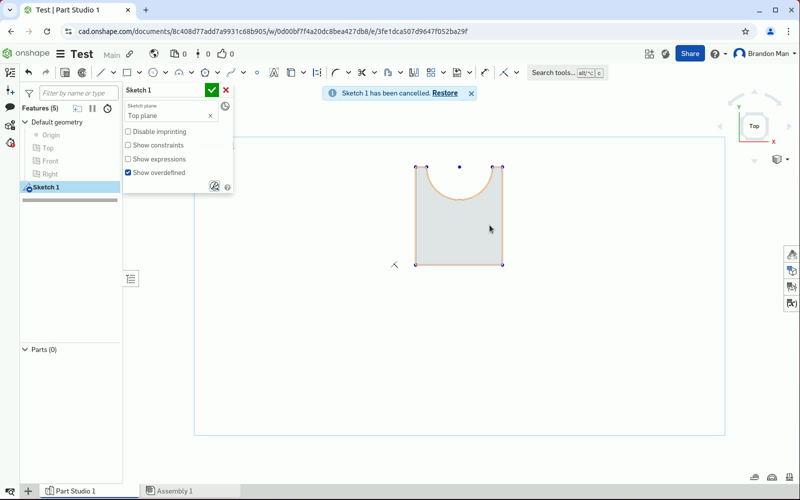
scroll(6)
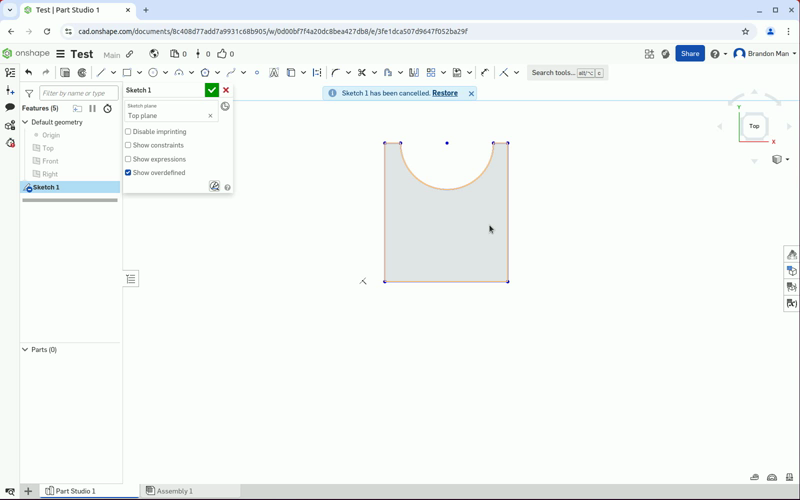
scroll(6)
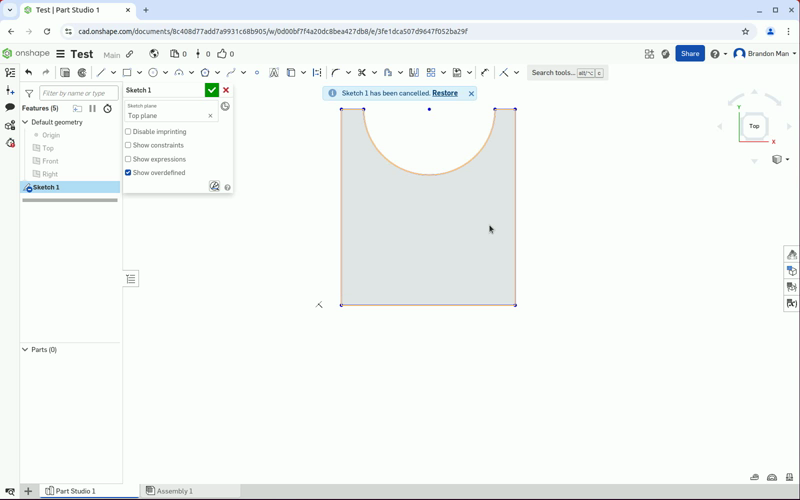
scroll(6)
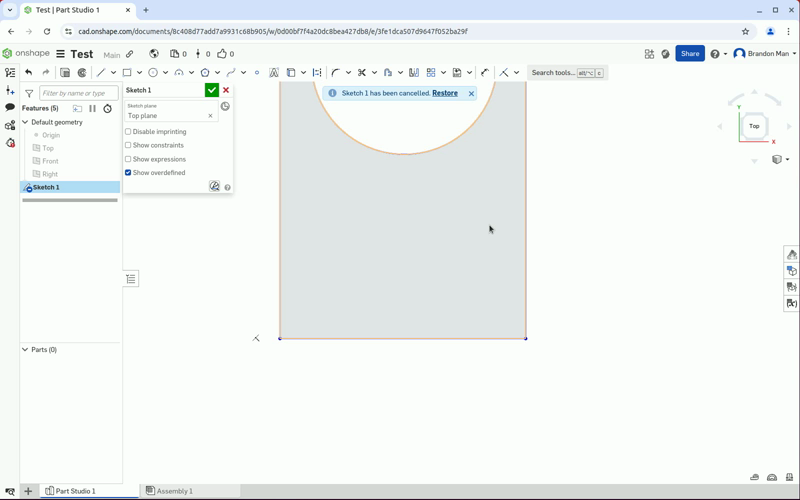
scroll(6)
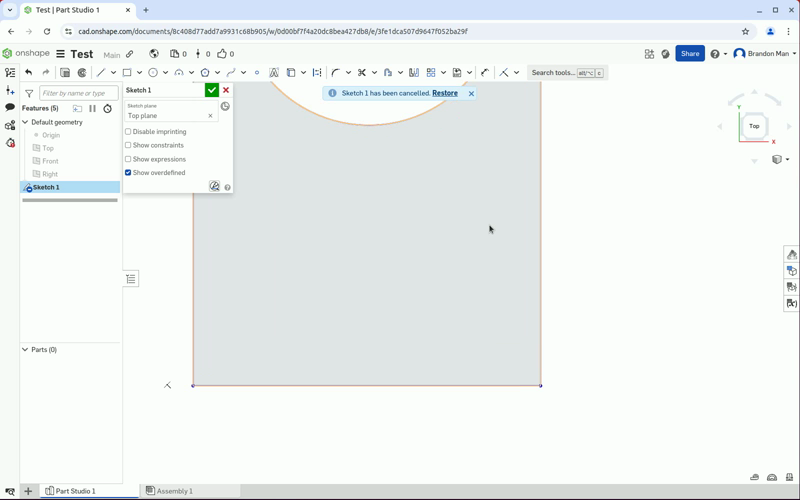
scroll(6)
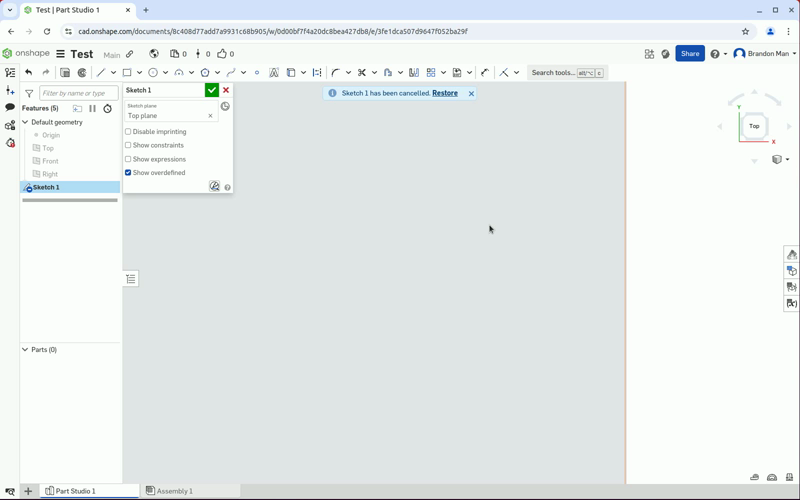
click(489, 224)
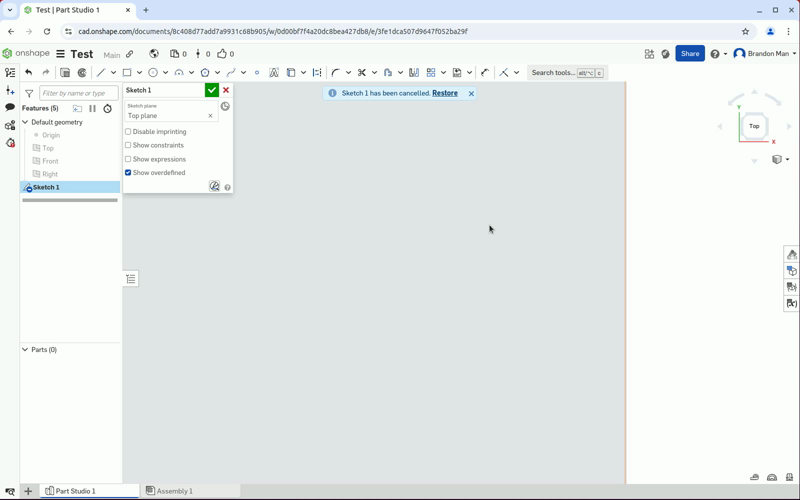
scroll(-6)
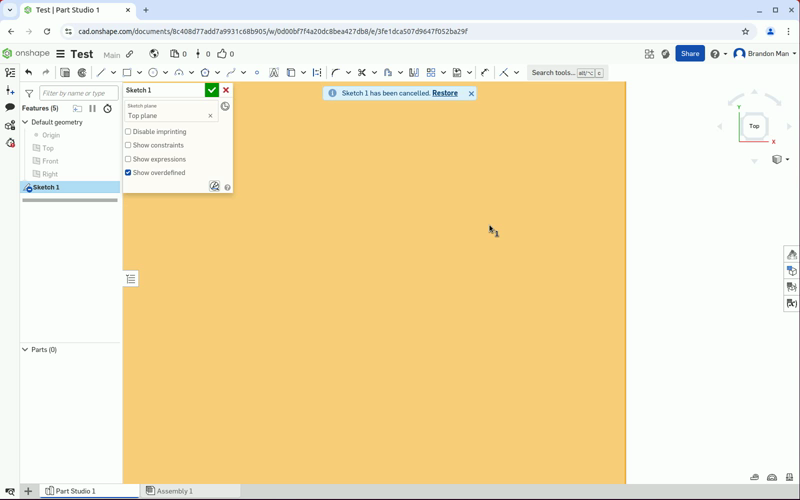
scroll(-6)
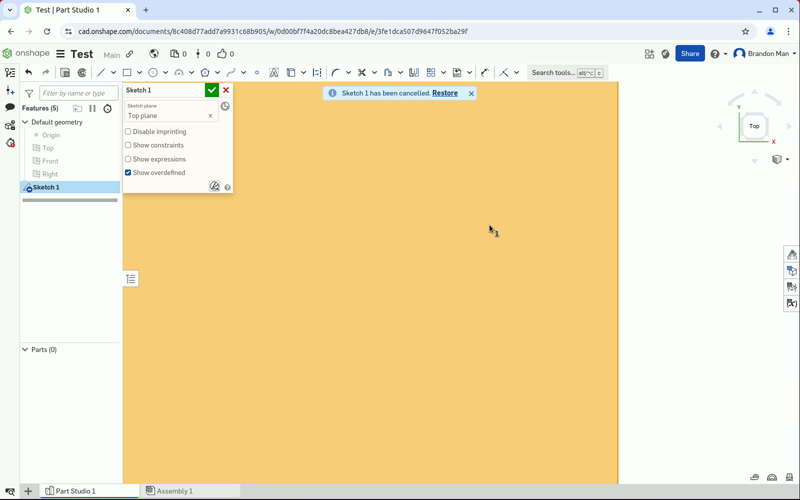
scroll(-6)
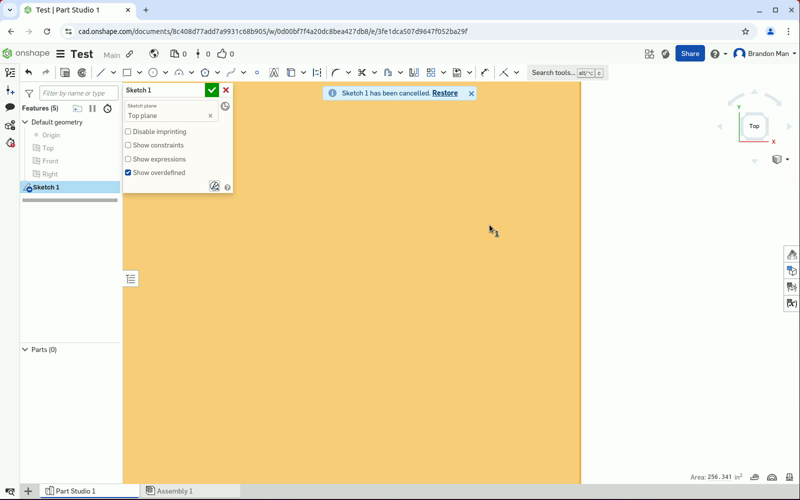
scroll(-6)
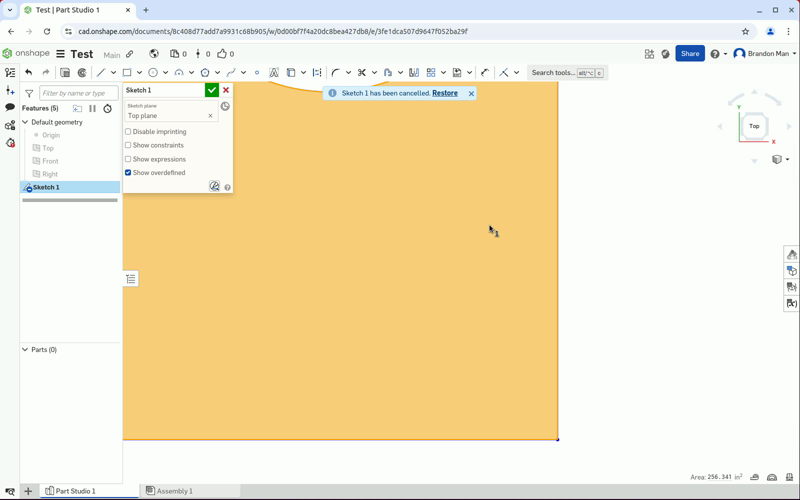
scroll(-6)
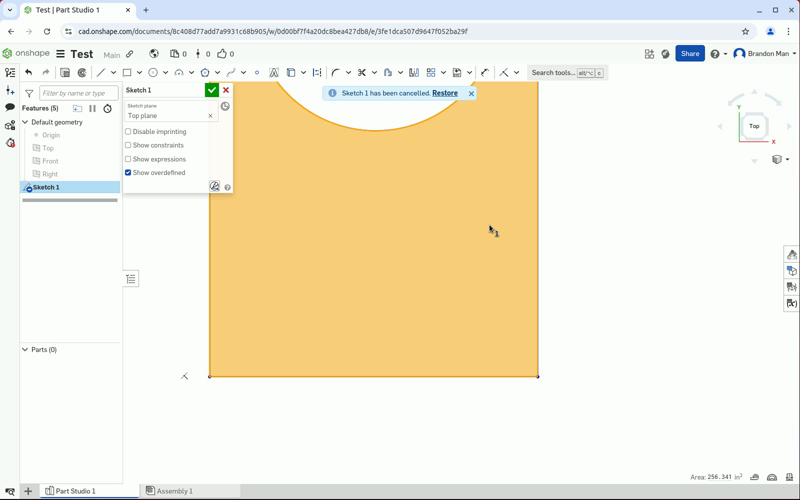
scroll(-6)
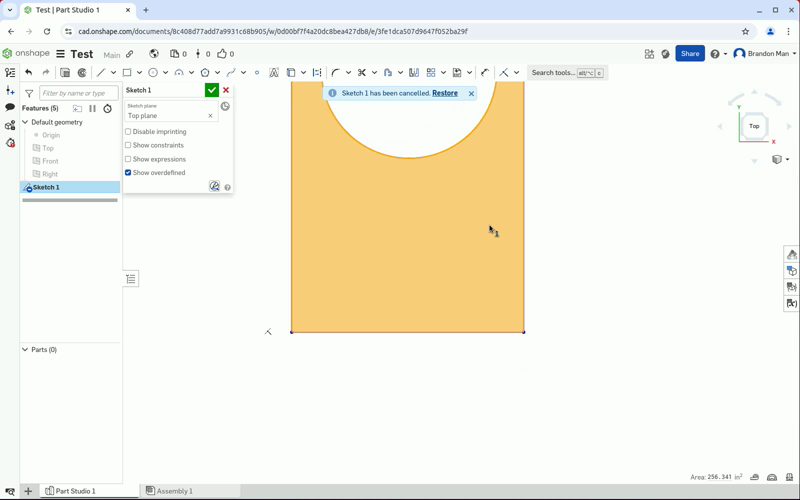
scroll(-6)
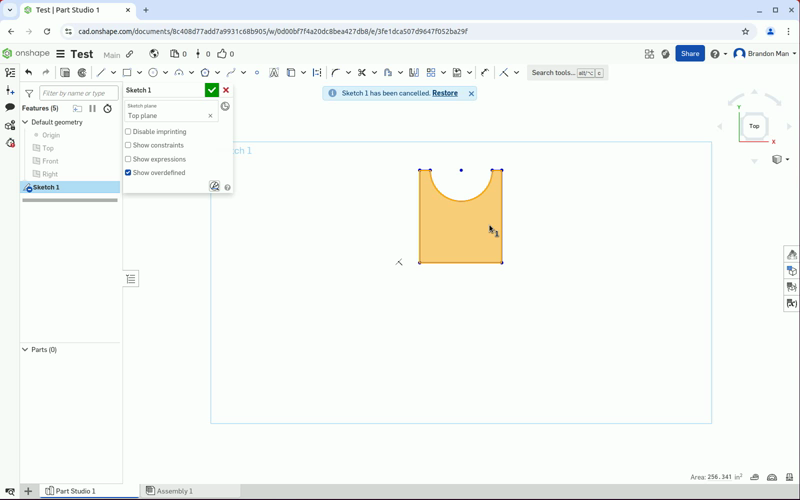
mouse_move(73, 352)
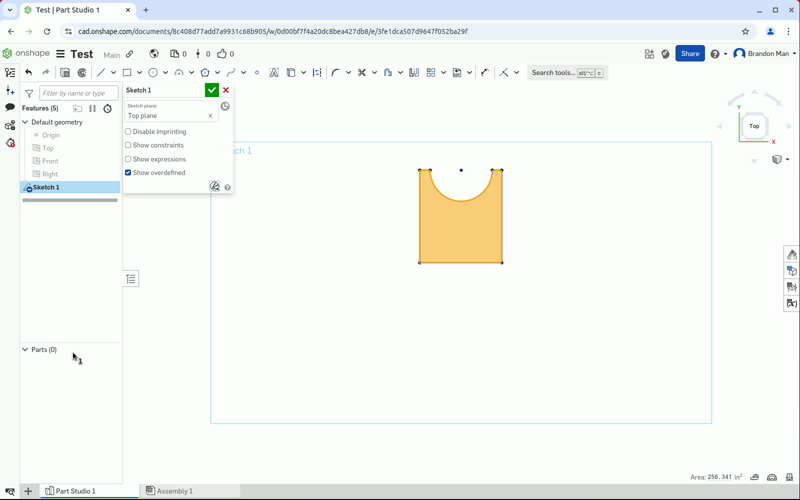
key(shift+y)
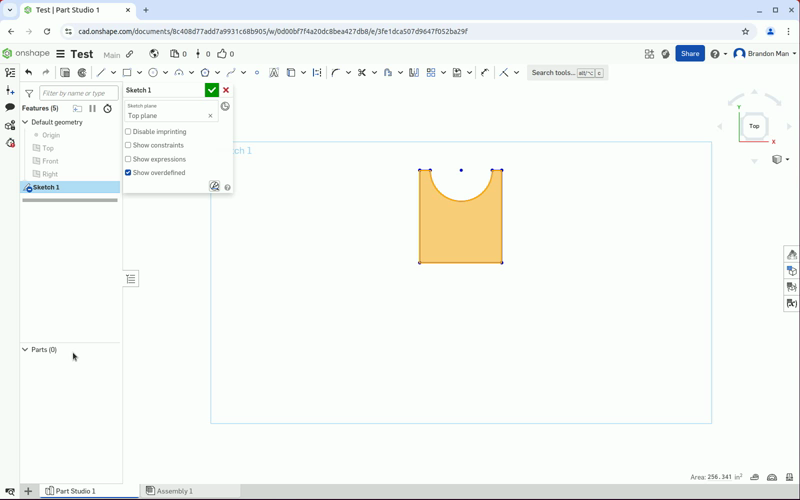
key(shift+e)
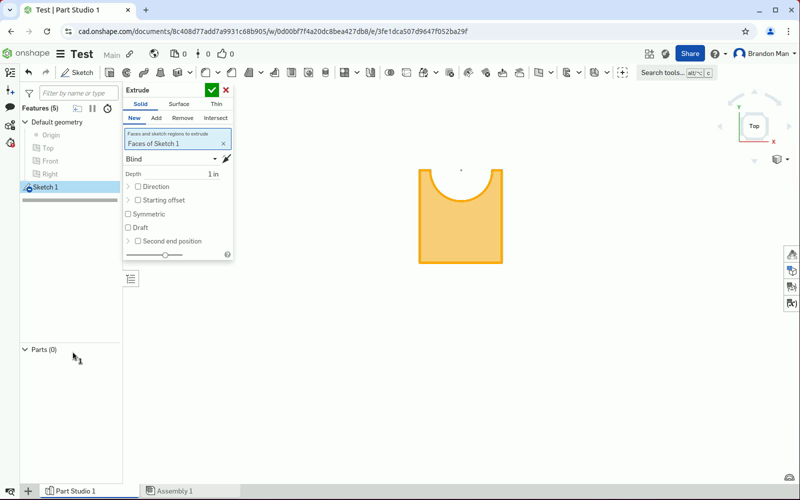
mouse_move(143, 106)
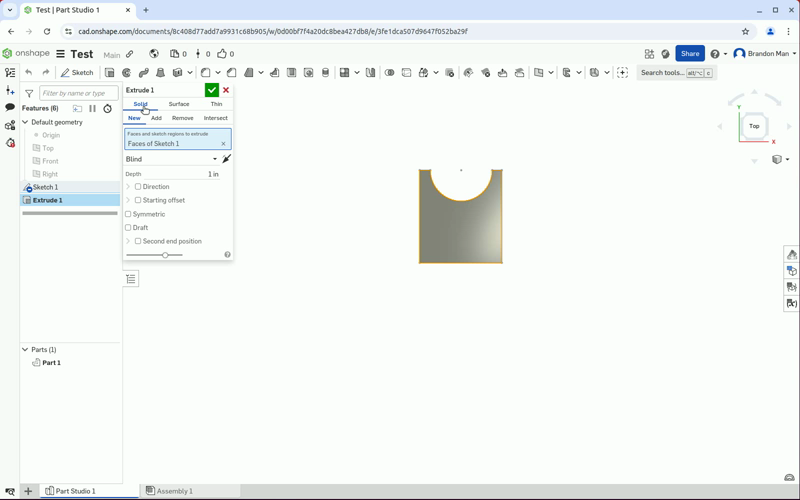
click(143, 106)
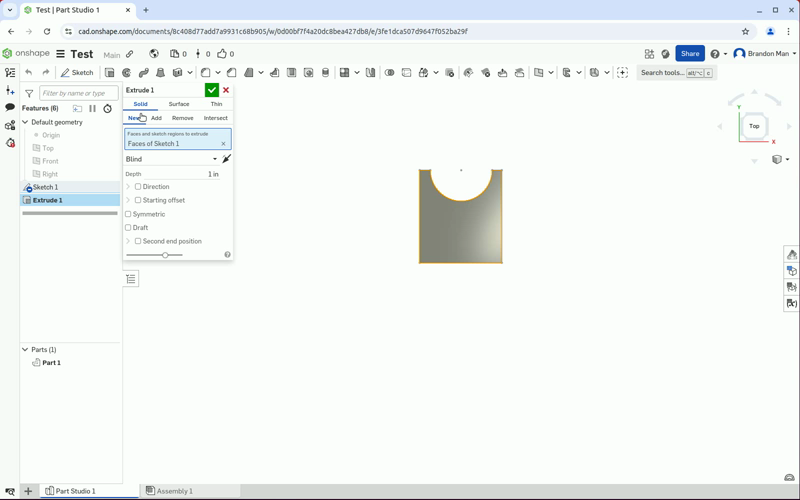
mouse_move(137, 120)
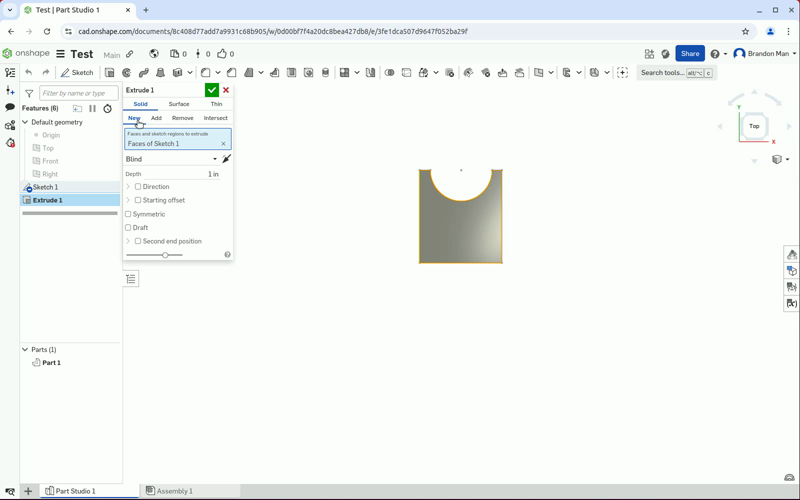
click(137, 120)
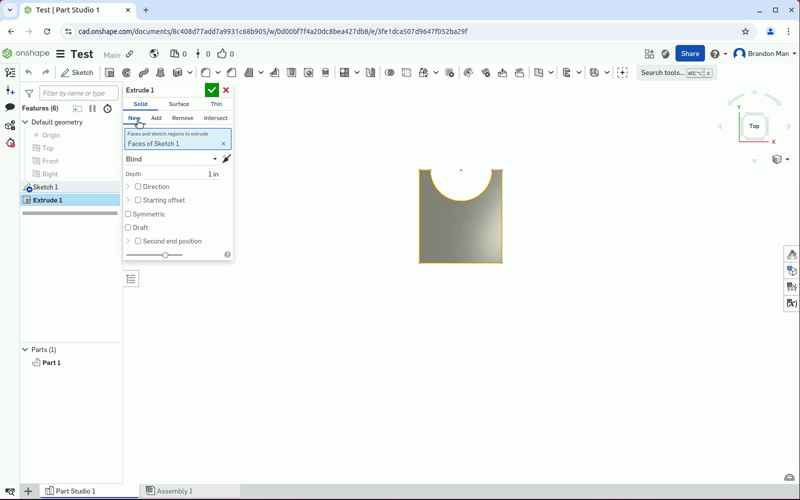
key(tab, 4)
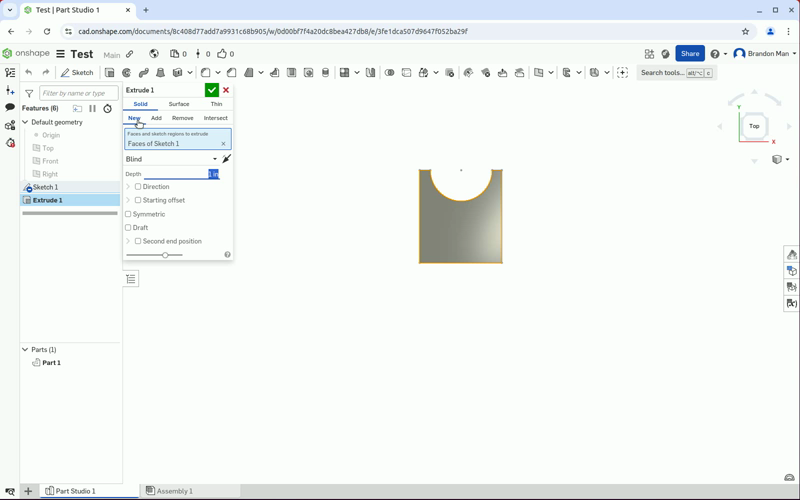
text(5.296)
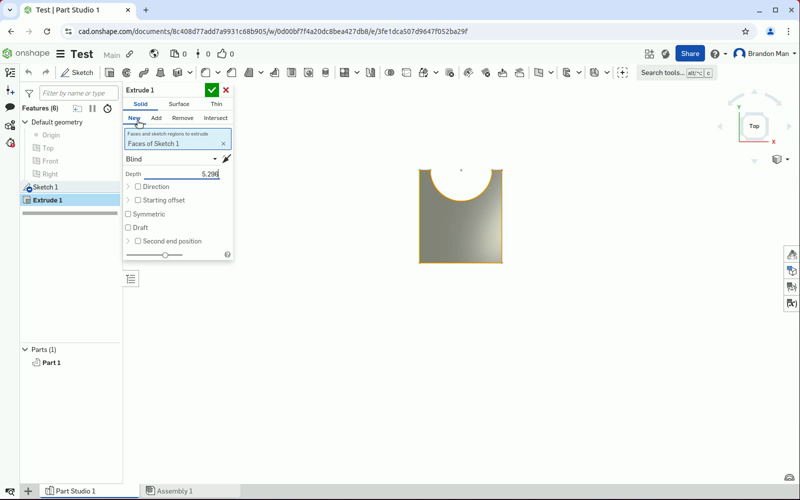
key(tab, 3)
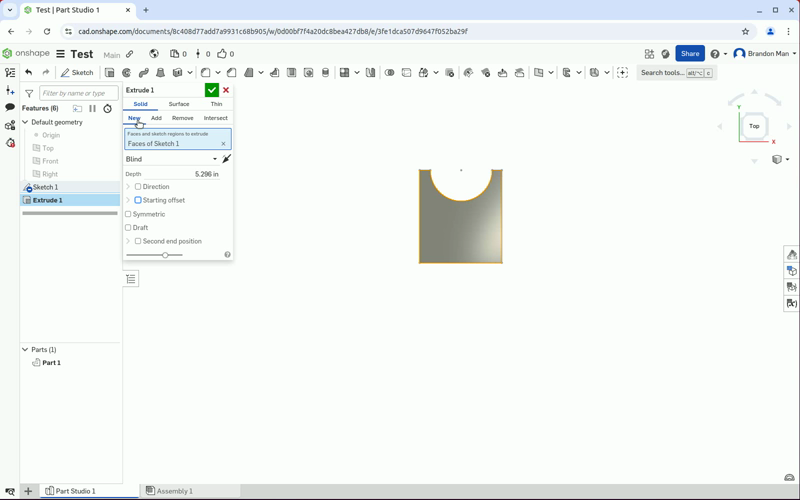
key(tab, 2)
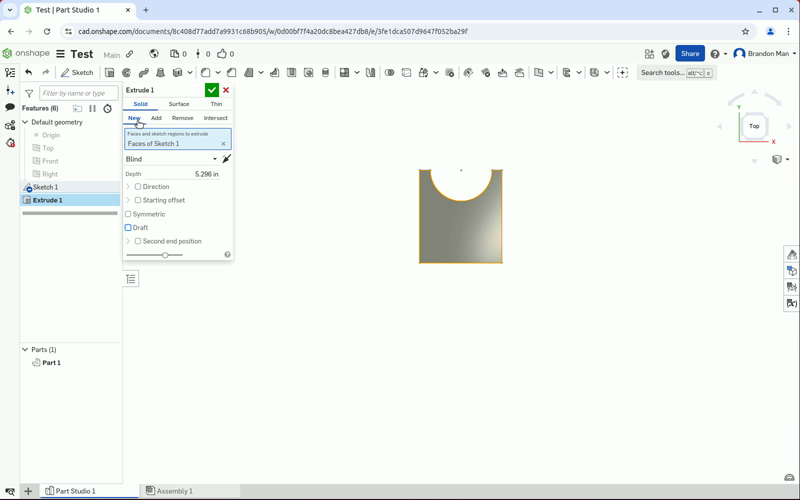
key(space)
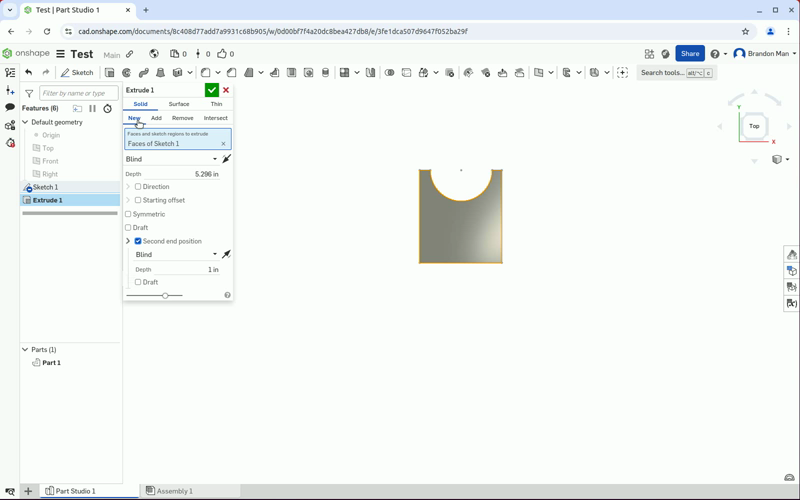
key(tab, 3)
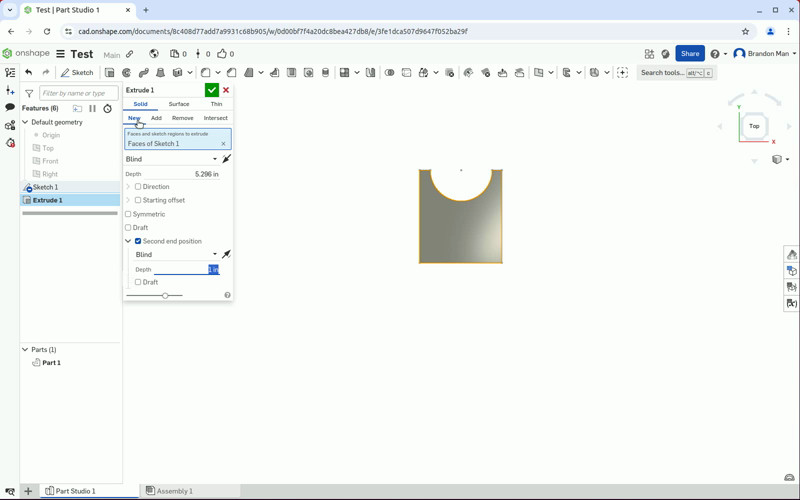
text(5.296)
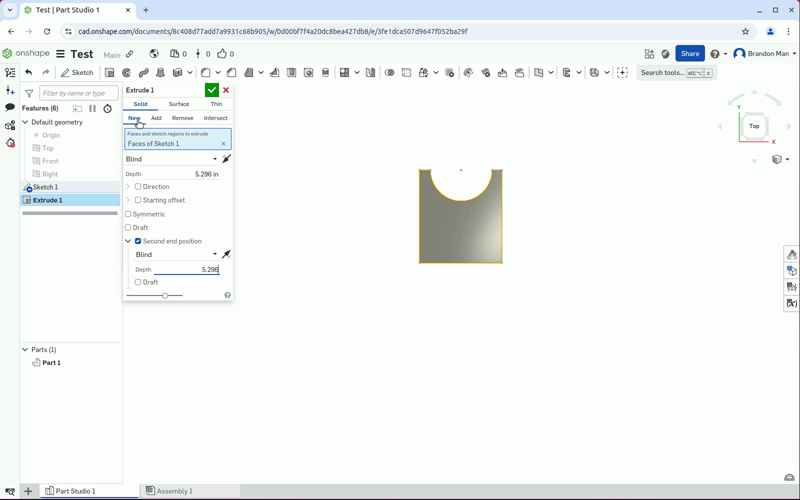
key(enter)
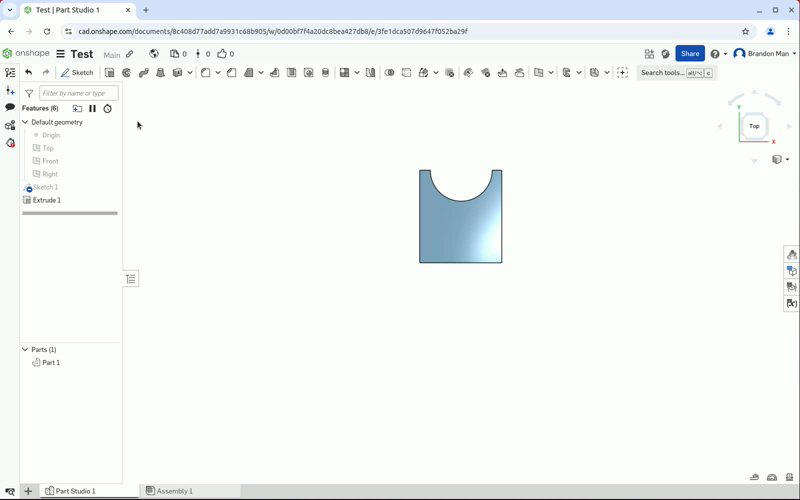
key(shift+h)
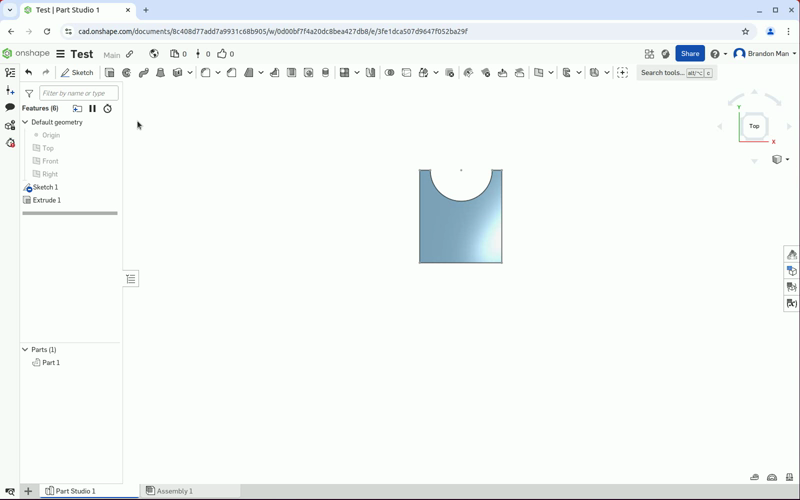
key(shift+h)
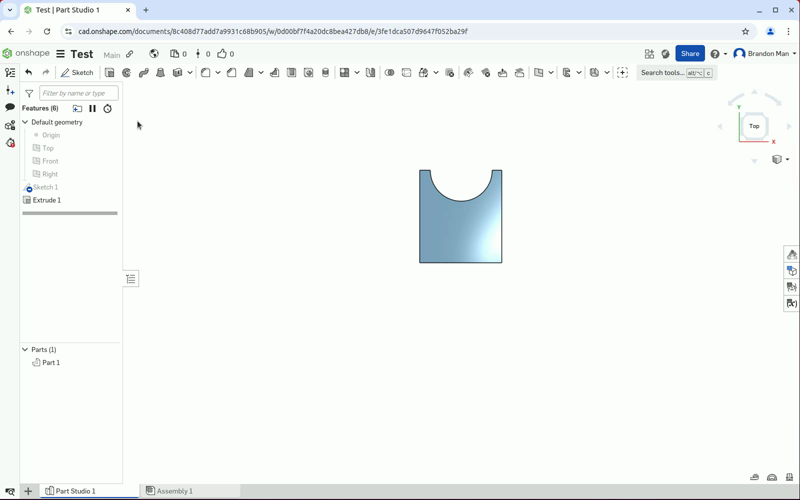
mouse_move(73, 189)
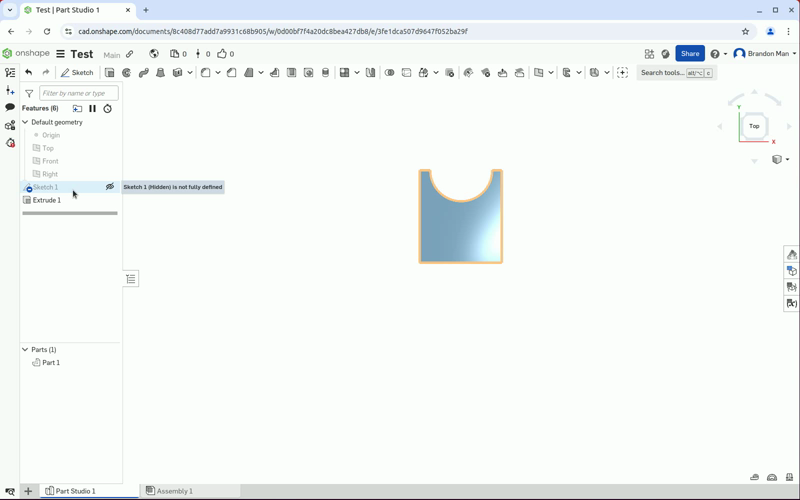
click(73, 189)
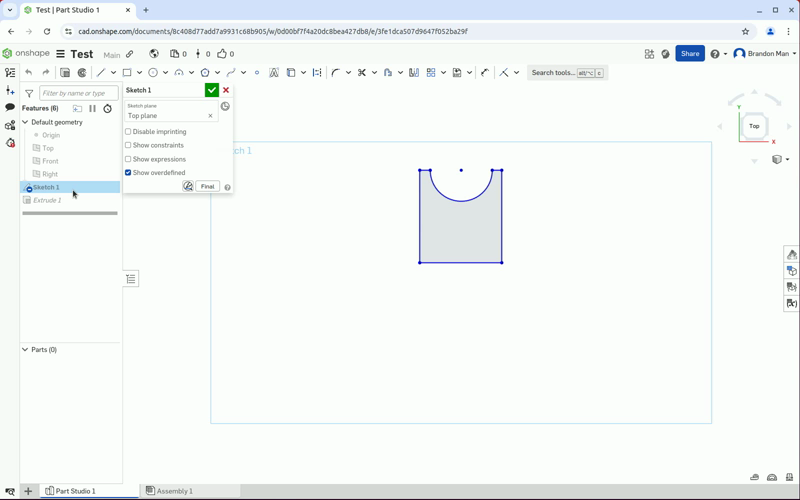
mouse_move(229, 92)
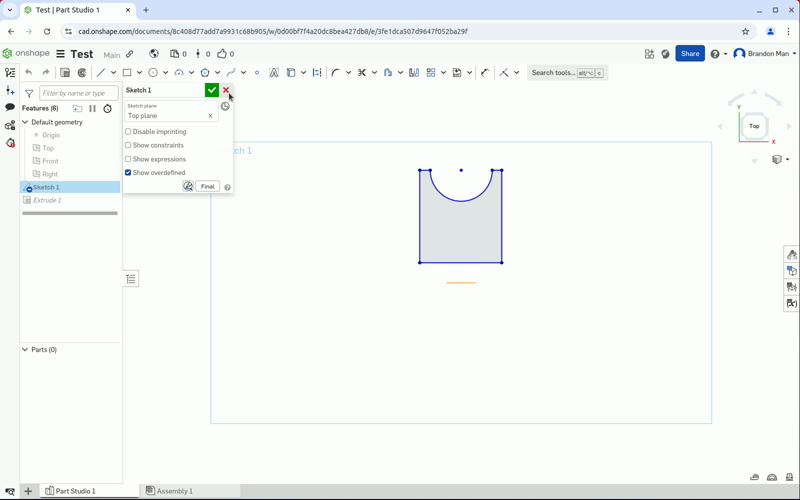
click(229, 92)
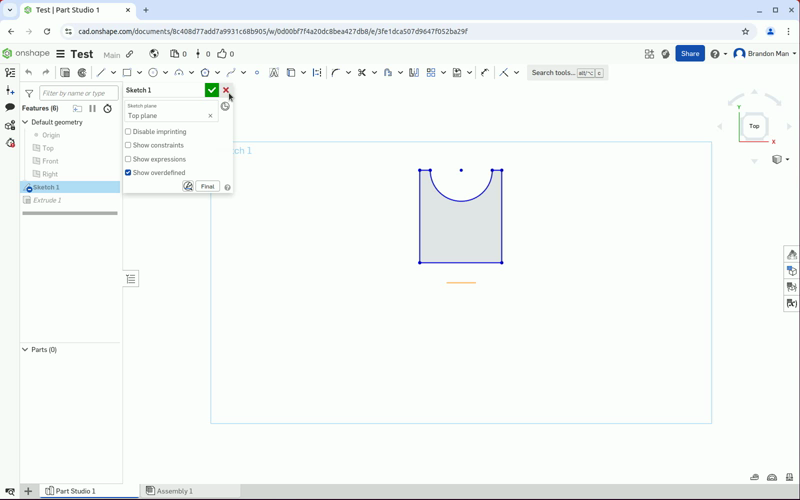
key(shift+s)
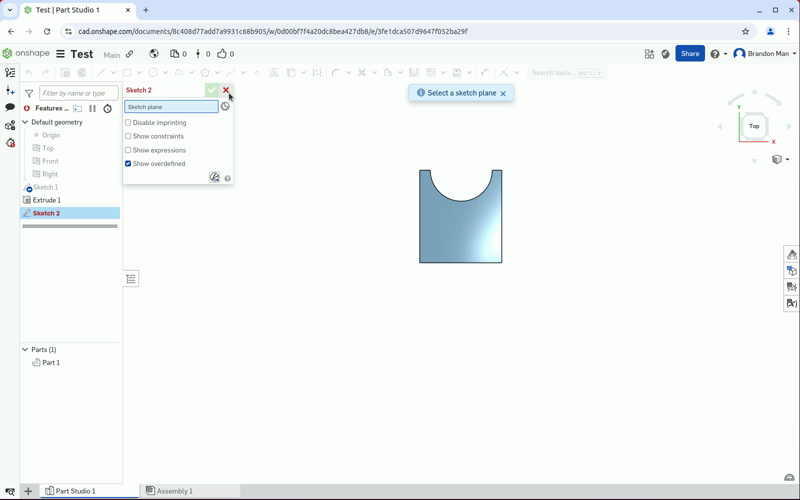
mouse_move(73, 150)
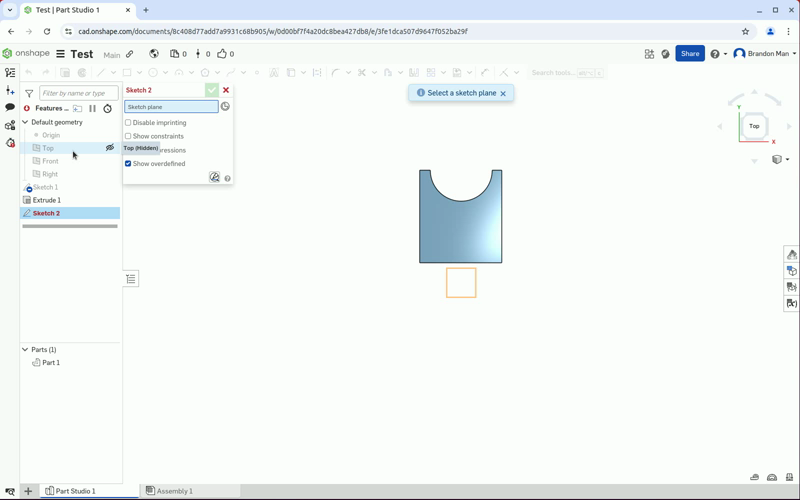
click(73, 150)
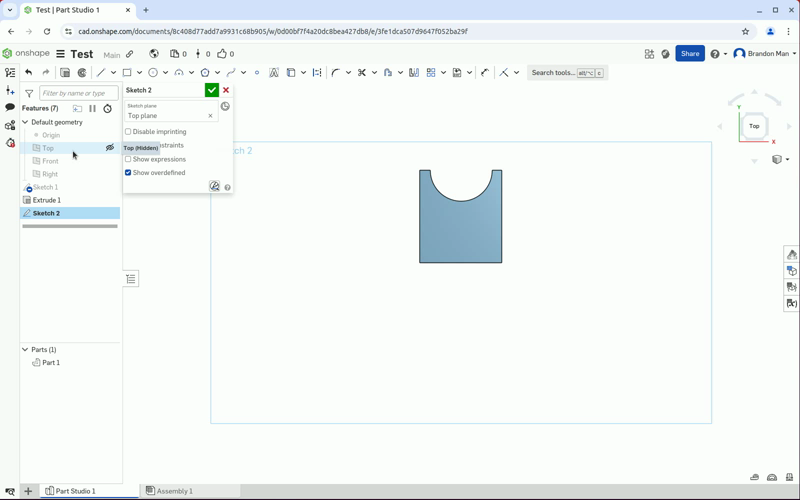
mouse_move(73, 352)
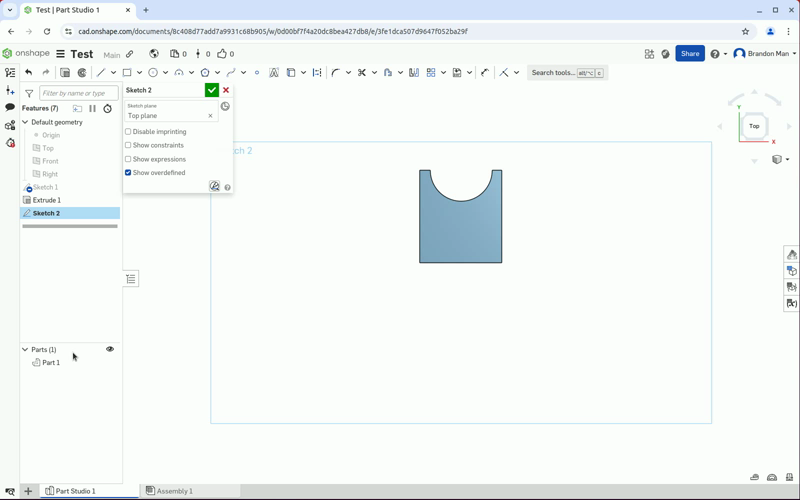
key(y)
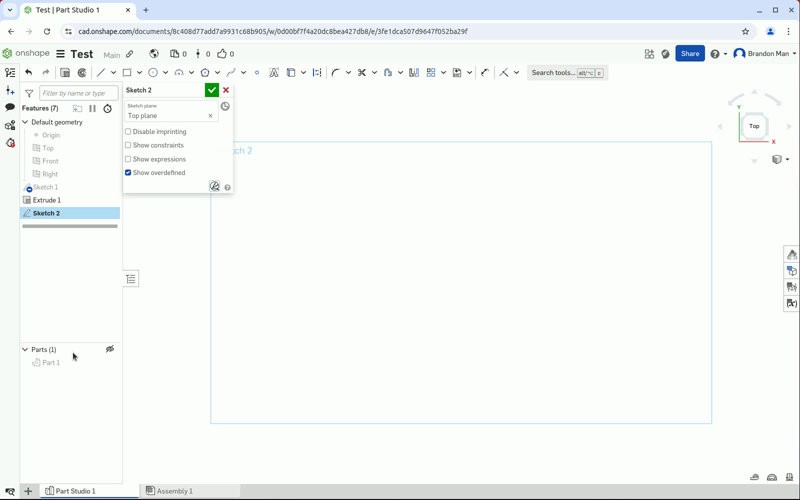
key(l)
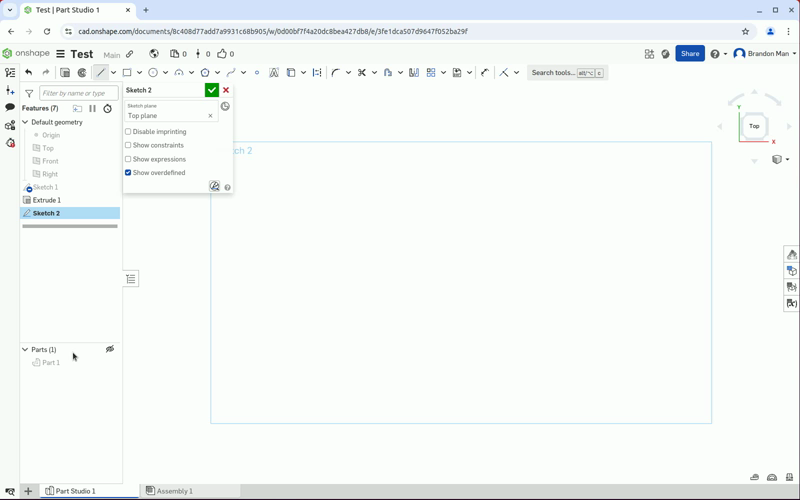
key_down(shift)
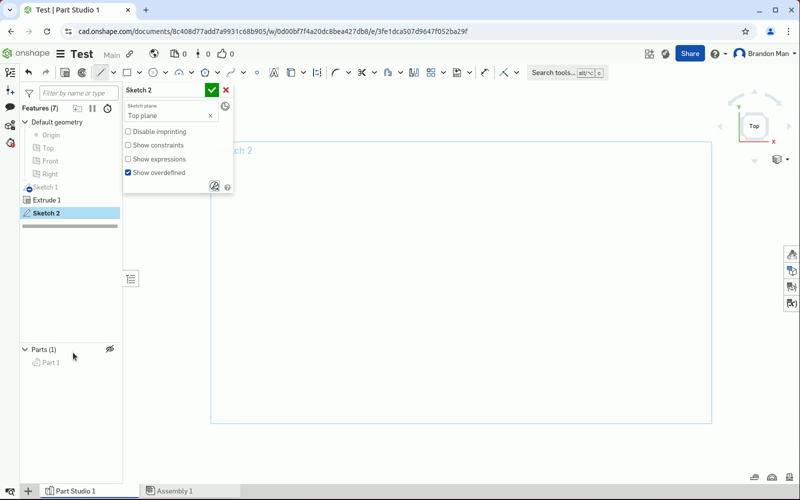
mouse_move(419, 395)
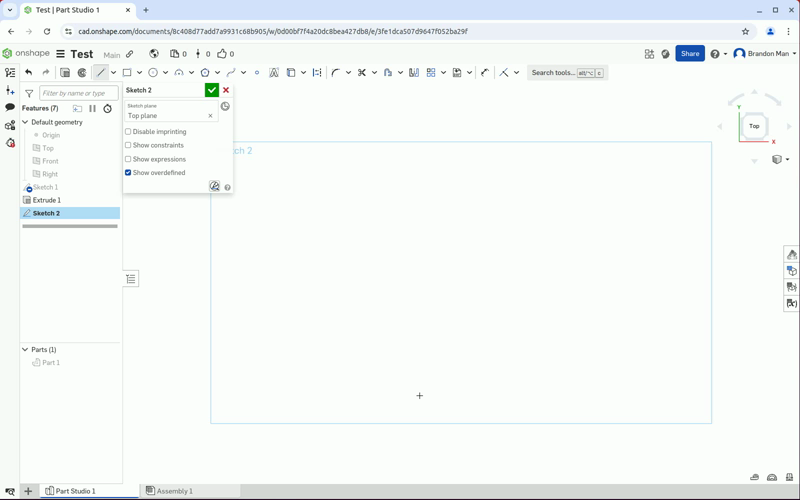
click(419, 395)
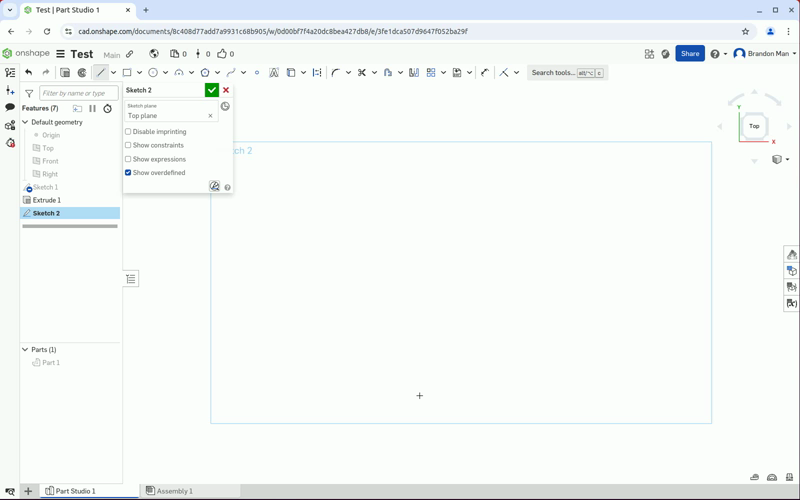
key_up(shift)
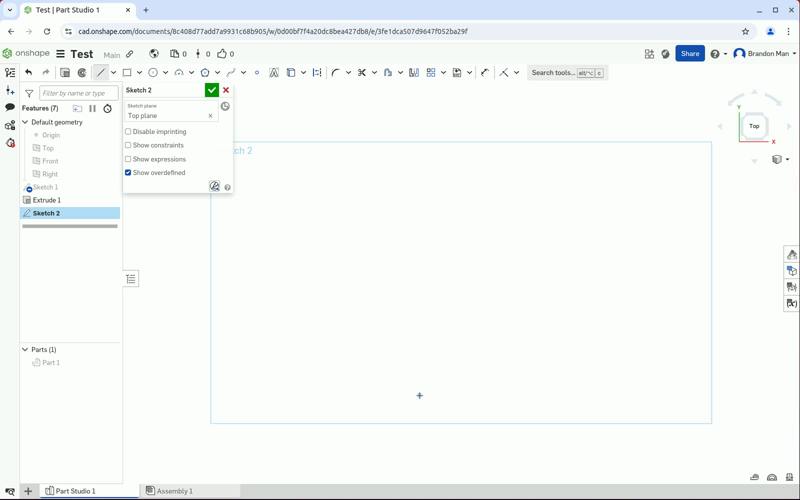
key_down(shift)
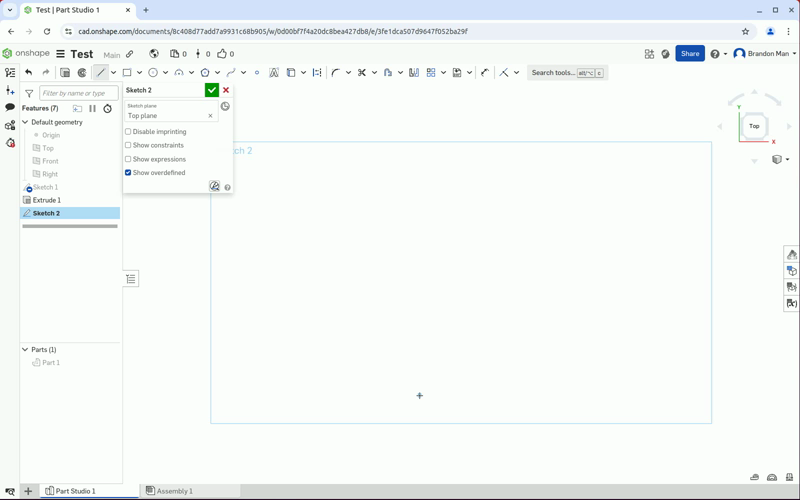
mouse_move(449, 395)
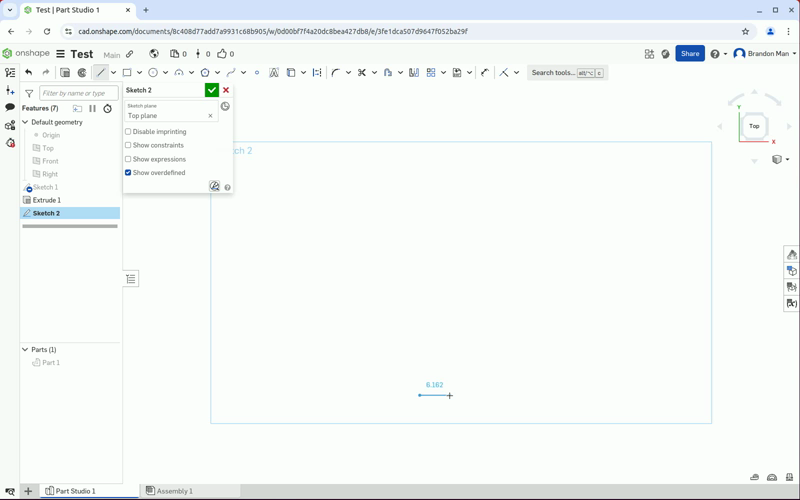
mouse_move(430, 395)
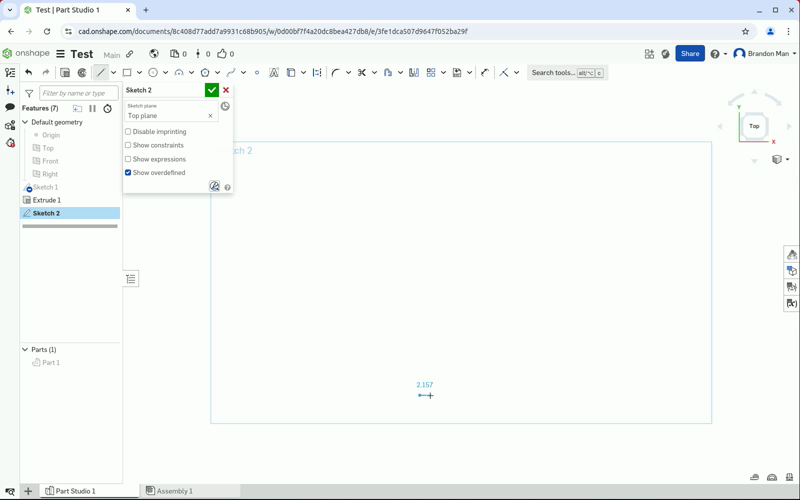
click(430, 395)
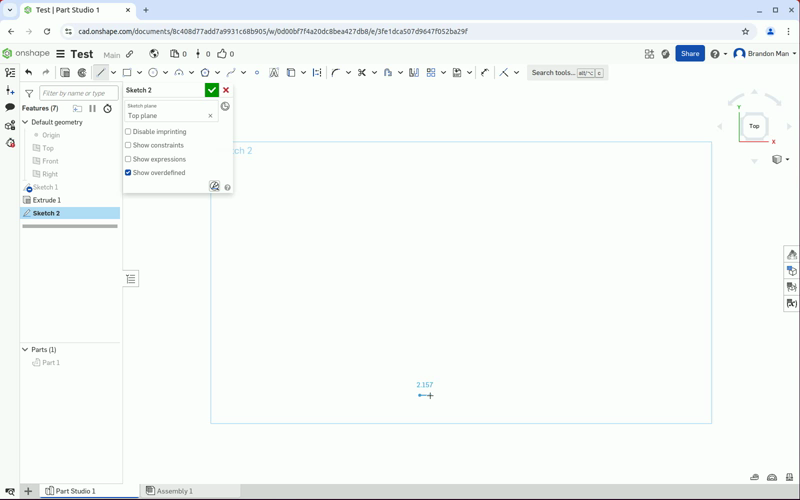
key_up(shift)
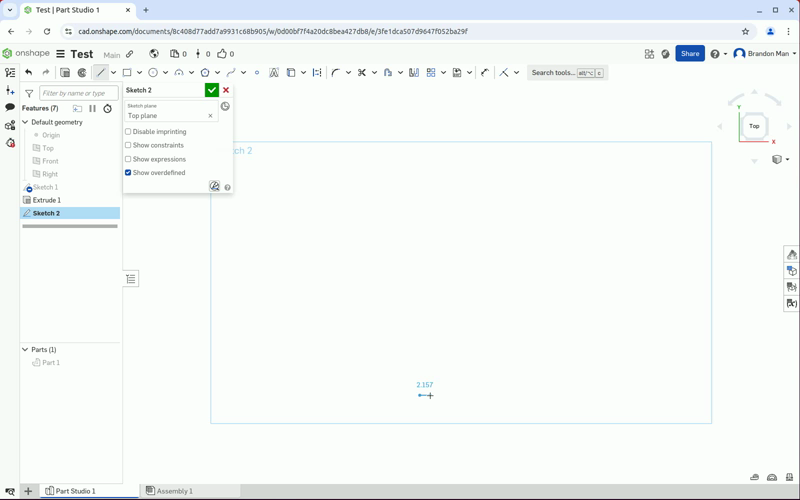
key(esc)
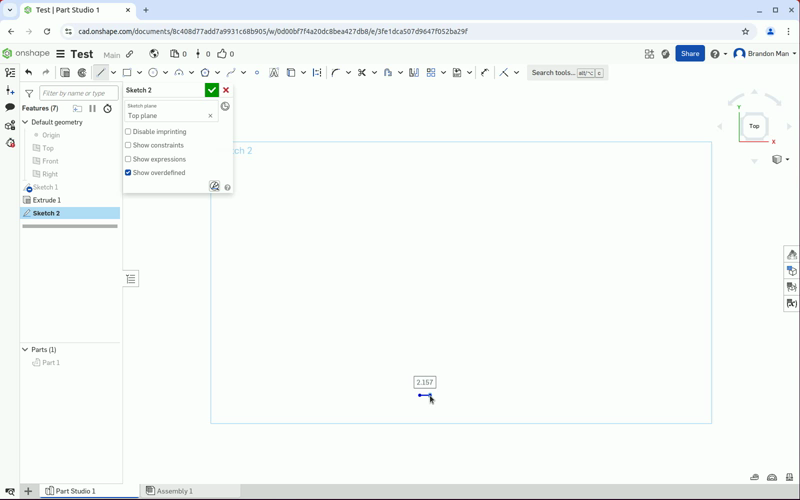
key(a)
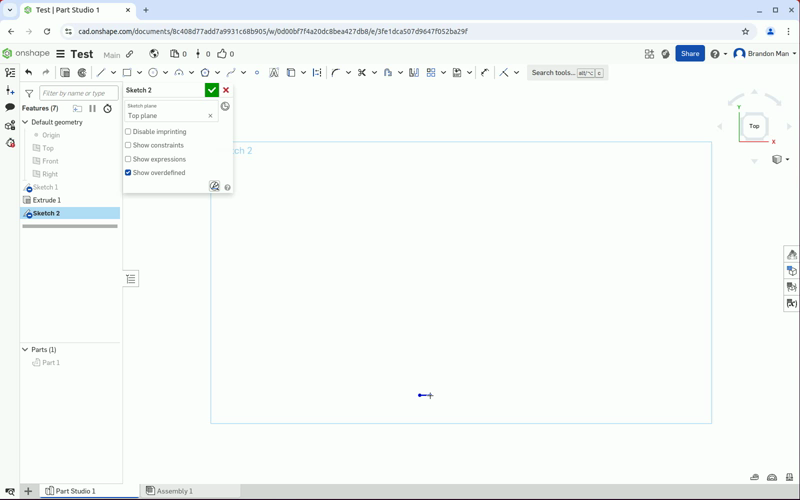
mouse_move(430, 395)
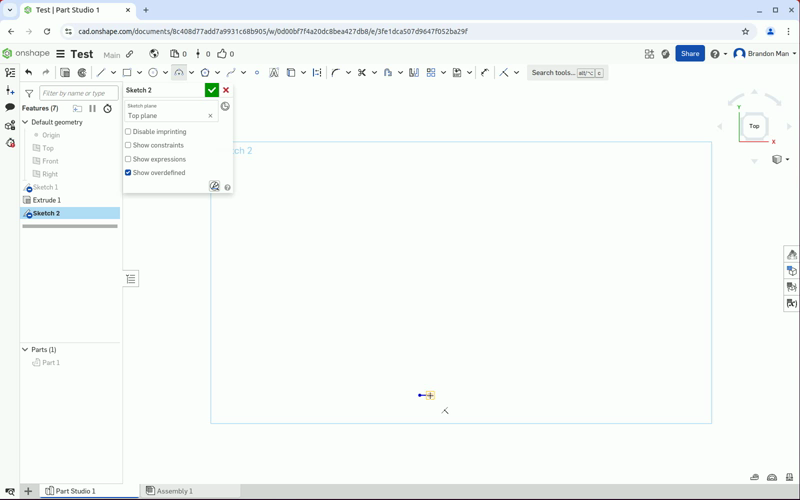
click(430, 395)
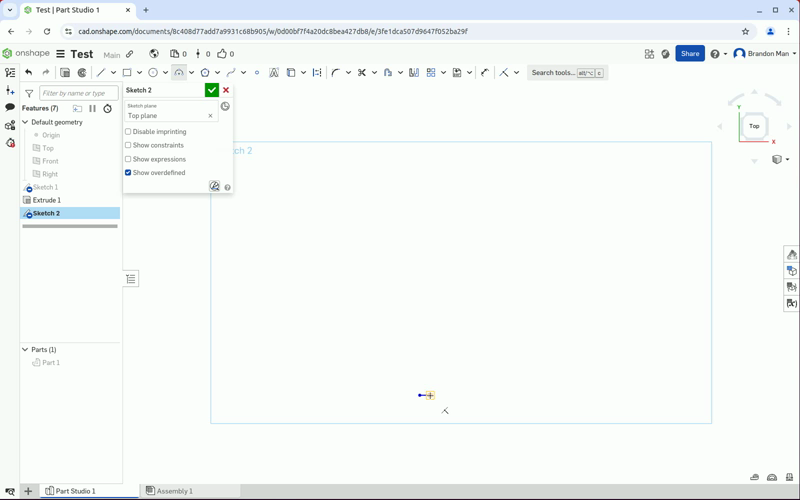
key_down(shift)
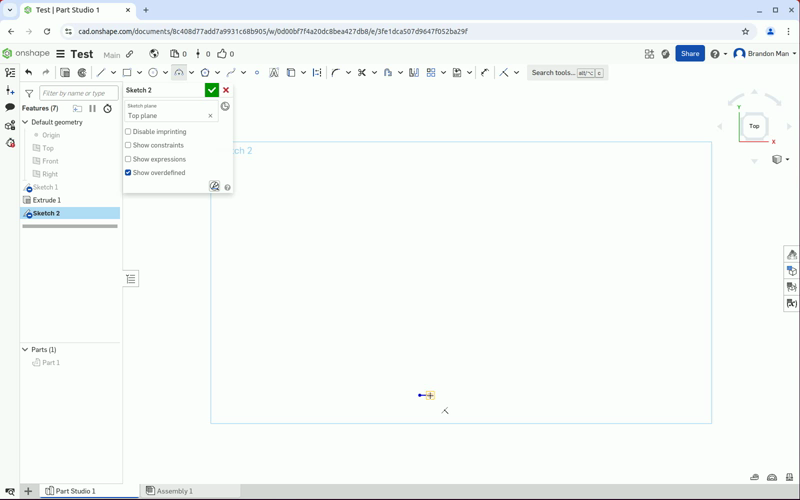
mouse_move(492, 395)
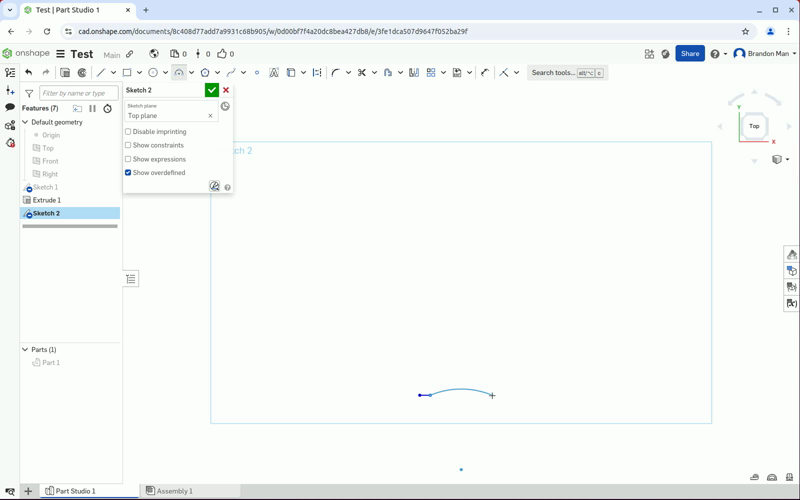
click(492, 395)
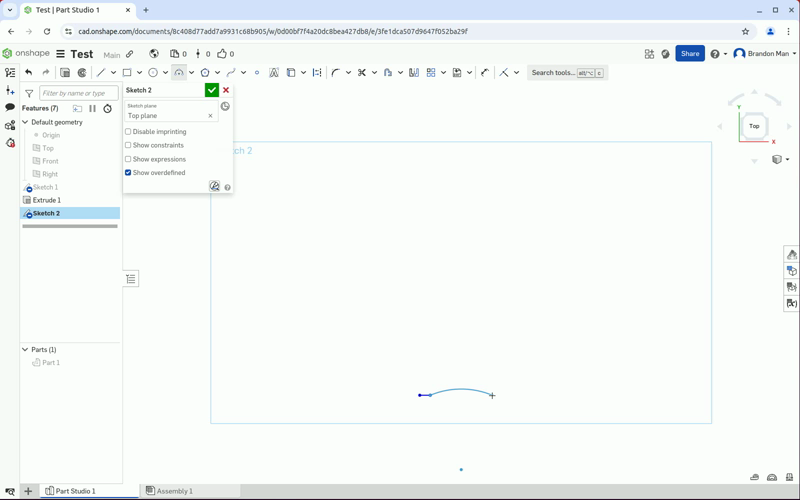
mouse_move(461, 364)
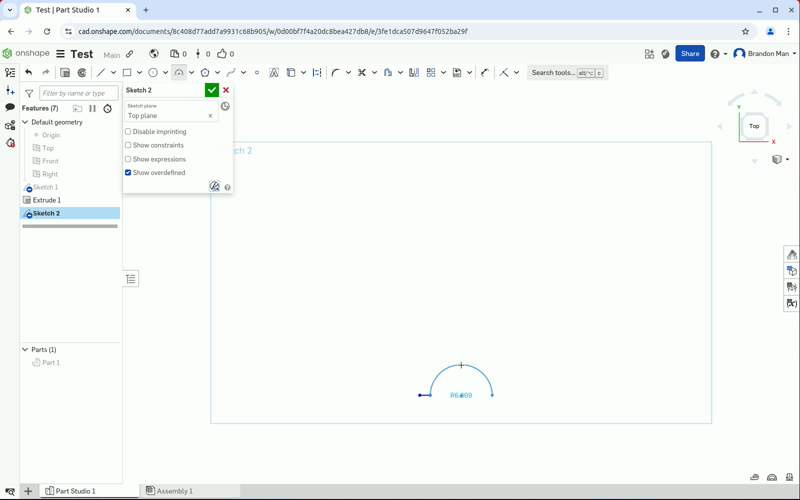
click(461, 364)
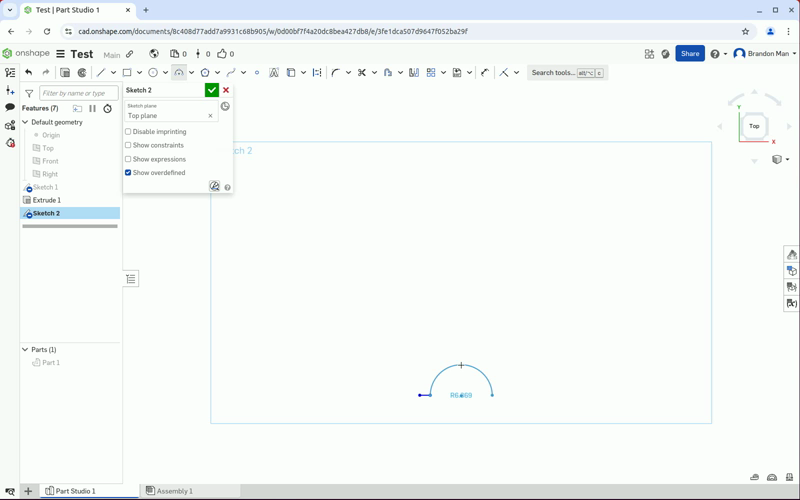
key_up(shift)
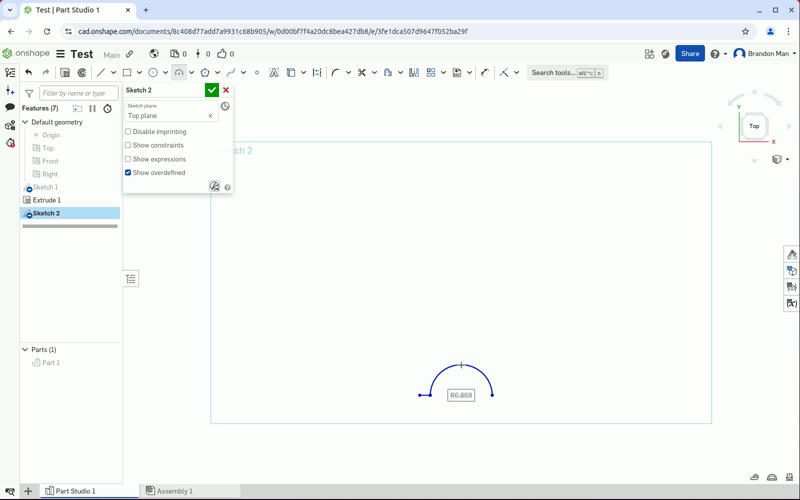
key(esc)
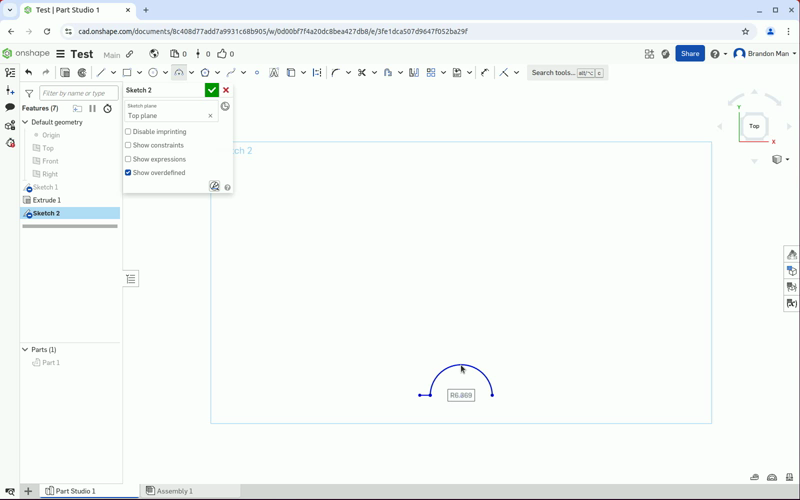
key(l)
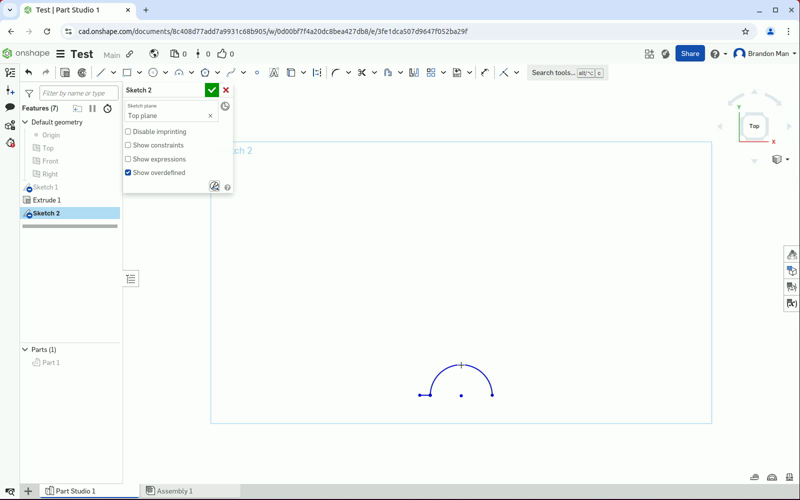
mouse_move(492, 395)
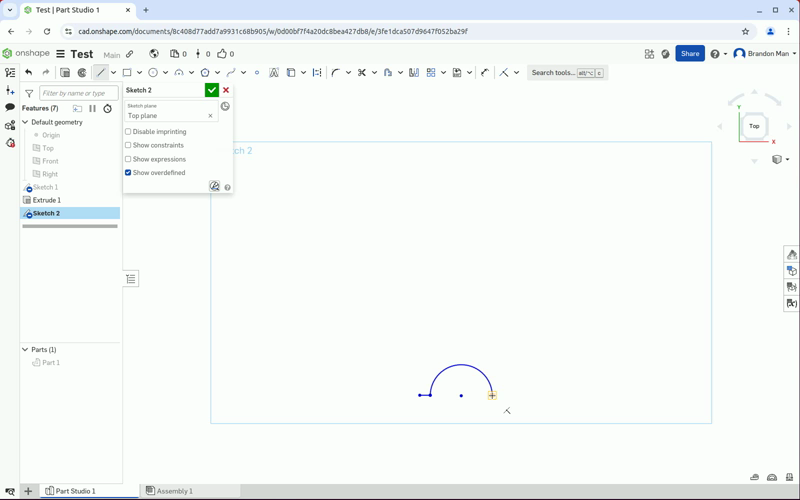
click(492, 395)
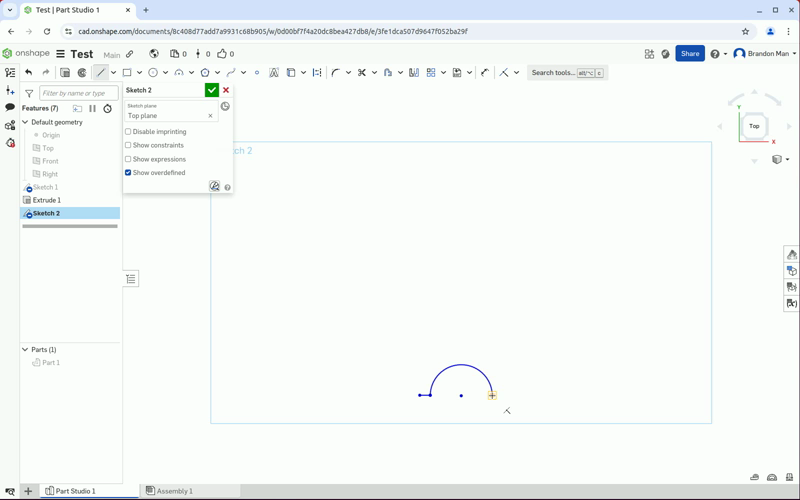
key_down(shift)
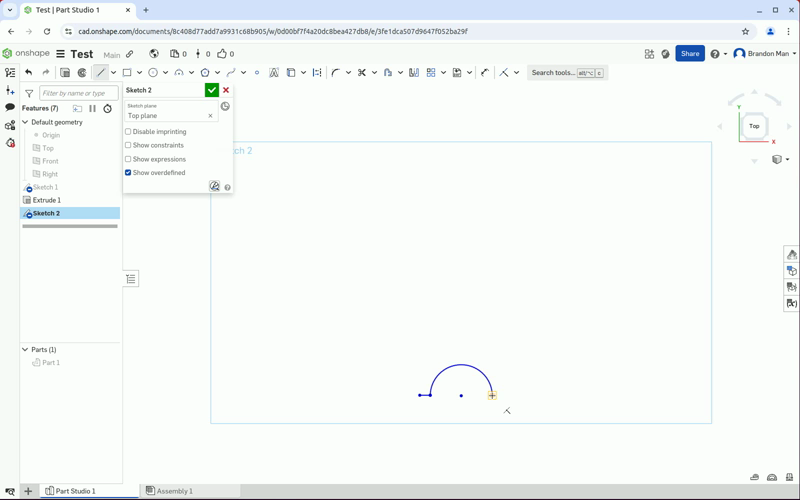
mouse_move(522, 395)
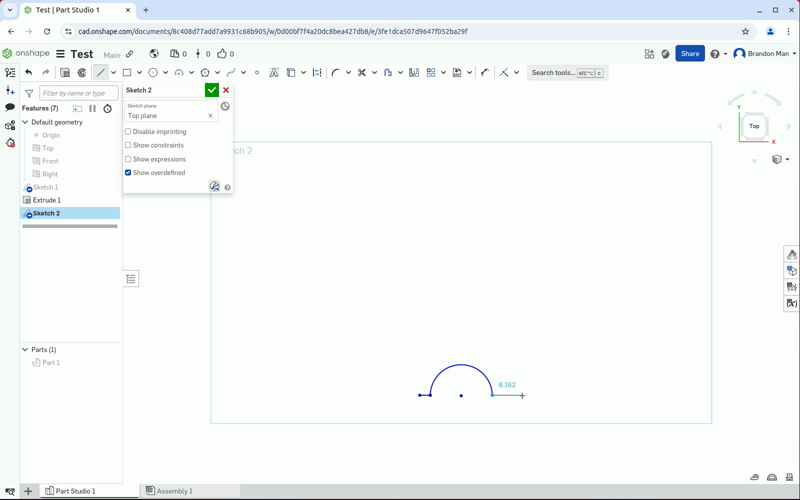
mouse_move(501, 395)
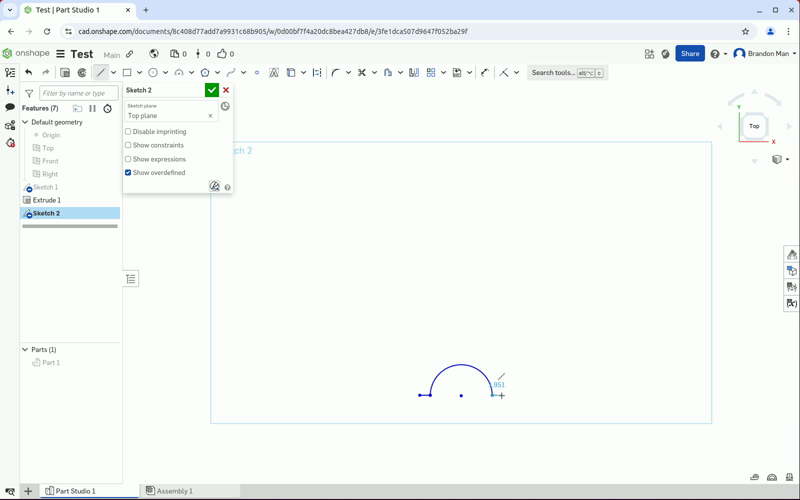
click(501, 395)
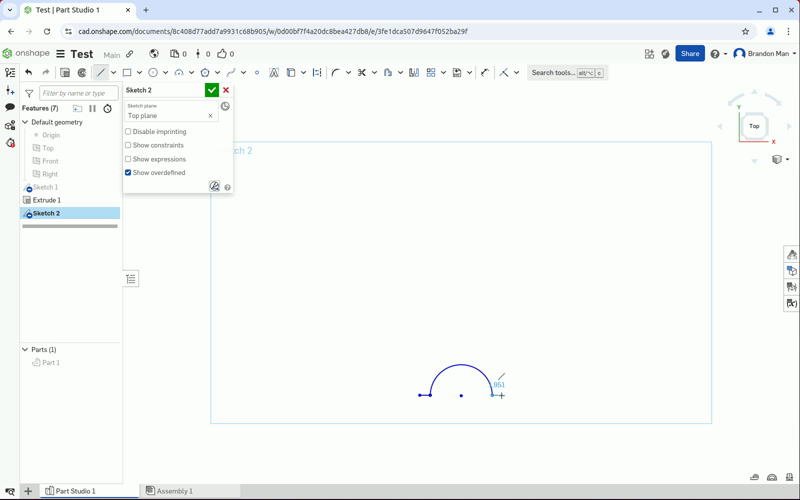
key_up(shift)
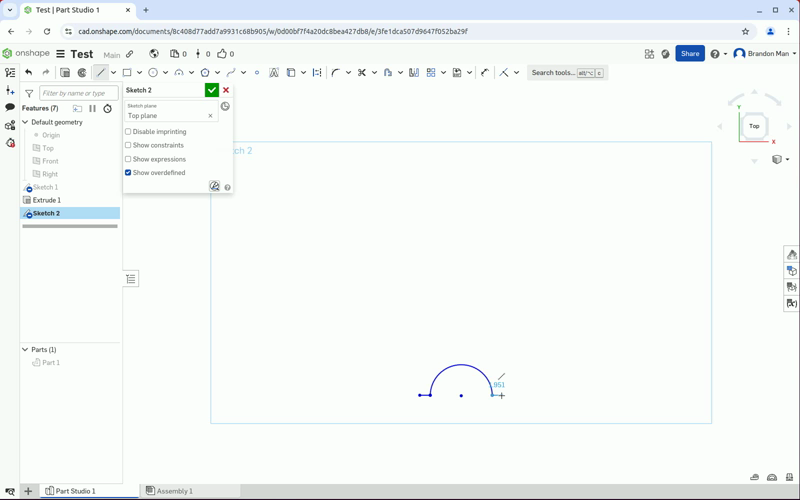
key_down(shift)
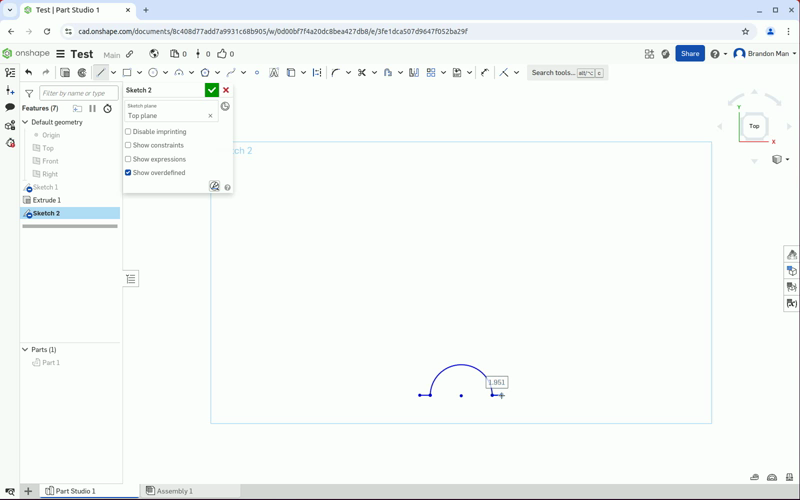
mouse_move(501, 302)
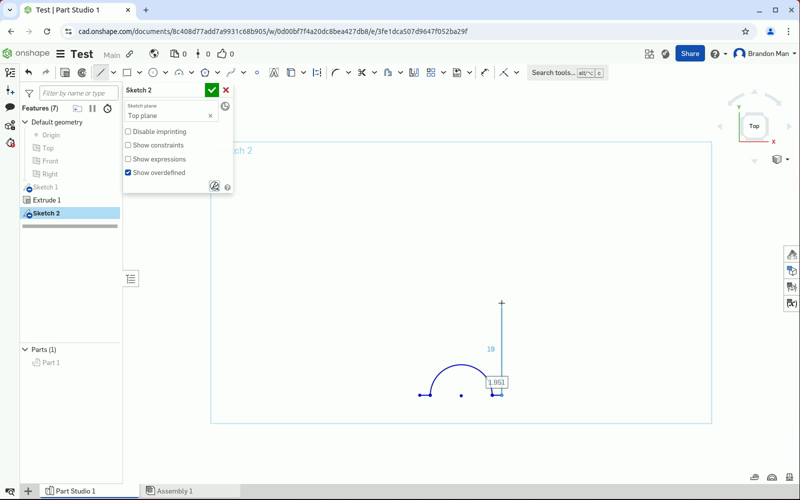
click(501, 302)
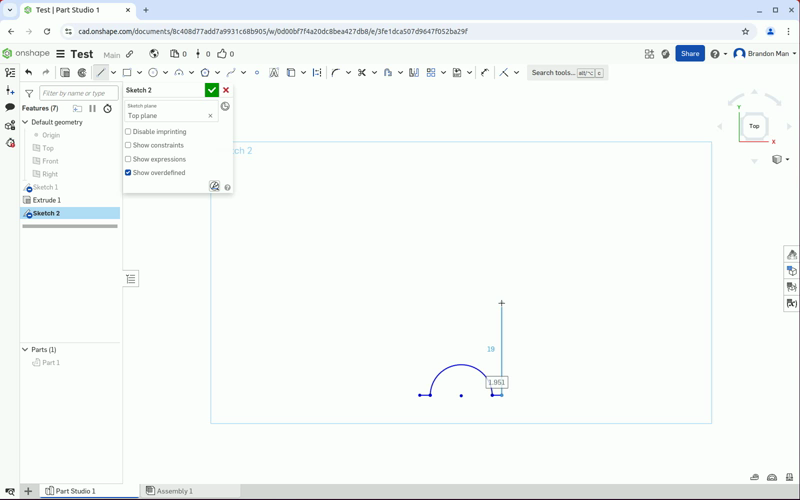
key_up(shift)
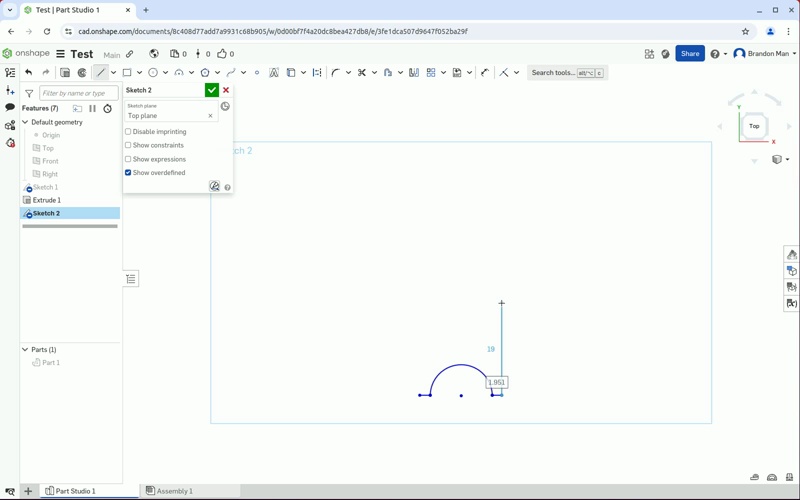
key_down(shift)
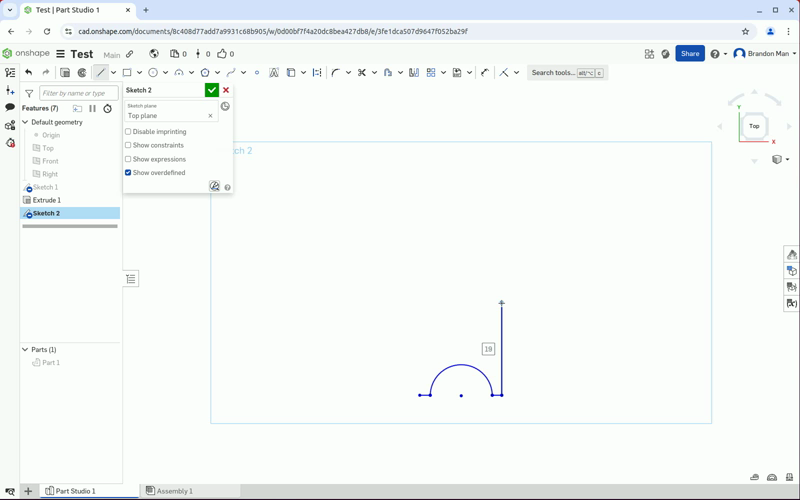
mouse_move(419, 302)
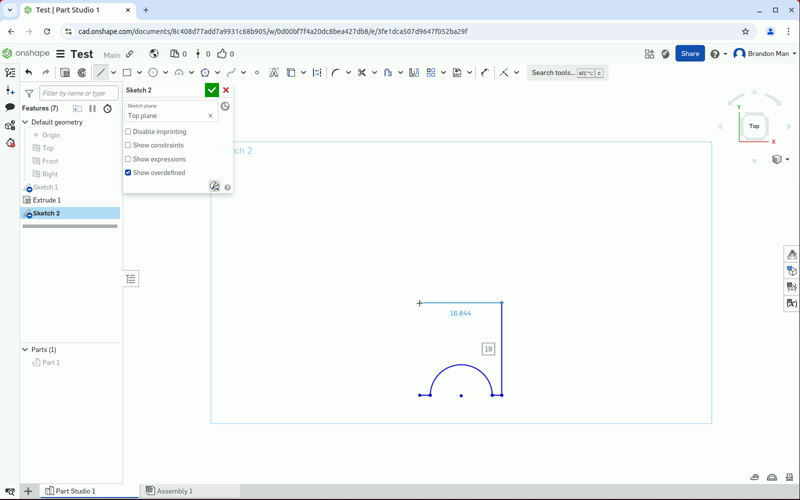
click(419, 302)
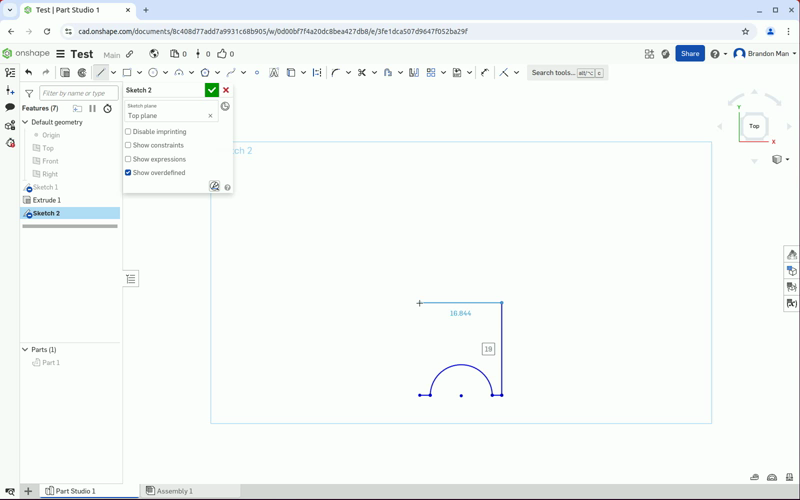
key_up(shift)
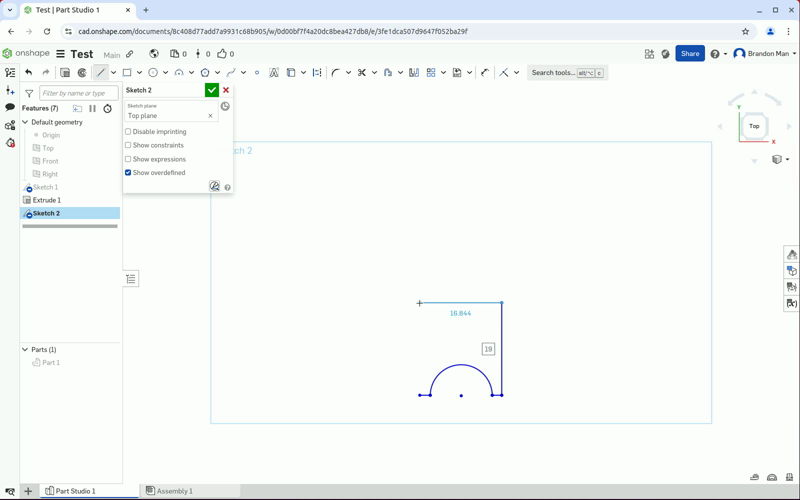
key_down(shift)
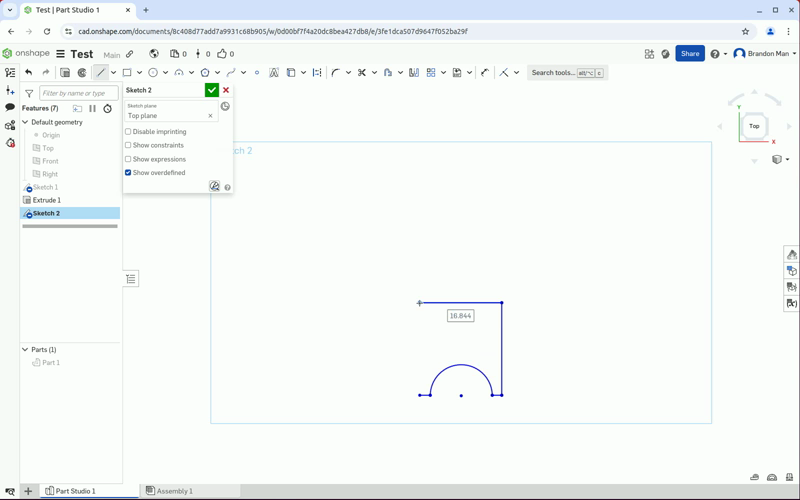
mouse_move(419, 395)
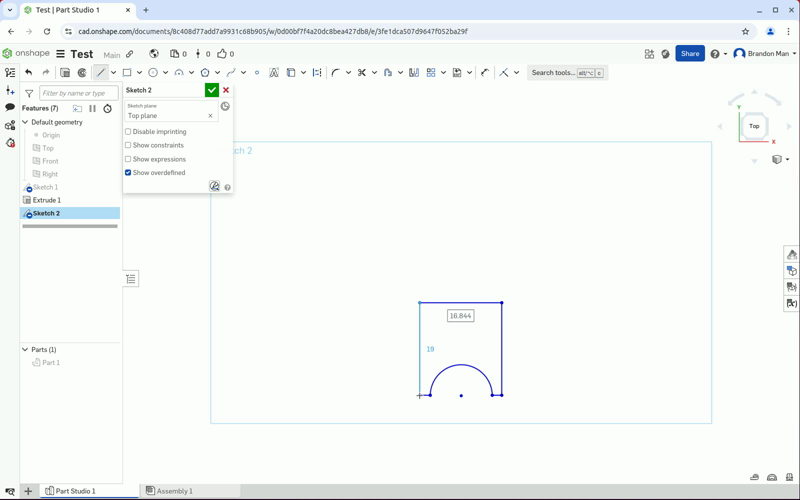
key_up(shift)
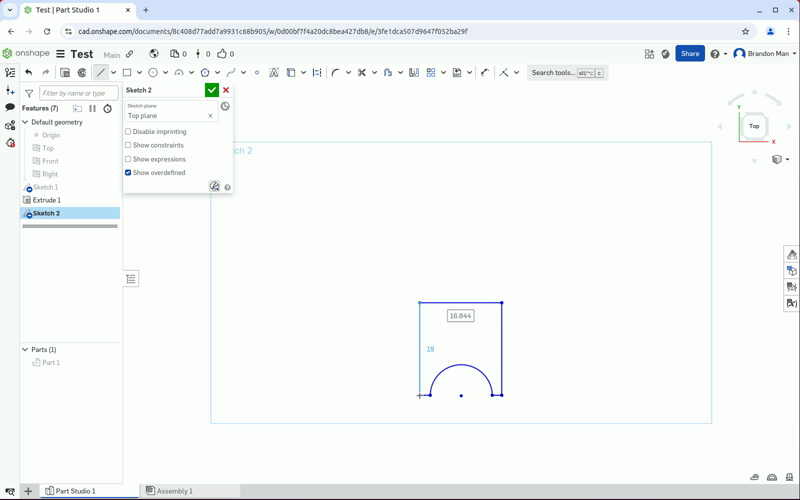
click(419, 395)
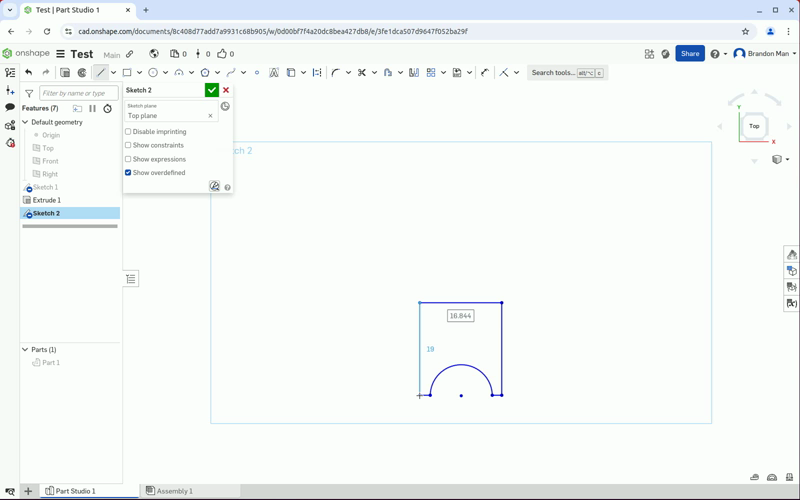
key(esc)
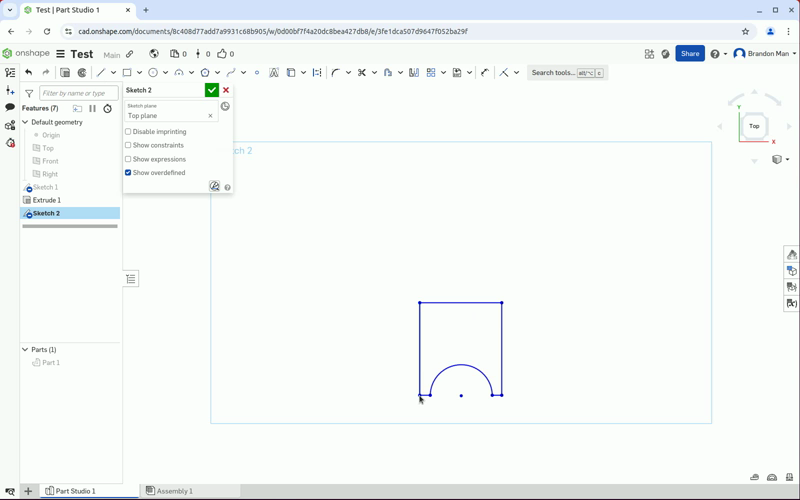
mouse_move(461, 361)
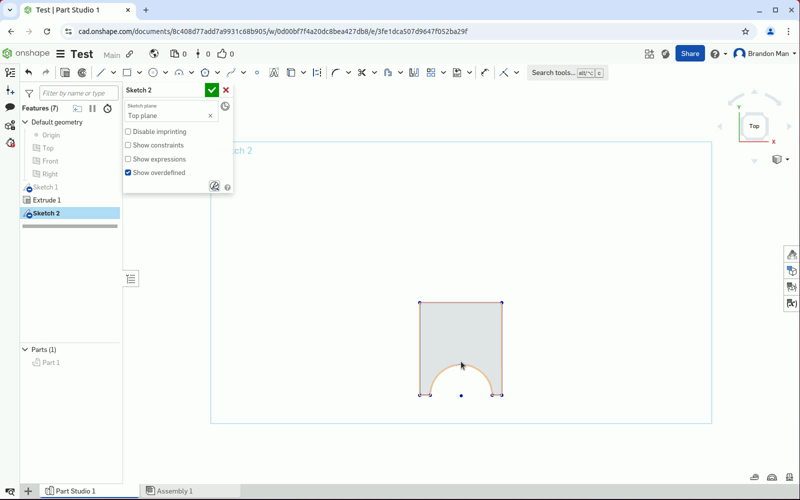
scroll(6)
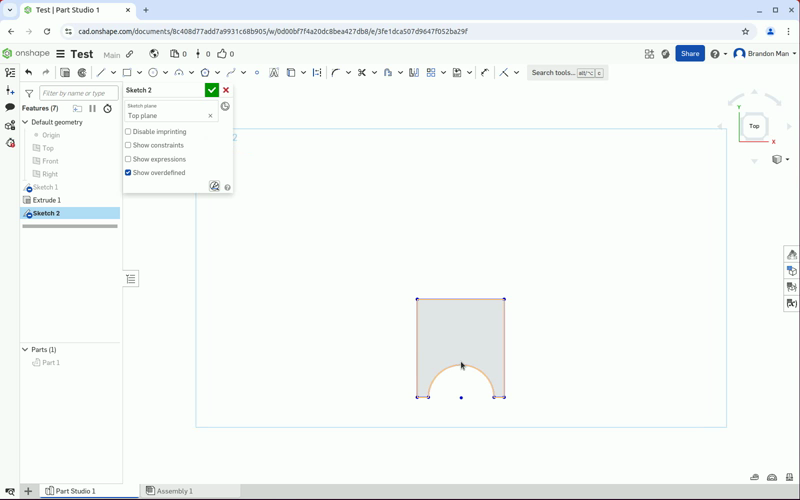
scroll(6)
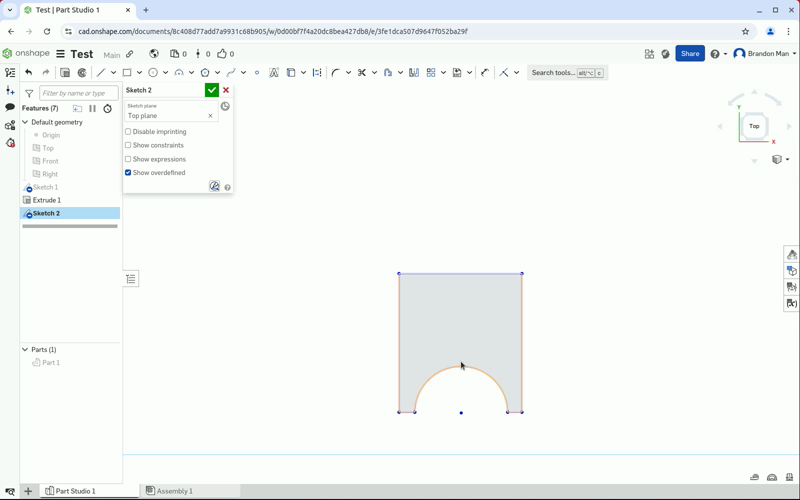
scroll(6)
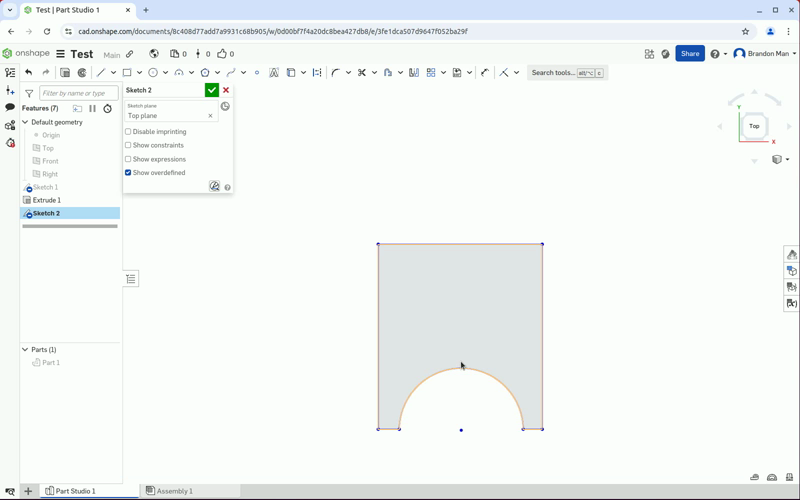
scroll(6)
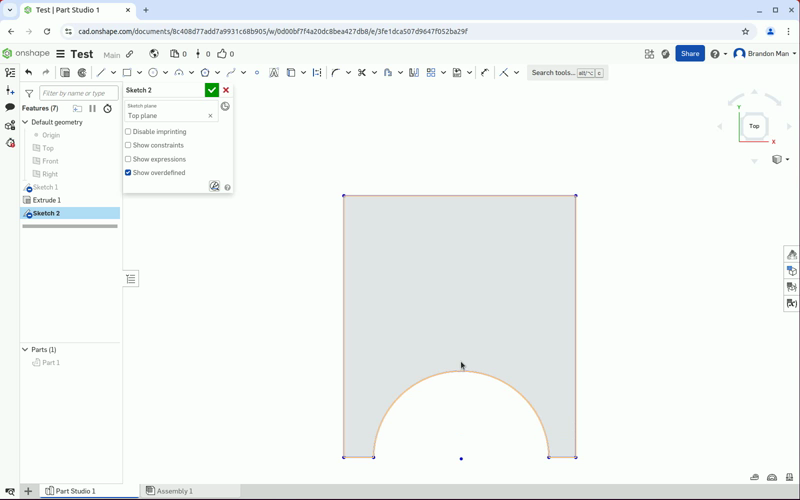
scroll(6)
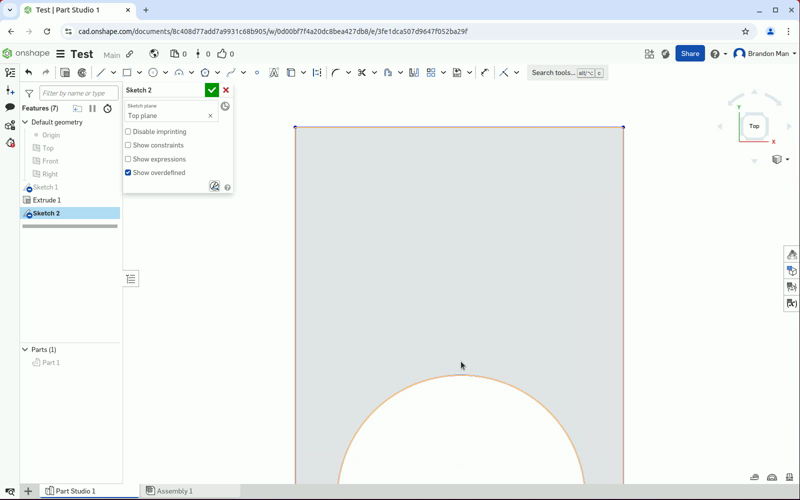
scroll(6)
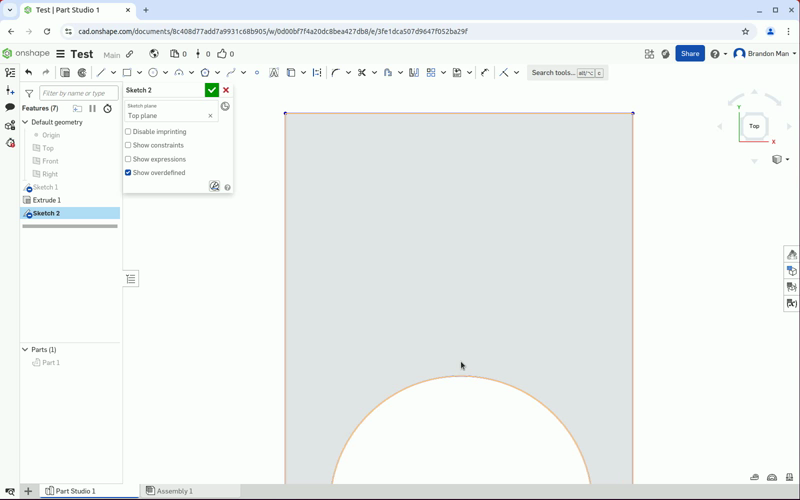
scroll(6)
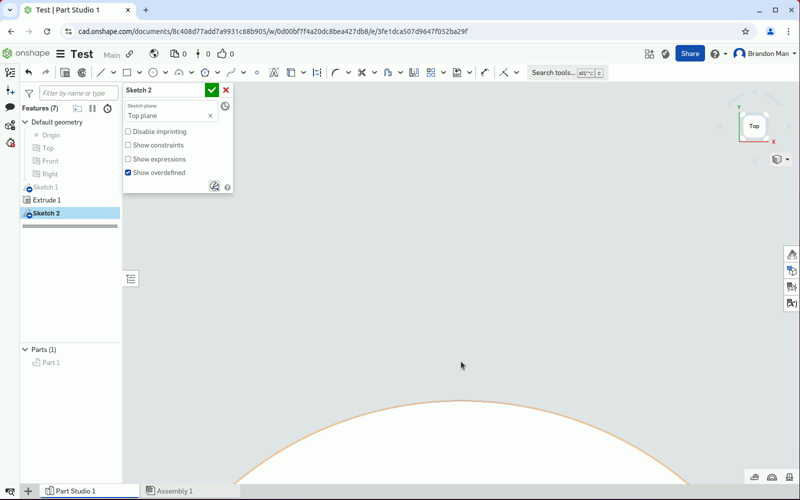
click(461, 361)
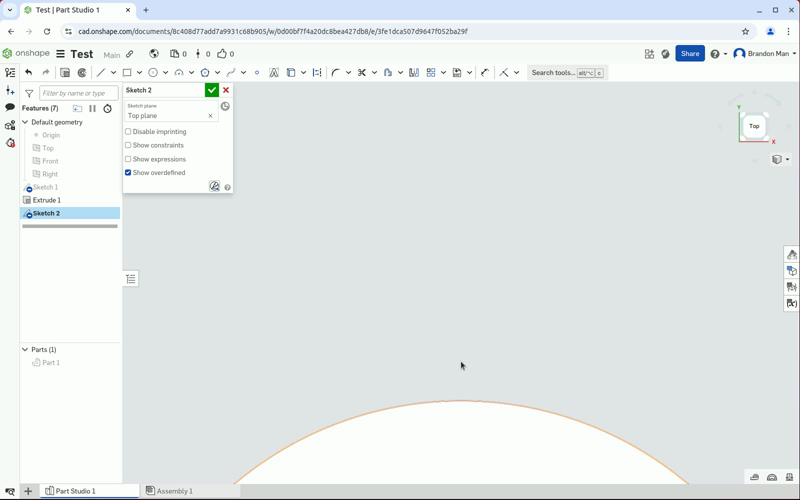
scroll(-6)
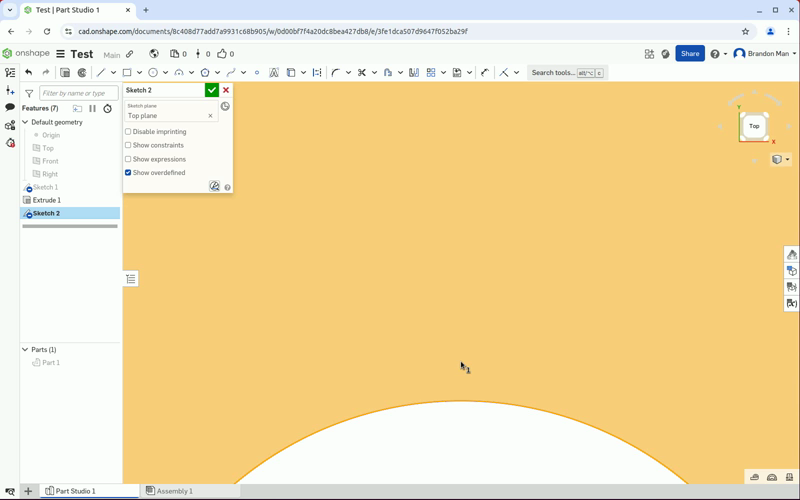
scroll(-6)
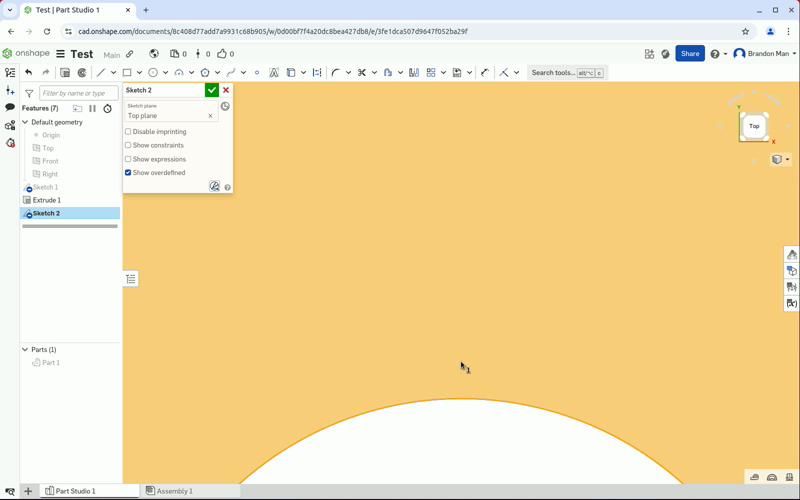
scroll(-6)
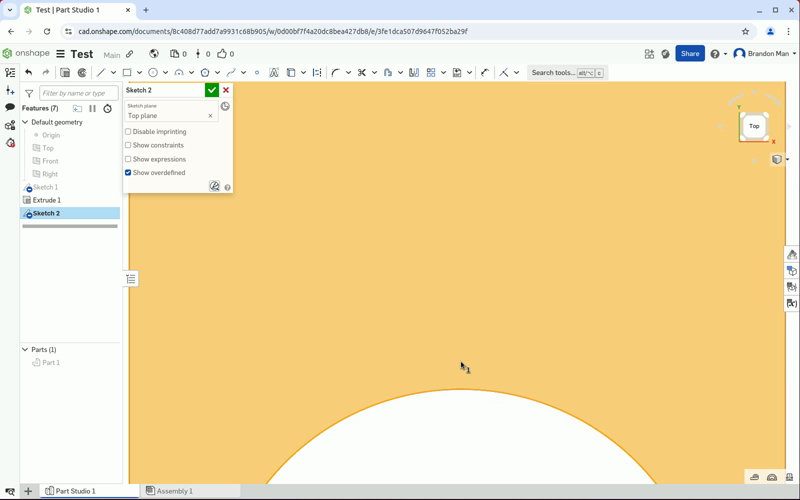
scroll(-6)
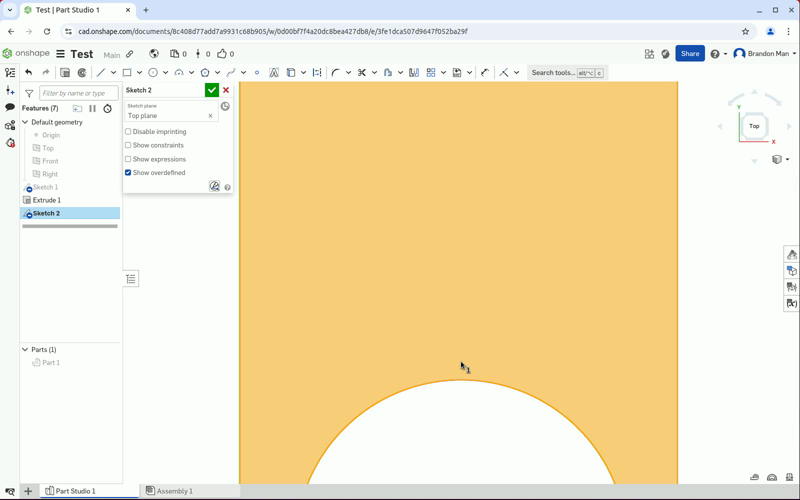
scroll(-6)
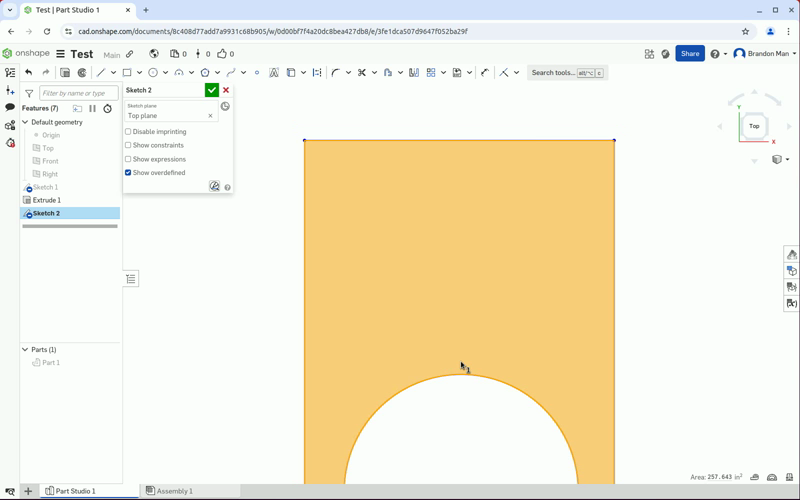
scroll(-6)
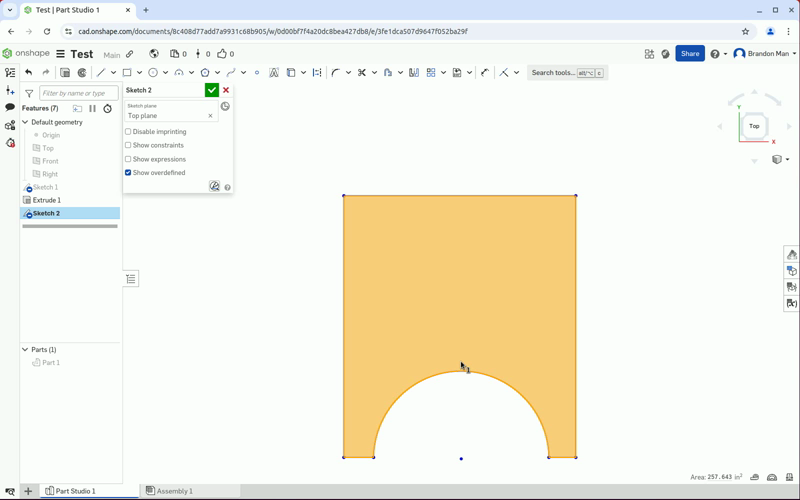
scroll(-6)
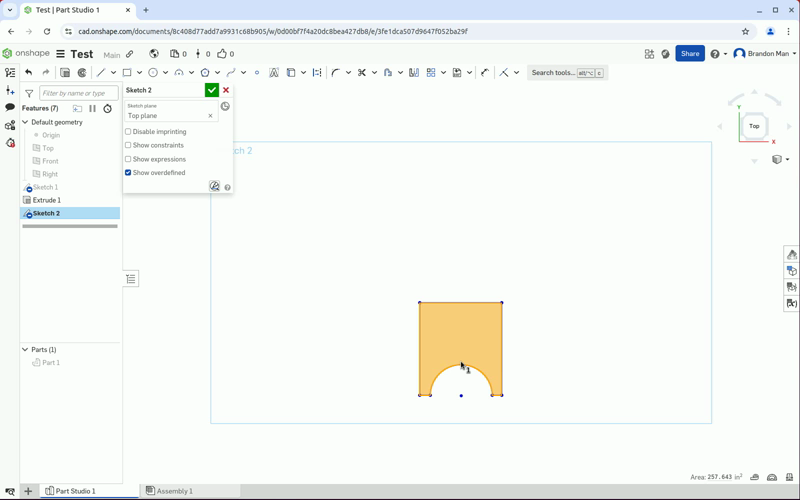
mouse_move(73, 352)
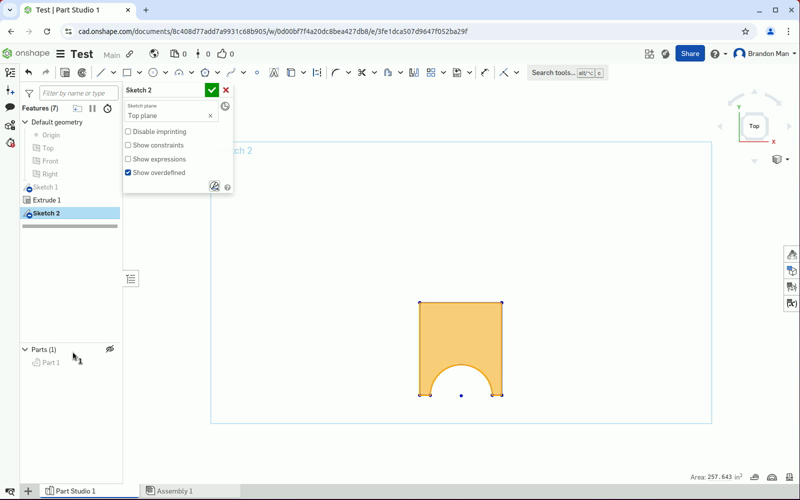
key(shift+y)
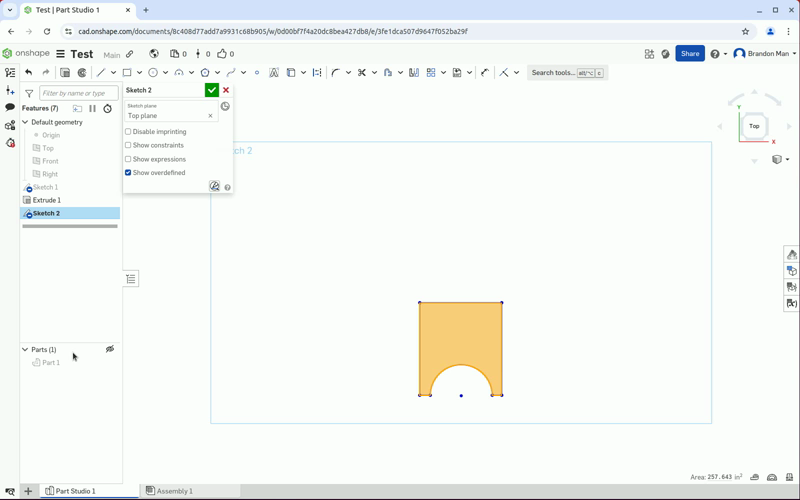
key(shift+e)
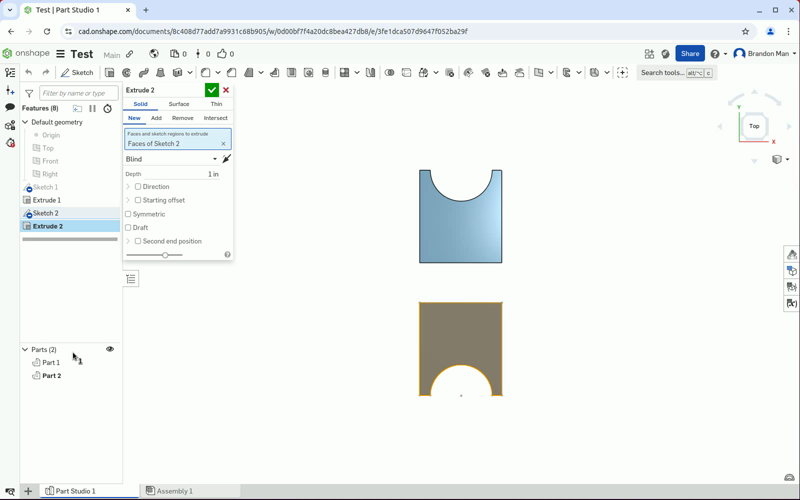
mouse_move(143, 106)
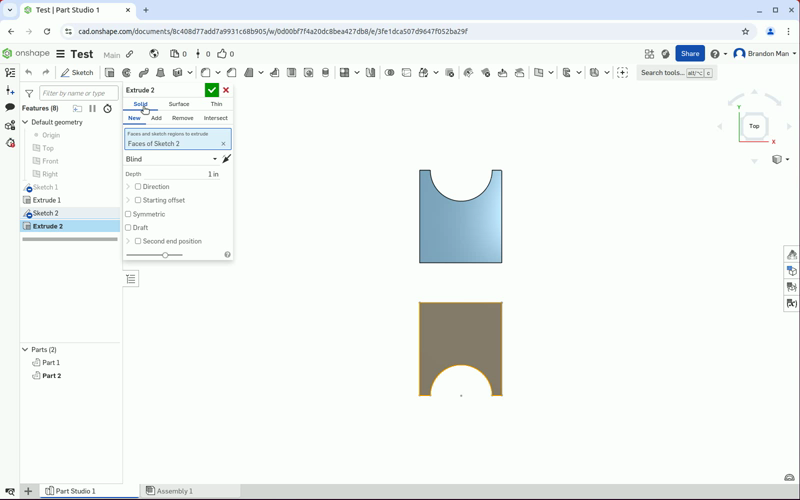
click(143, 106)
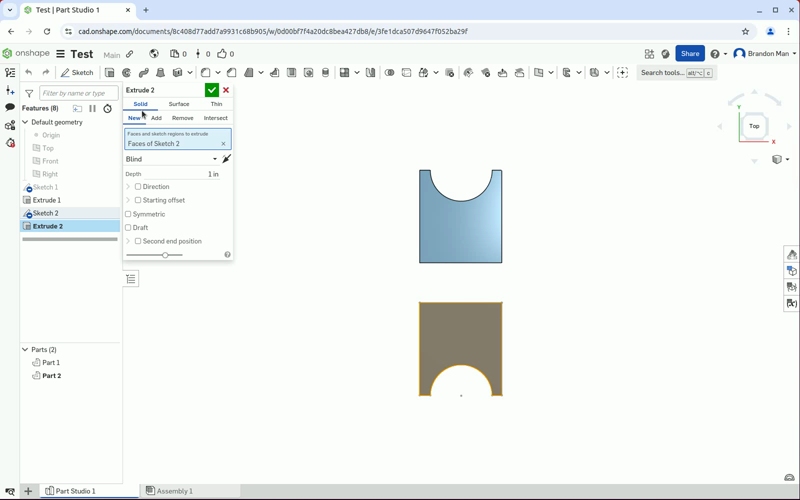
mouse_move(137, 120)
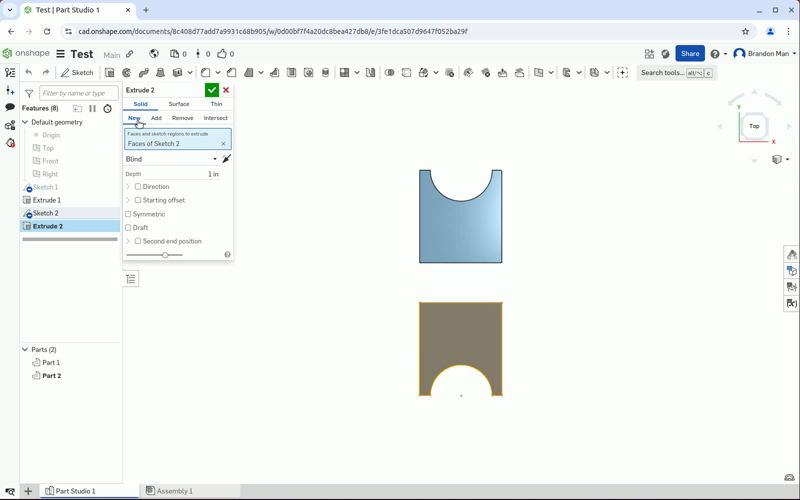
click(137, 120)
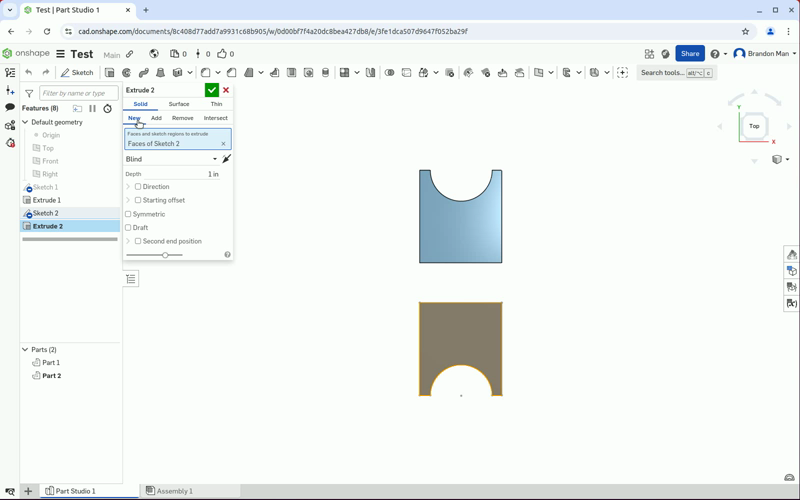
key(tab, 4)
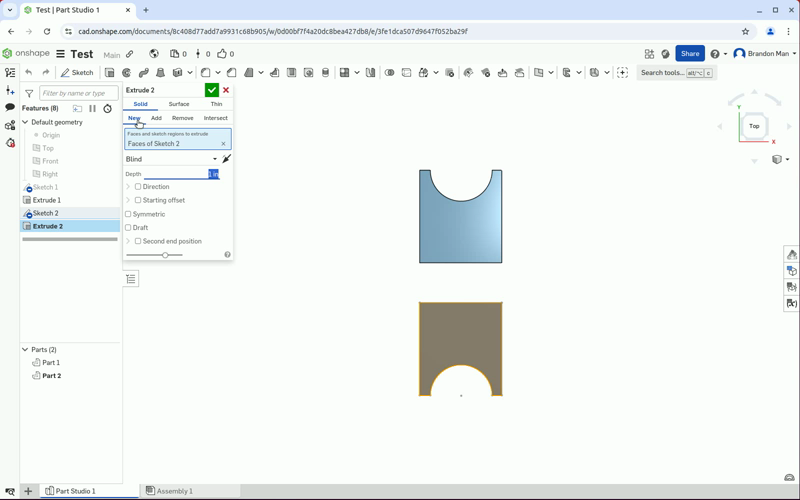
text(5.296)
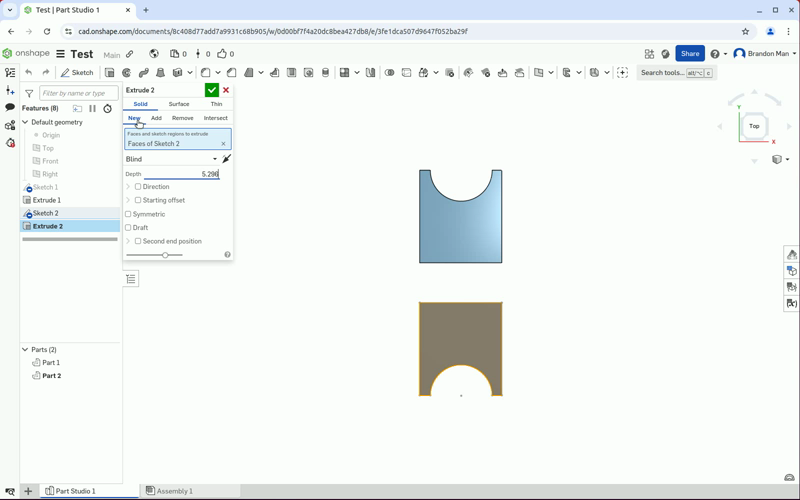
key(tab, 3)
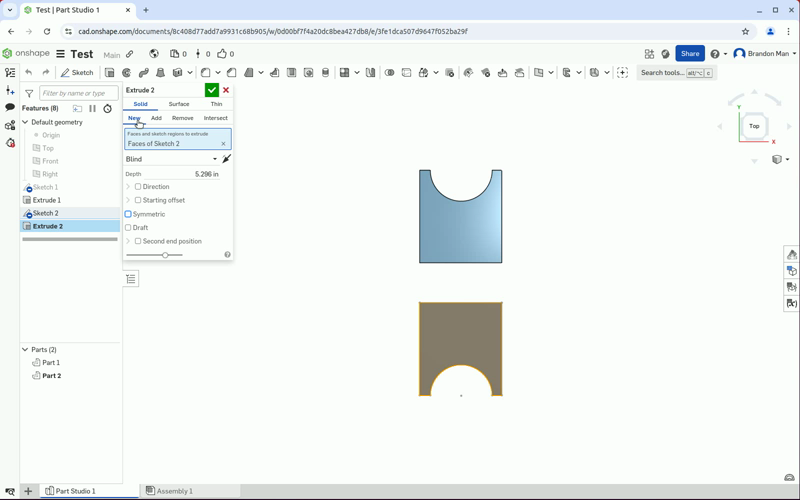
key(tab, 2)
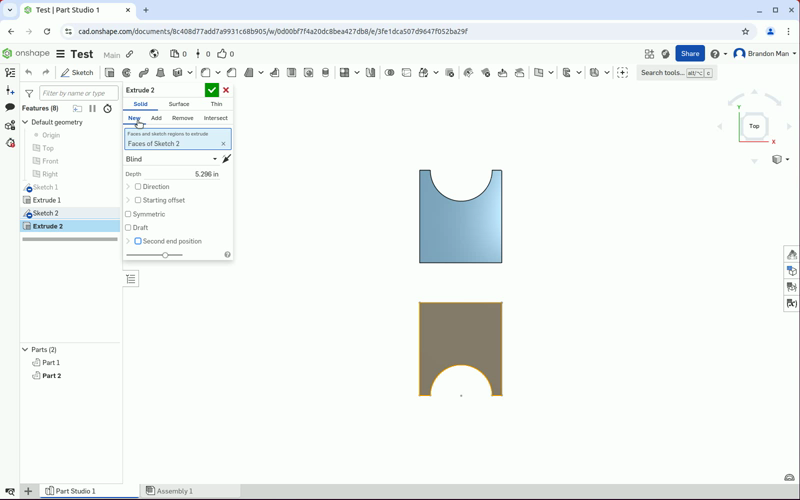
key(space)
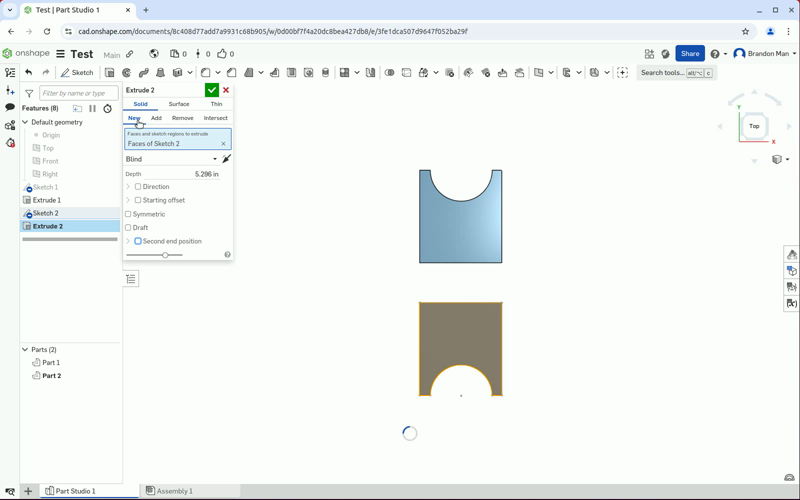
key(tab, 3)
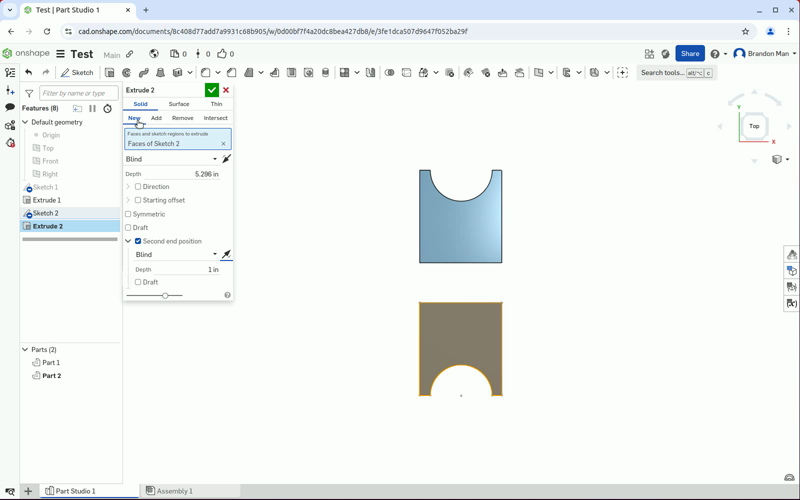
text(5.296)
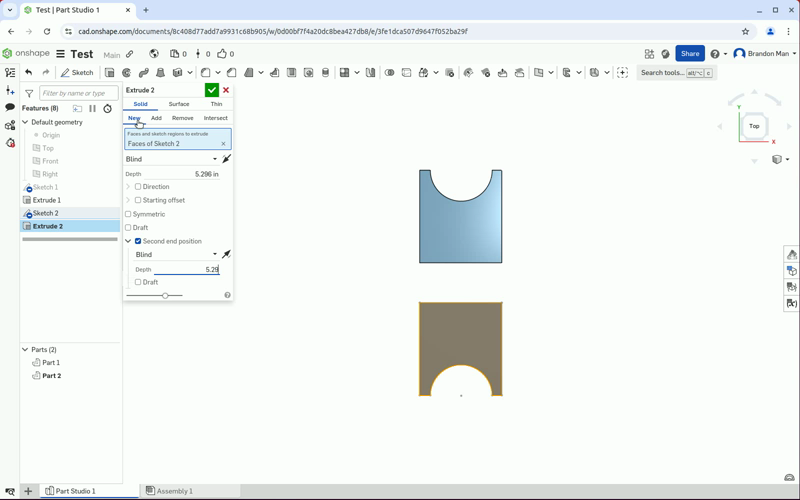
key(enter)
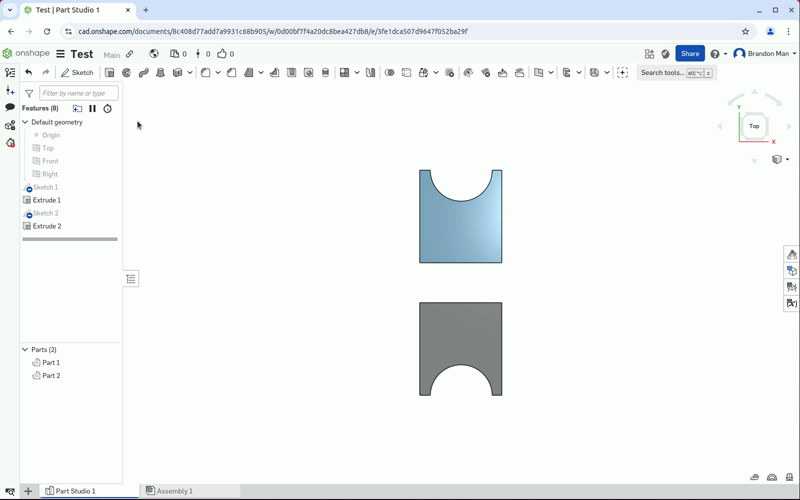
key(shift+h)
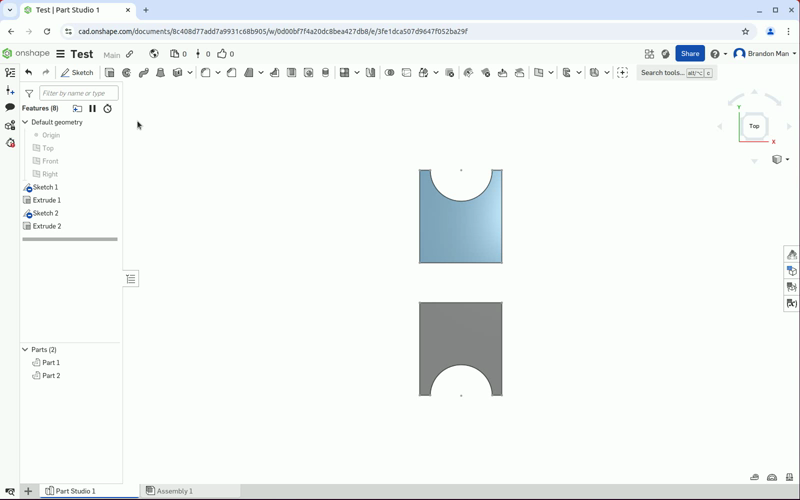
key(shift+h)
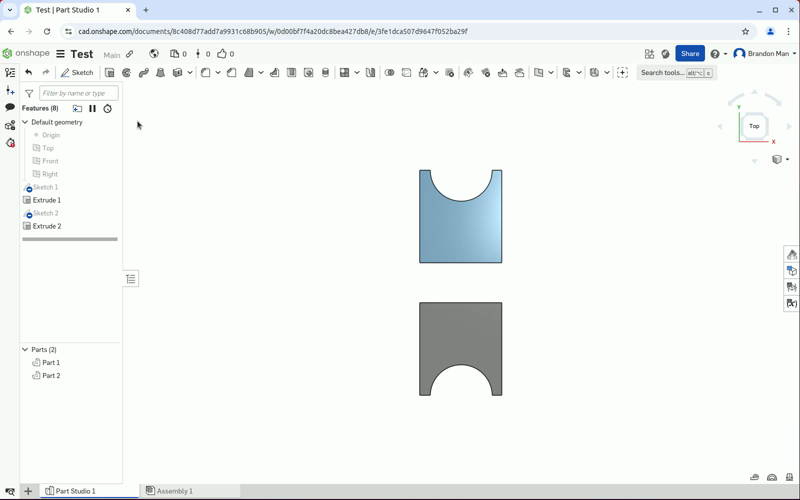
mouse_move(73, 189)
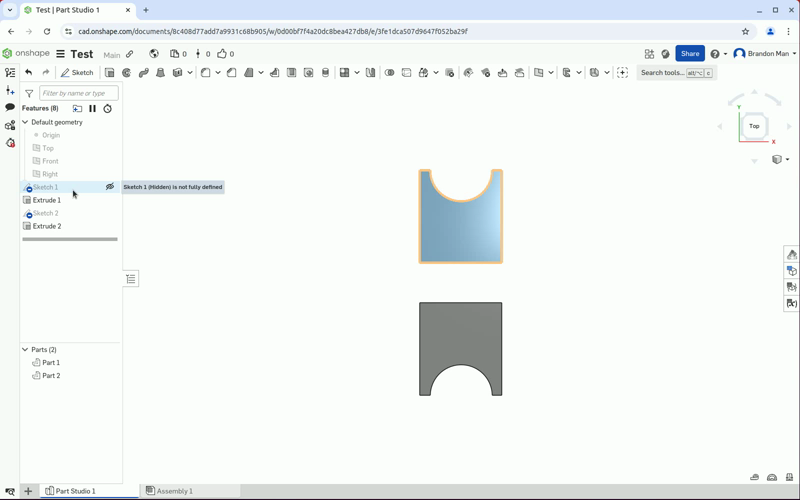
click(73, 189)
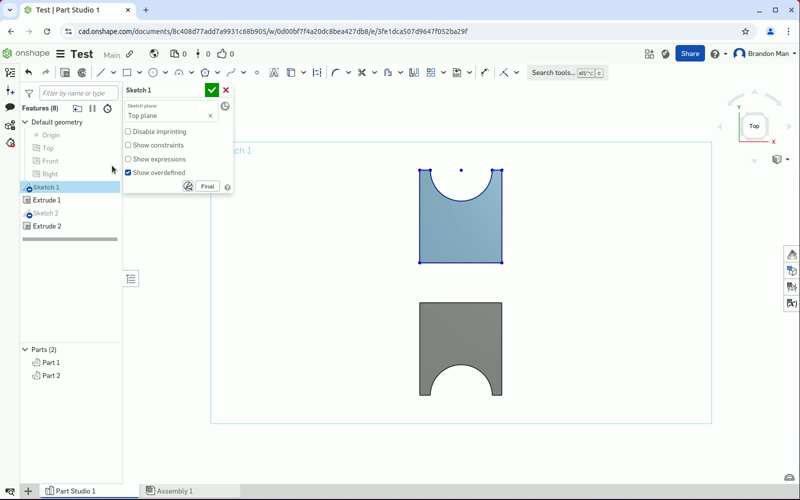
mouse_move(229, 92)
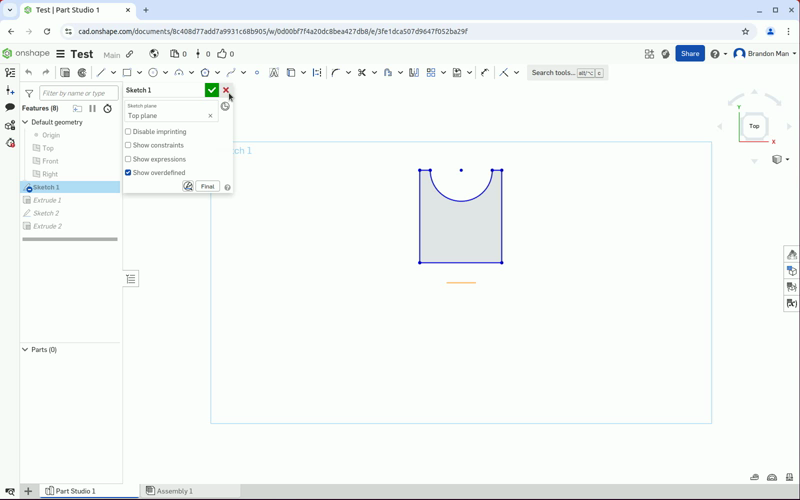
click(229, 92)
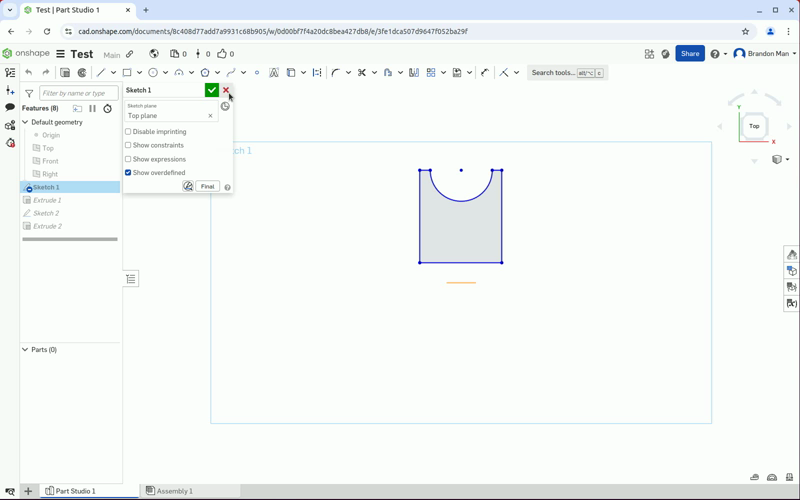
key(shift+s)
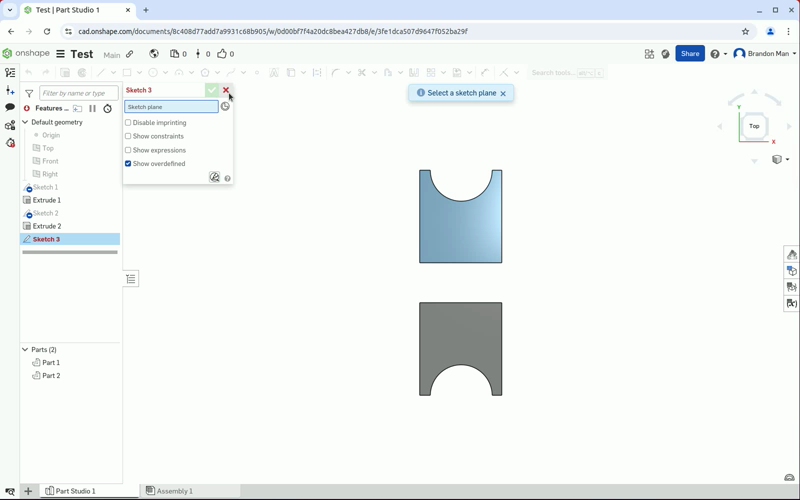
mouse_move(73, 150)
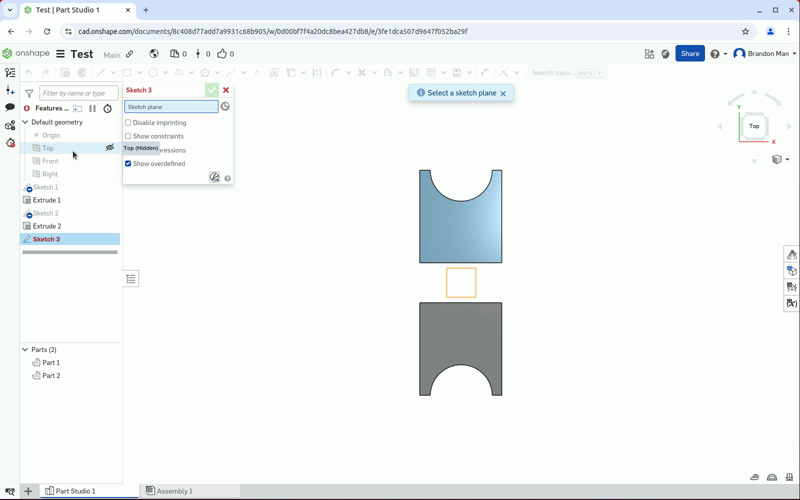
click(73, 150)
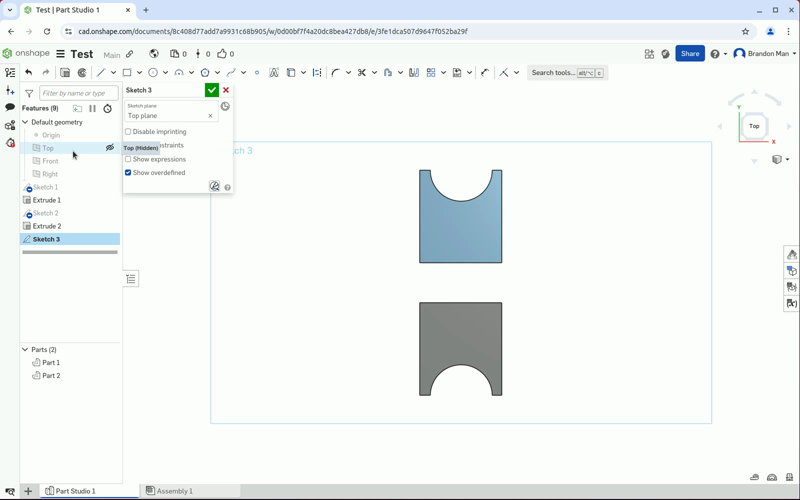
mouse_move(73, 352)
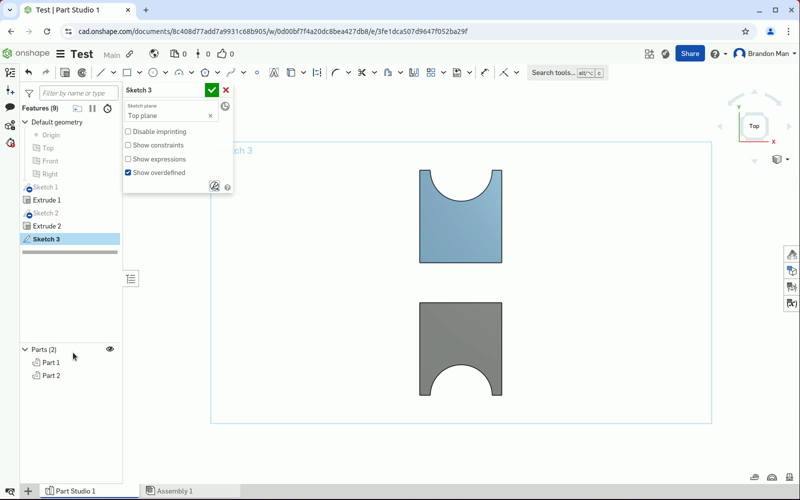
key(y)
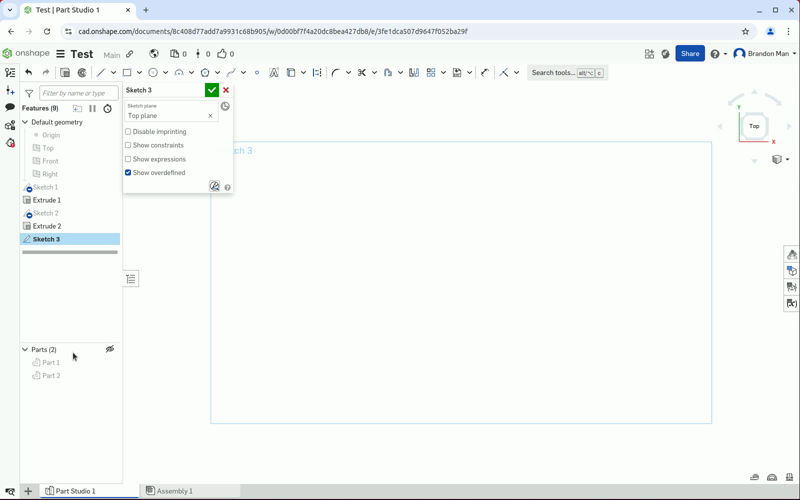
key(l)
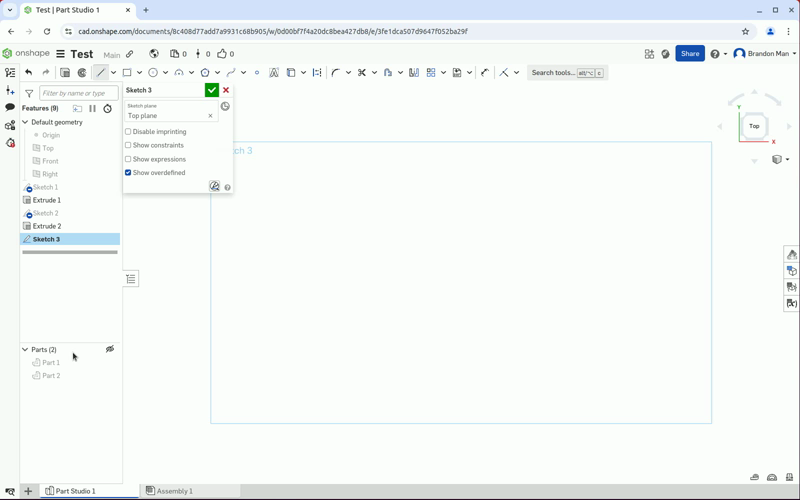
key_down(shift)
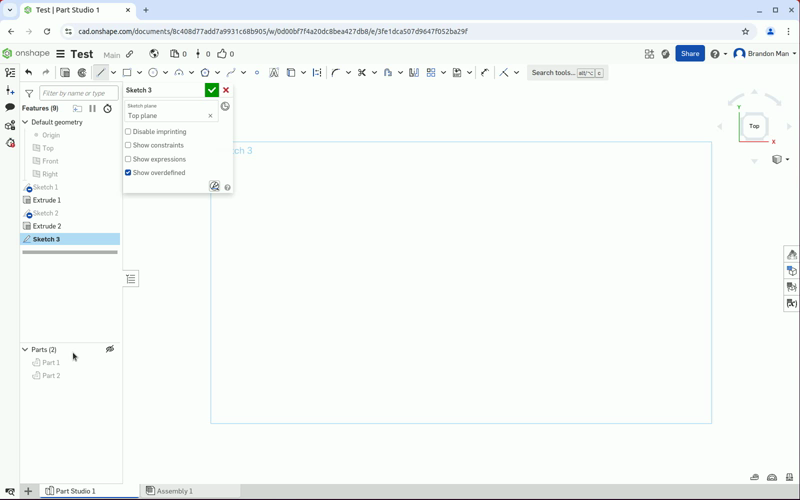
mouse_move(419, 303)
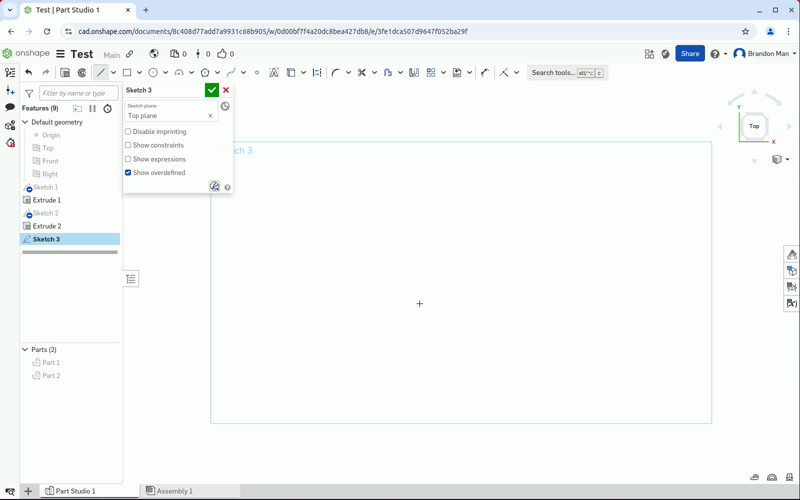
click(419, 303)
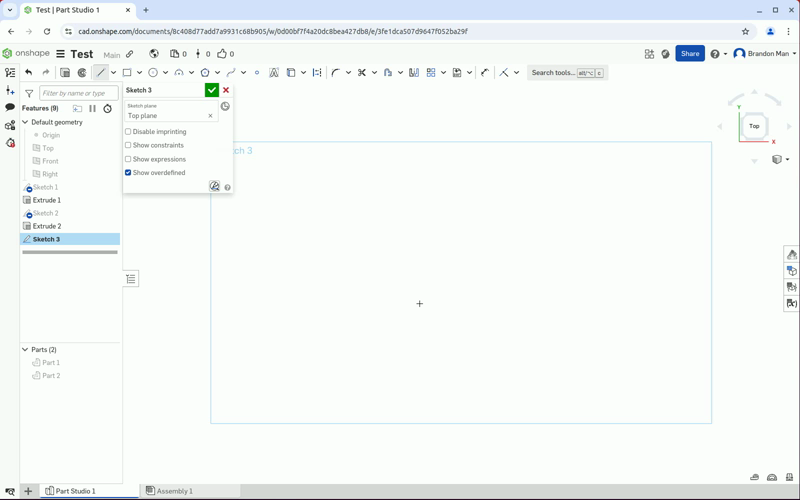
key_up(shift)
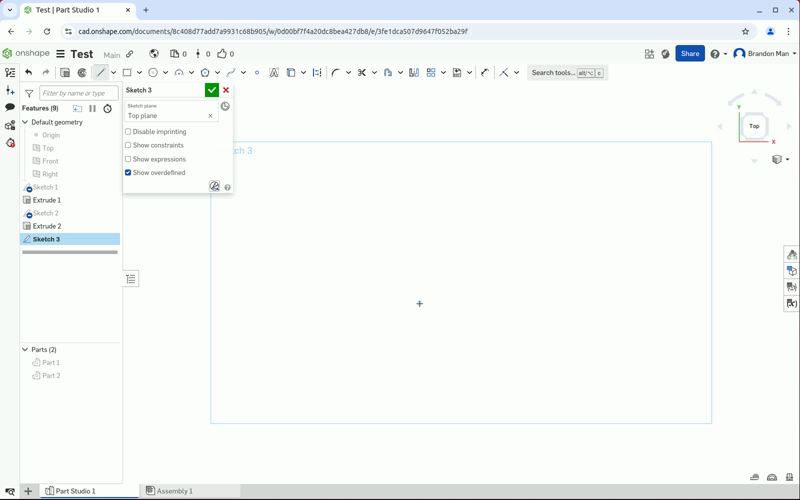
key_down(shift)
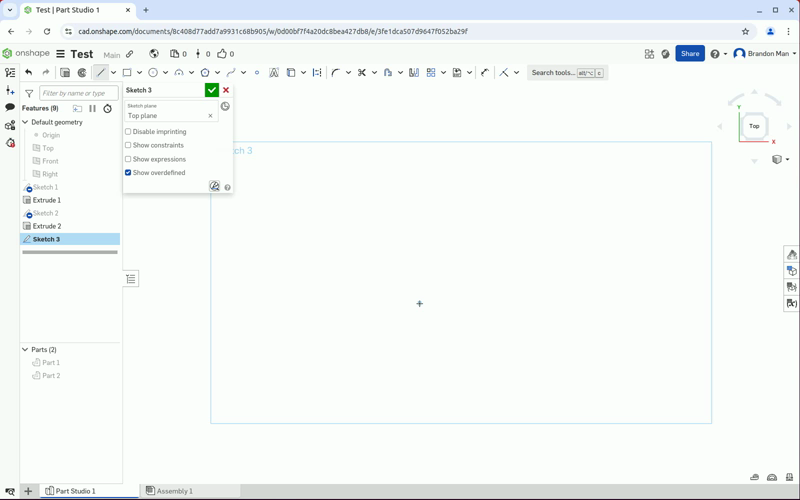
mouse_move(502, 303)
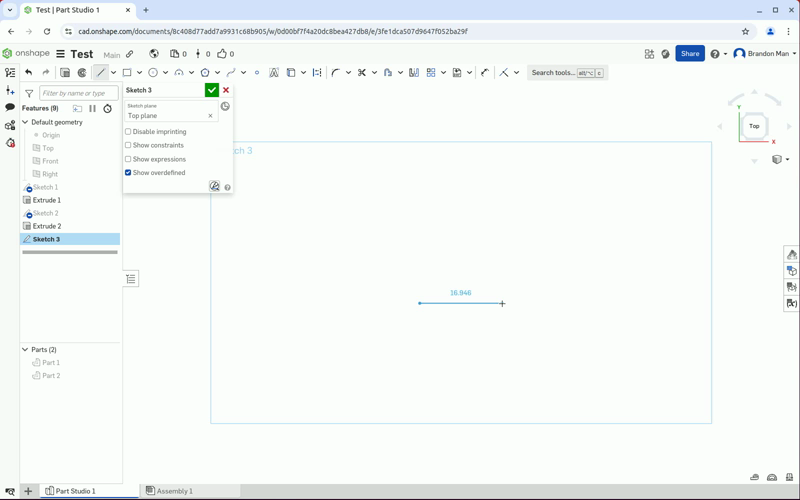
click(502, 303)
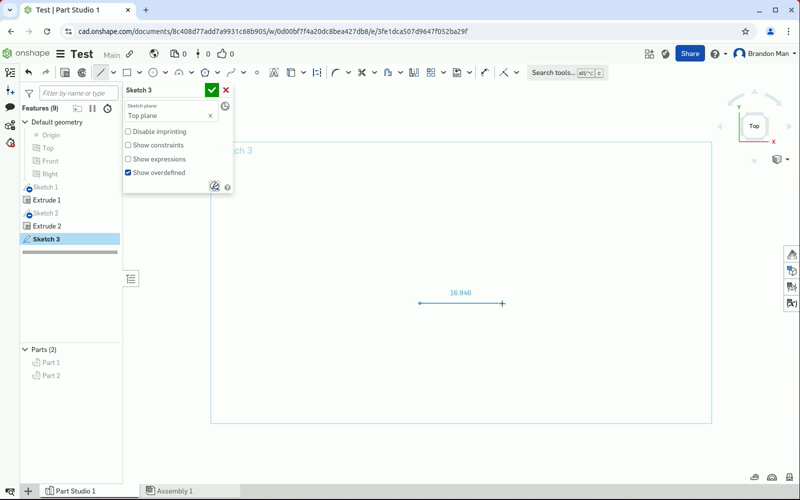
key_up(shift)
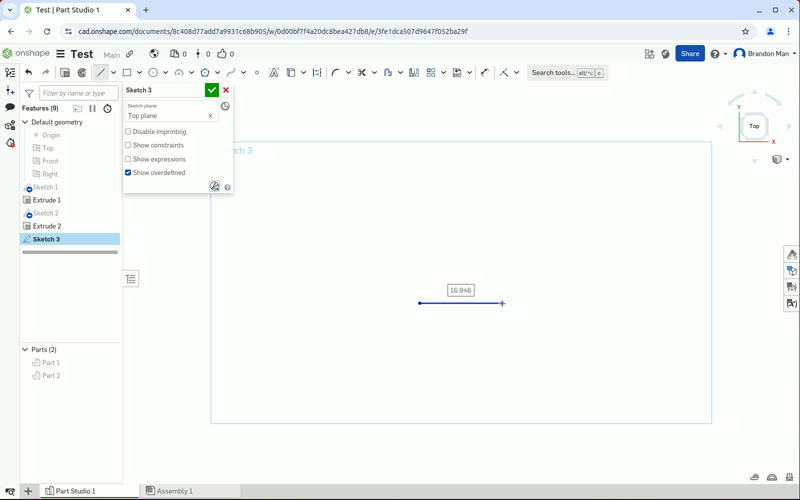
key(esc)
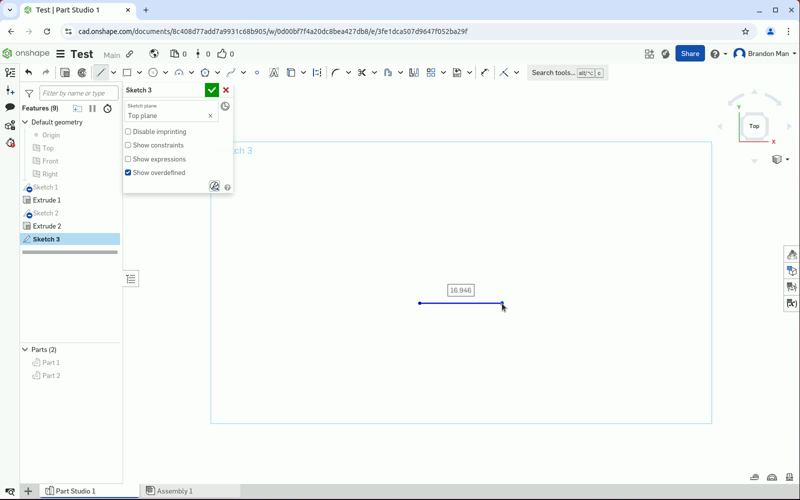
key(a)
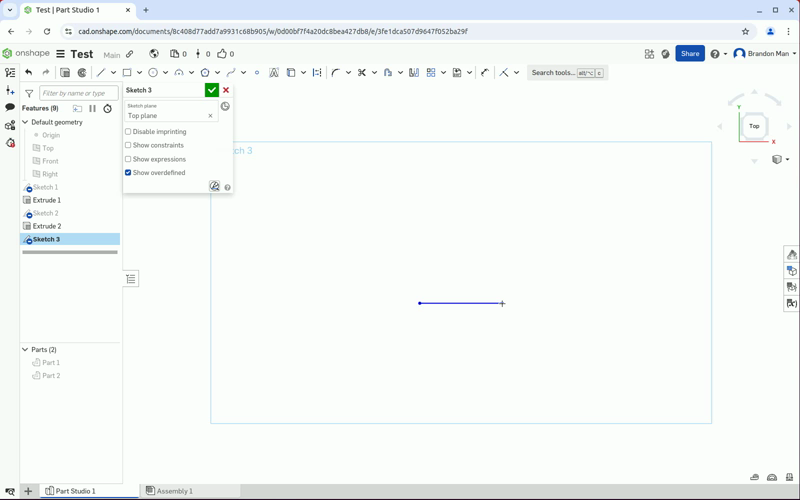
mouse_move(502, 303)
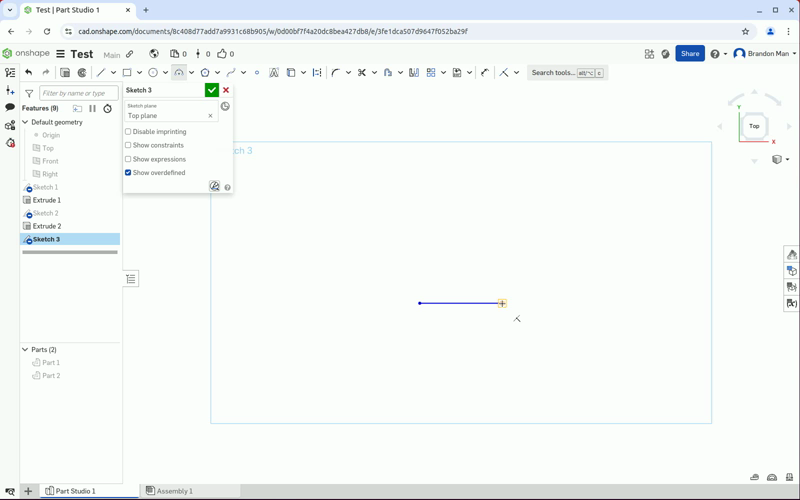
click(502, 303)
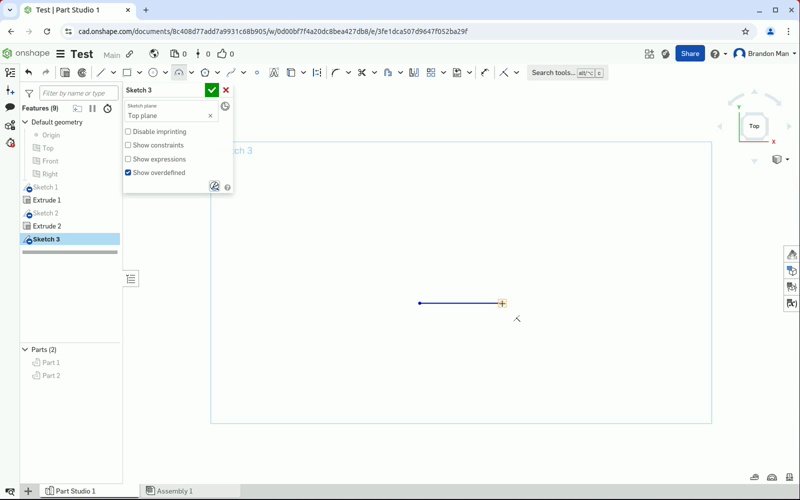
key_down(shift)
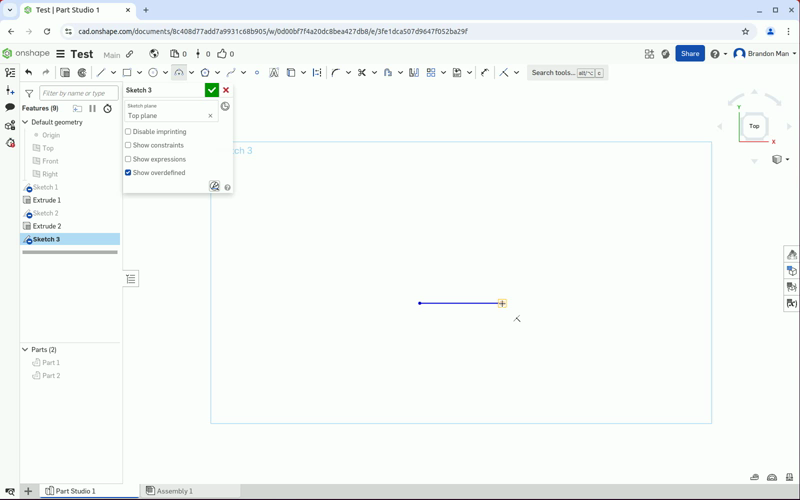
mouse_move(502, 261)
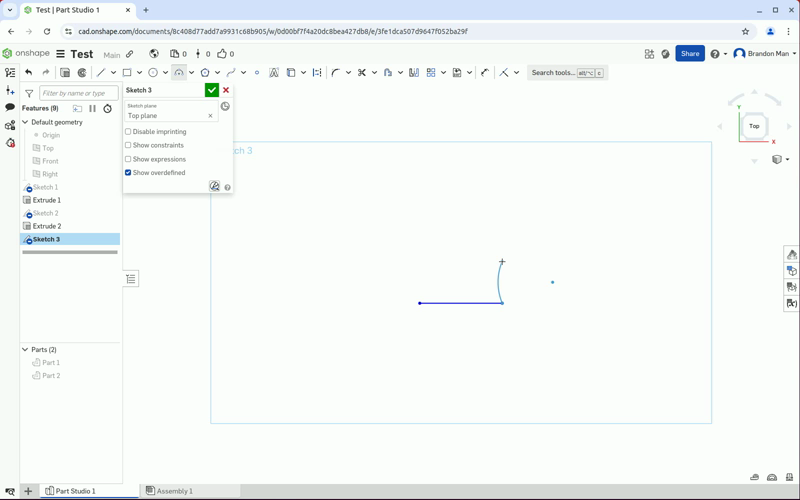
click(502, 261)
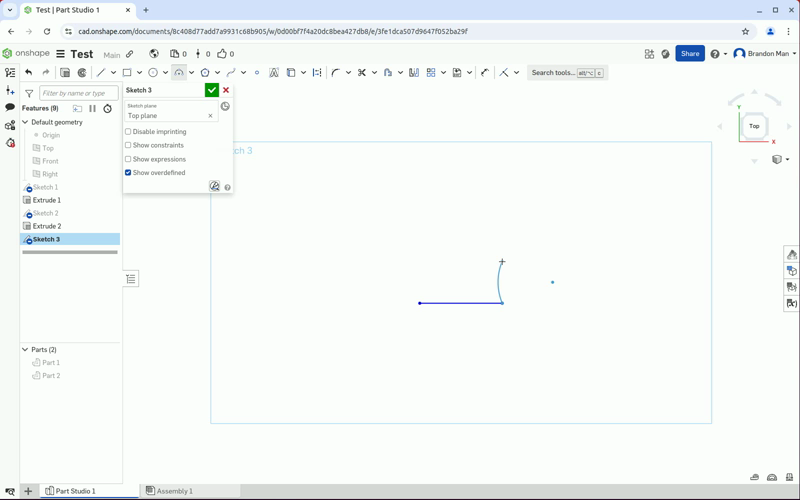
mouse_move(481, 282)
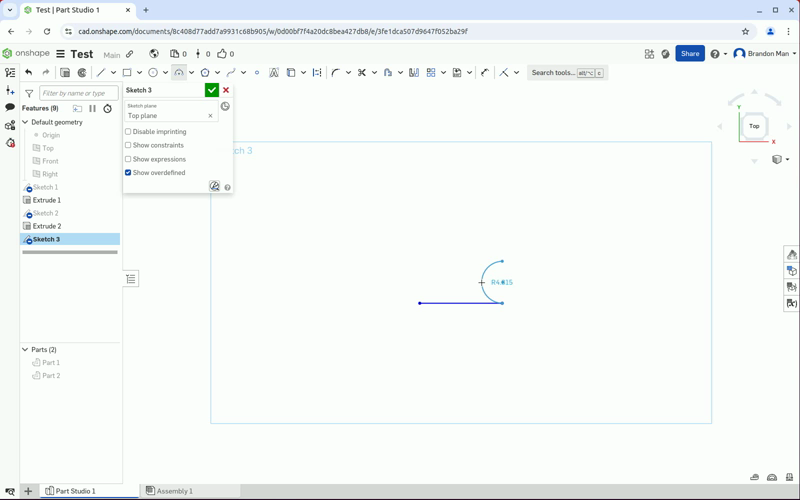
click(481, 282)
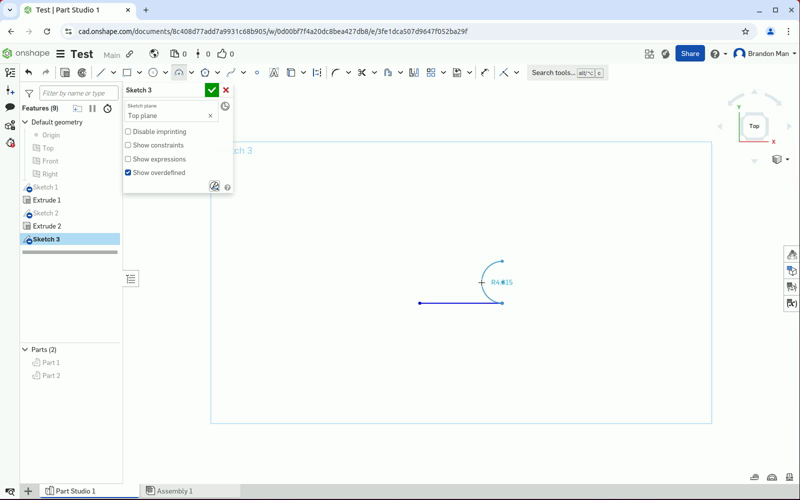
key_up(shift)
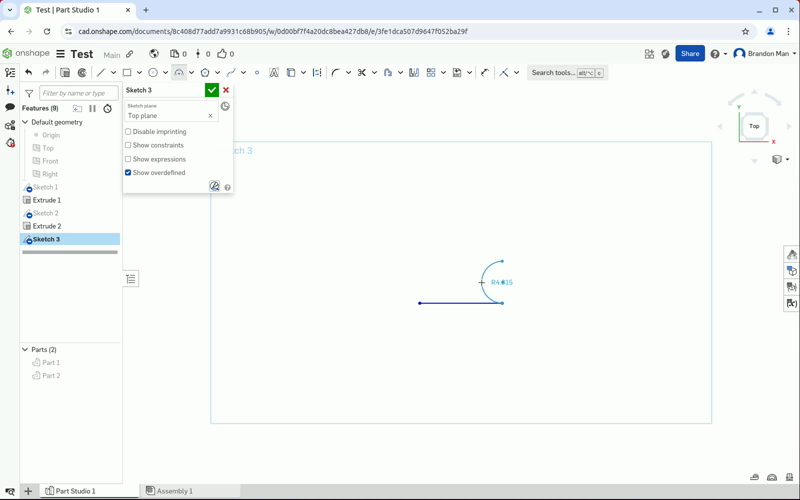
key(esc)
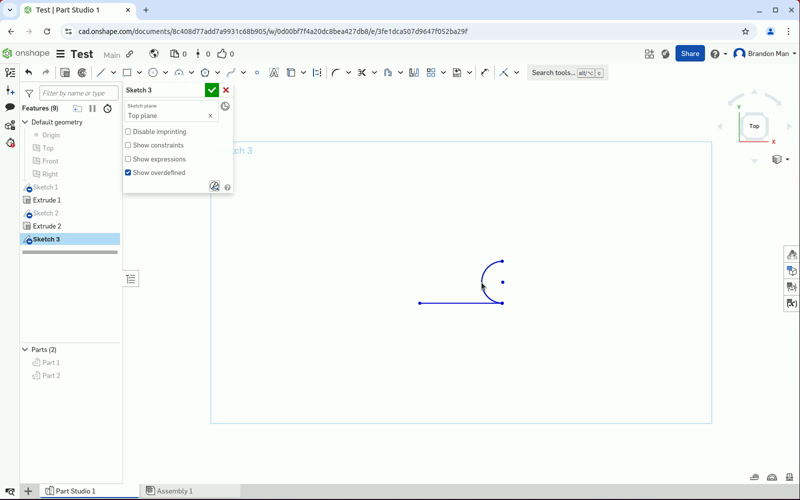
key(l)
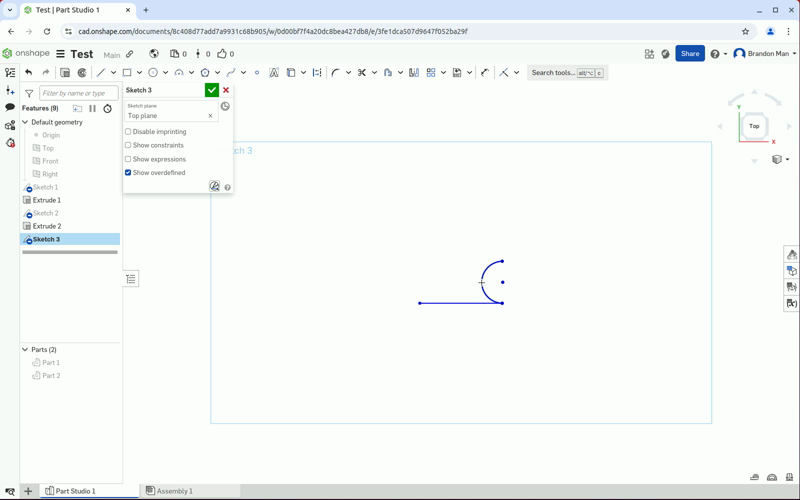
mouse_move(502, 261)
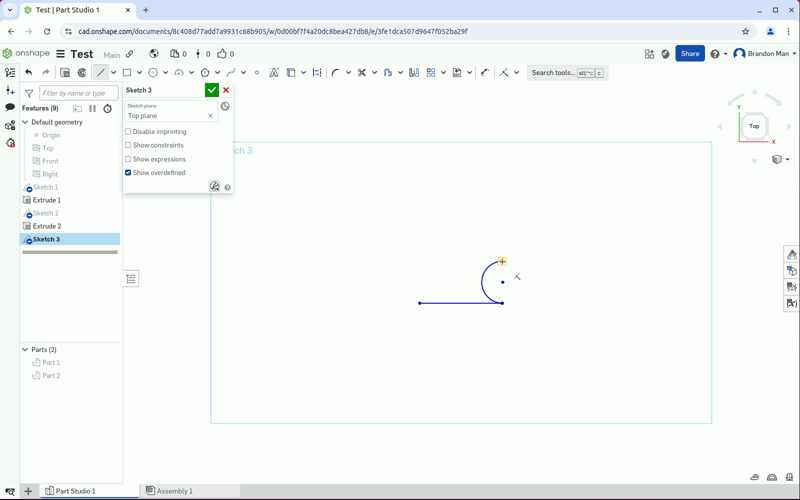
click(502, 261)
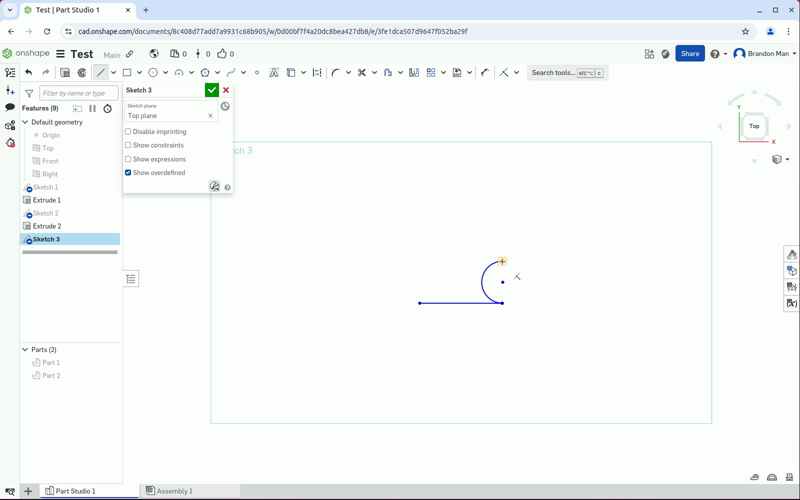
key_down(shift)
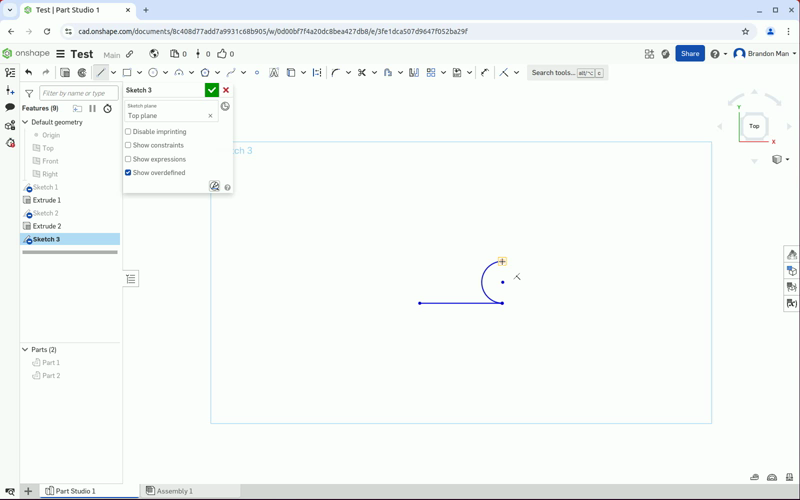
mouse_move(419, 261)
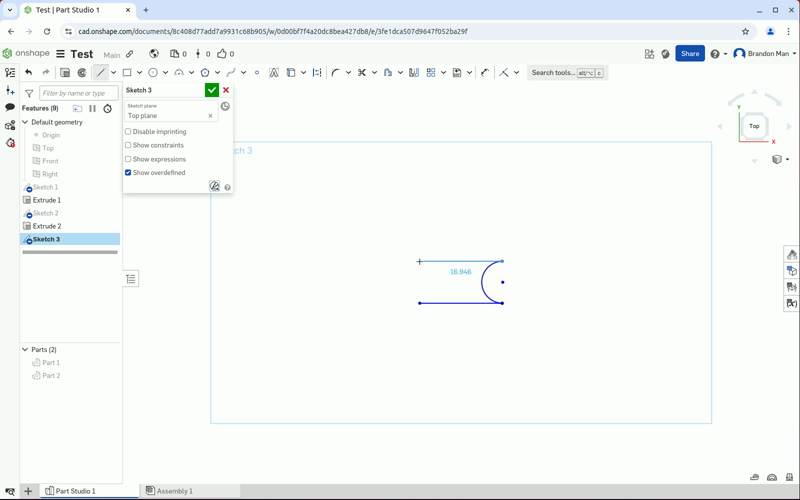
click(419, 261)
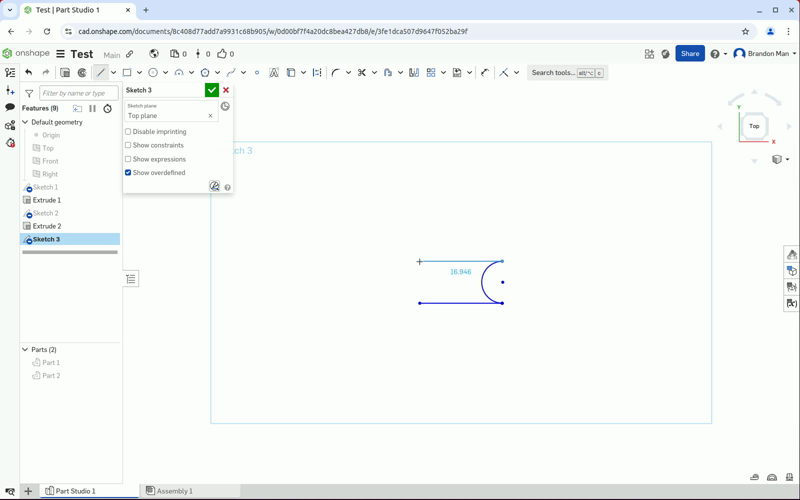
key_up(shift)
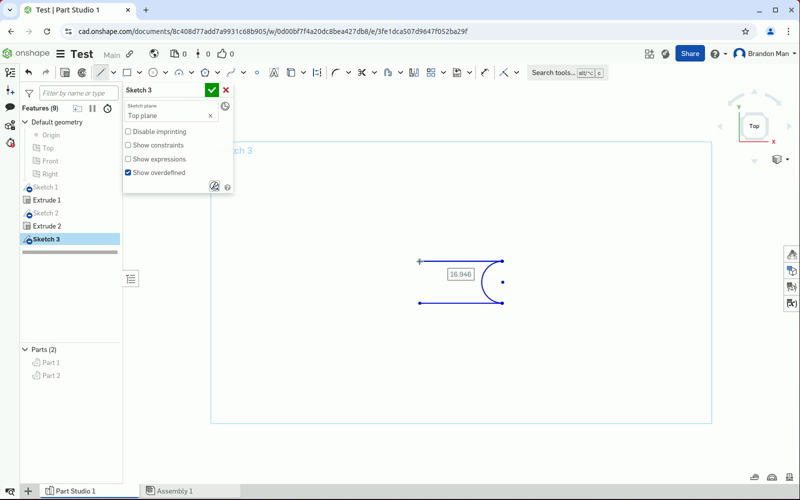
key(esc)
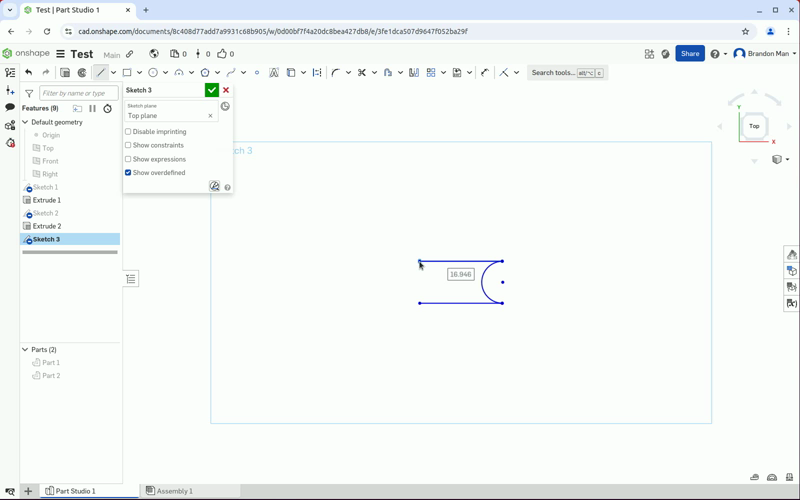
key(a)
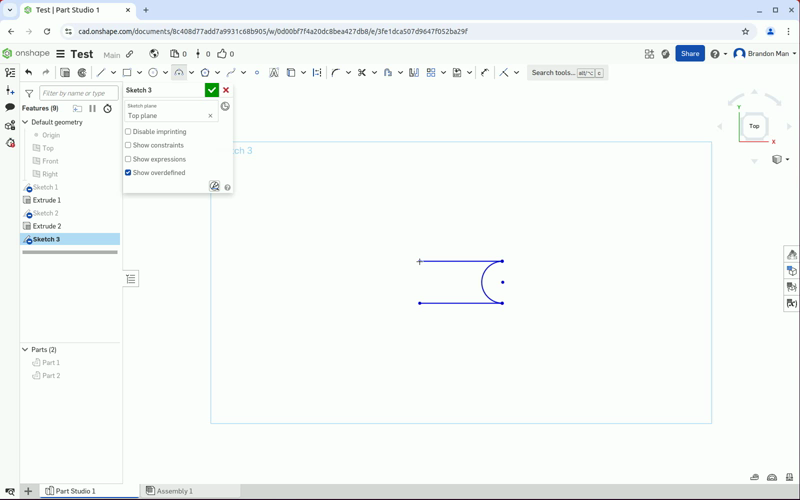
mouse_move(419, 261)
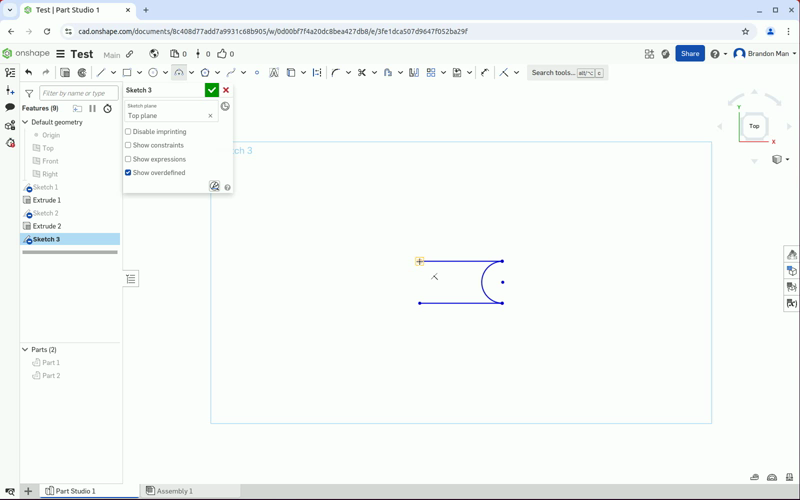
click(419, 261)
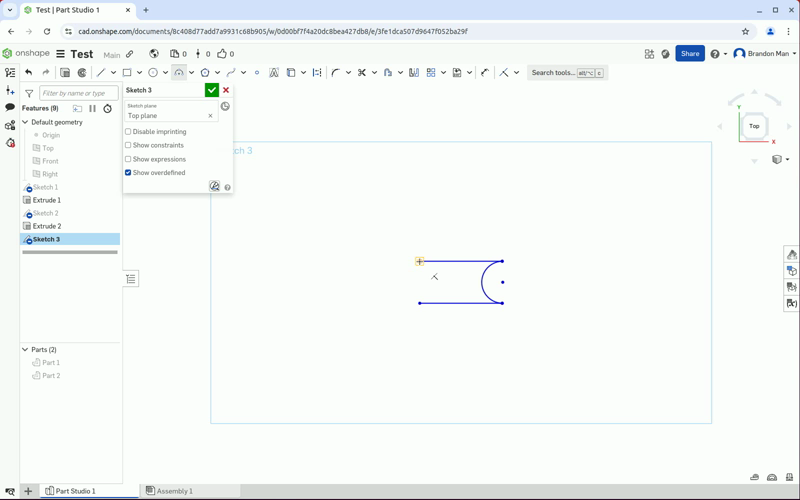
mouse_move(419, 303)
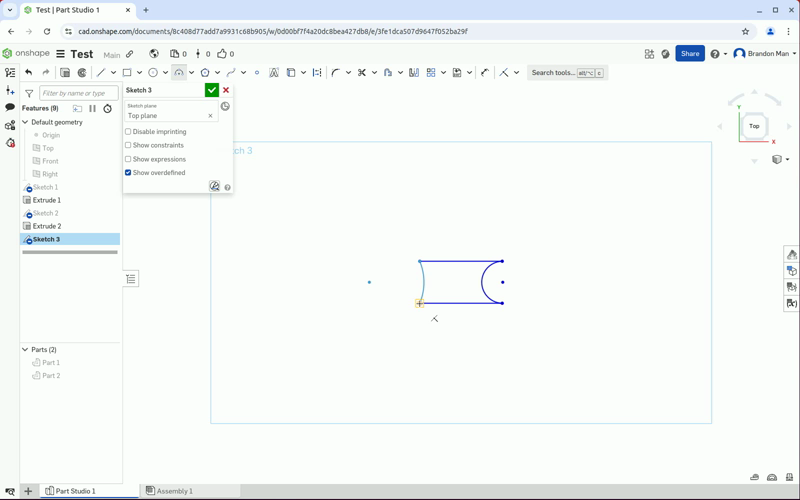
click(419, 303)
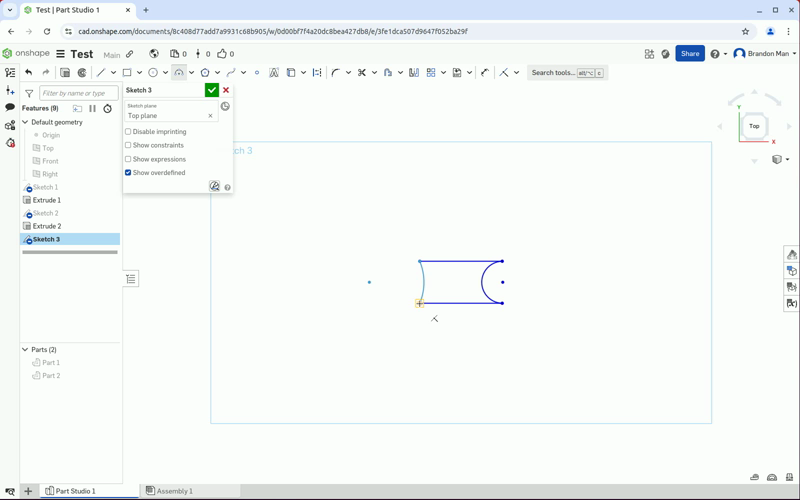
key_down(shift)
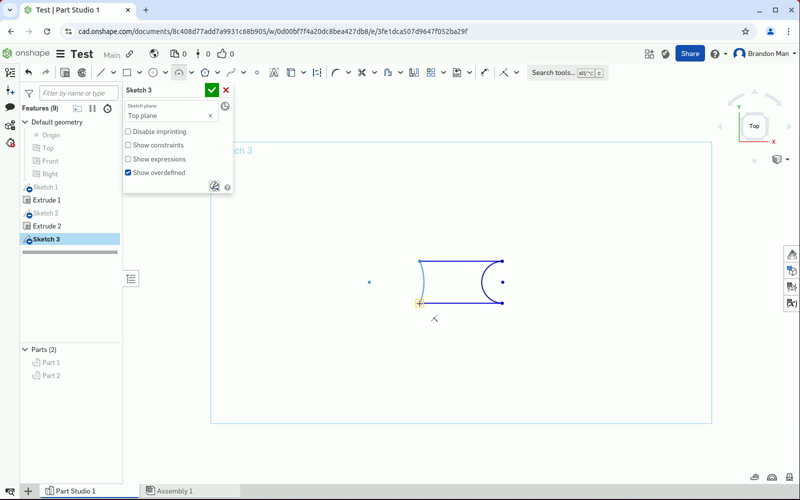
mouse_move(440, 282)
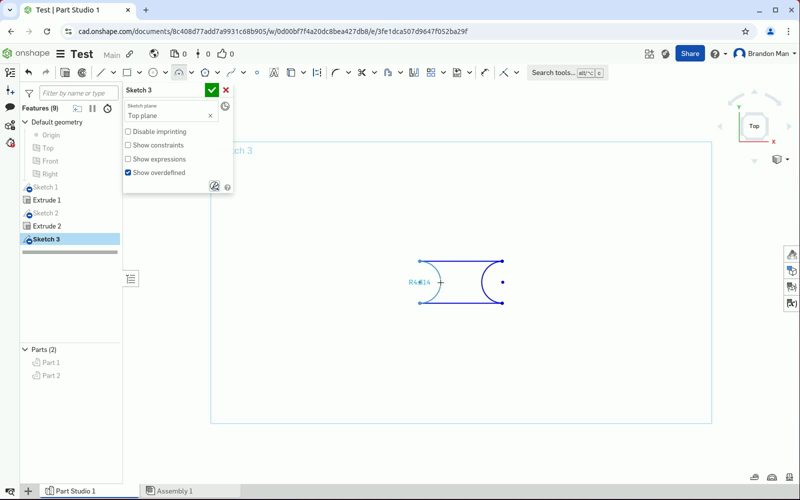
click(440, 282)
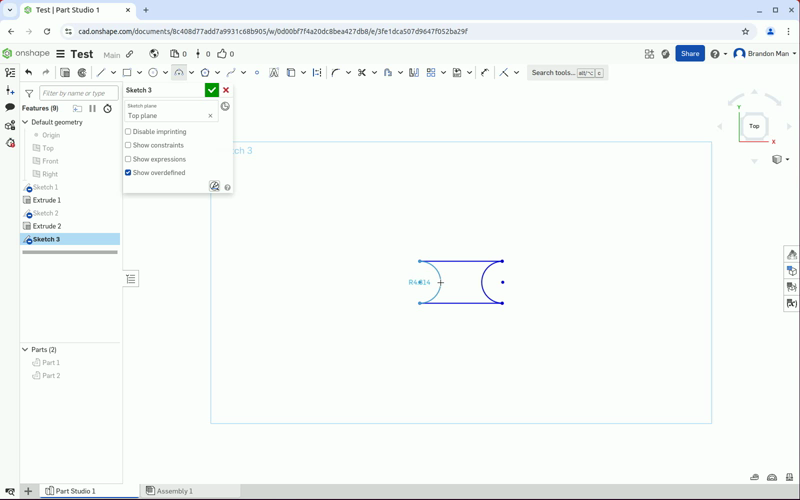
key_up(shift)
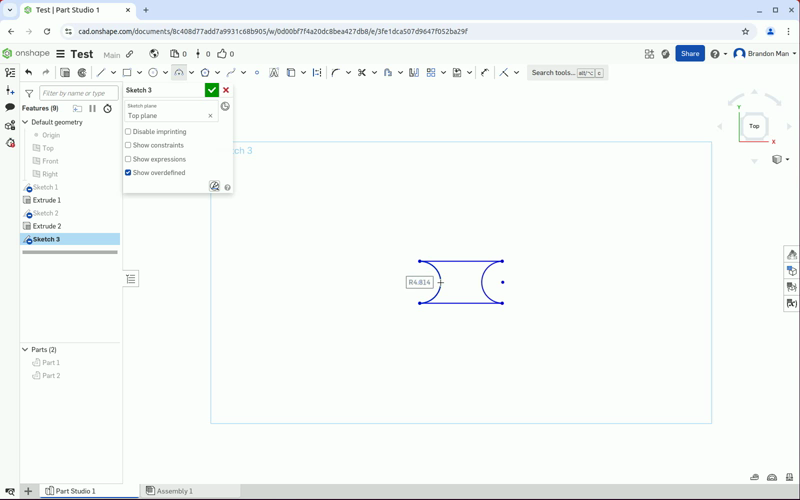
key(esc)
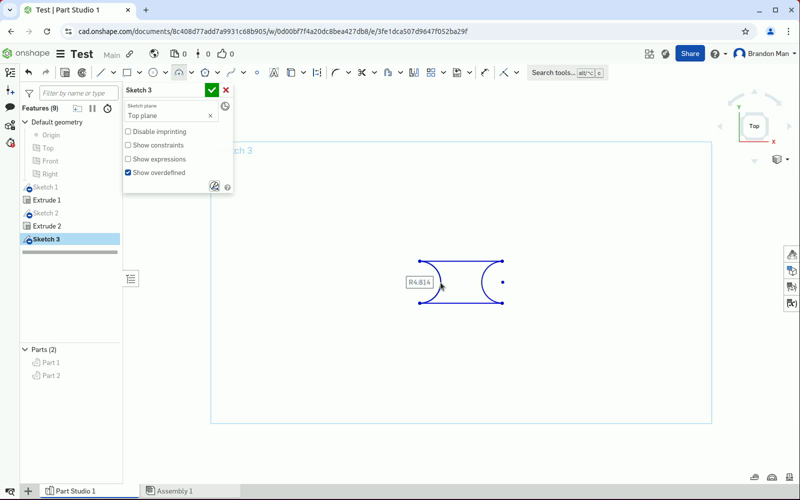
key(c)
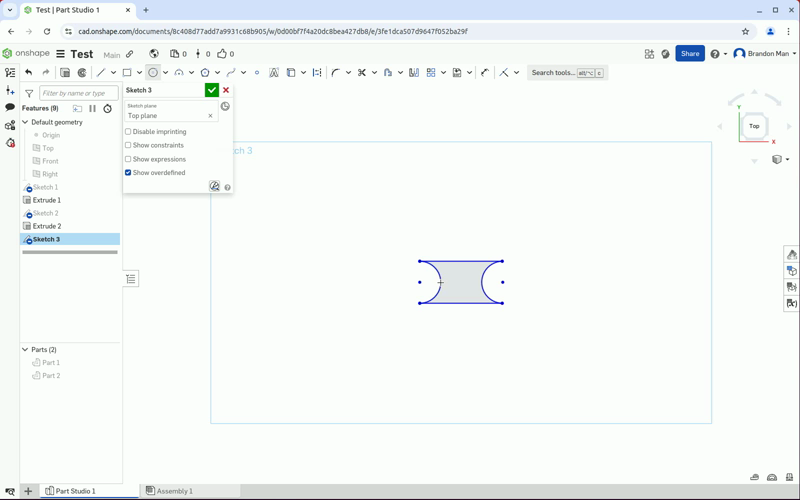
key_down(shift)
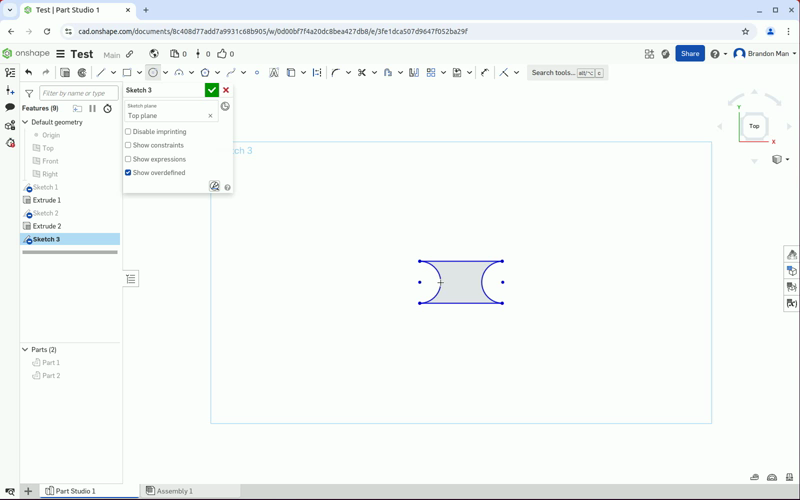
mouse_move(461, 282)
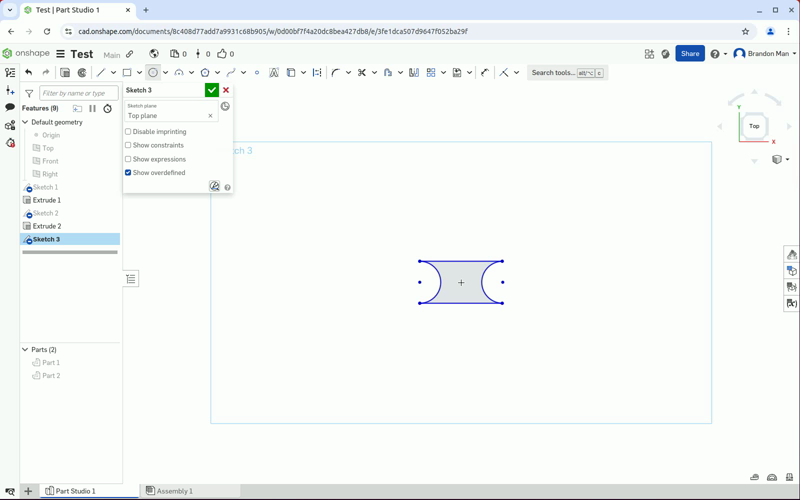
click(461, 282)
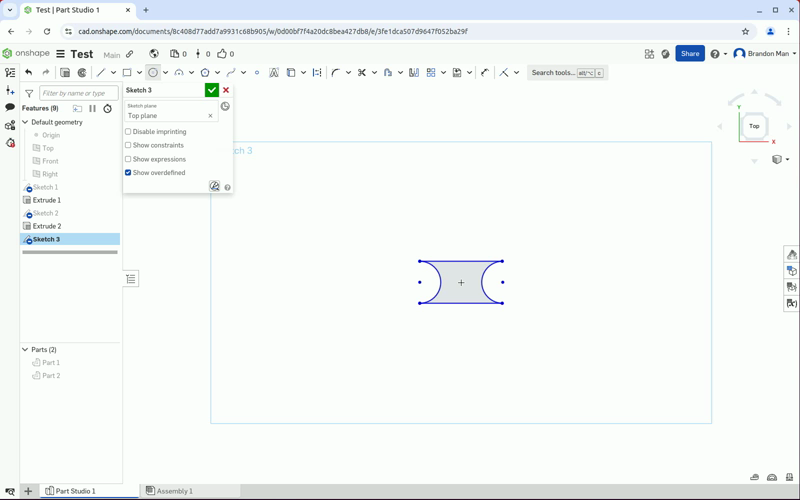
key_up(shift)
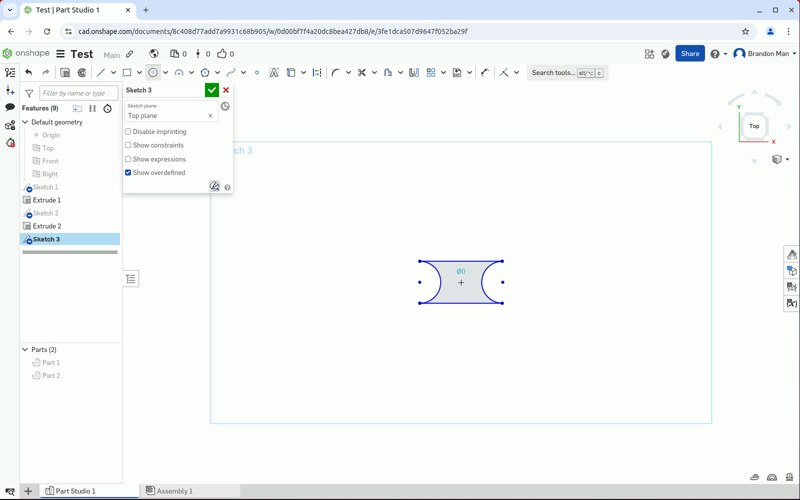
mouse_move(471, 282)
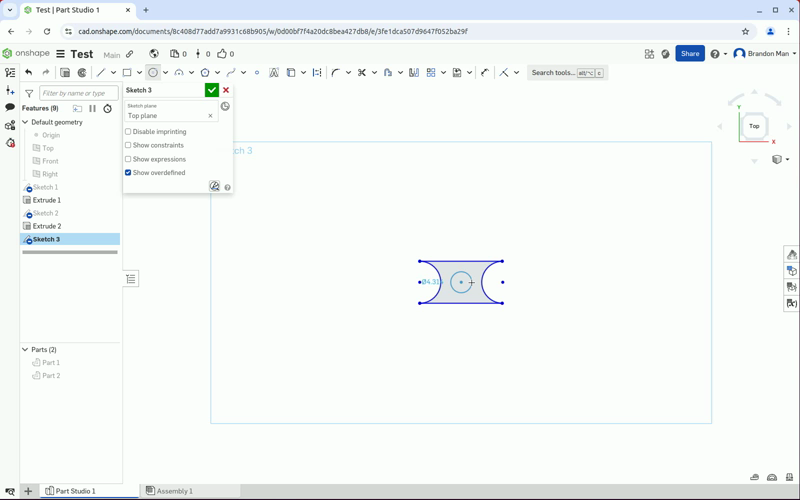
click(471, 282)
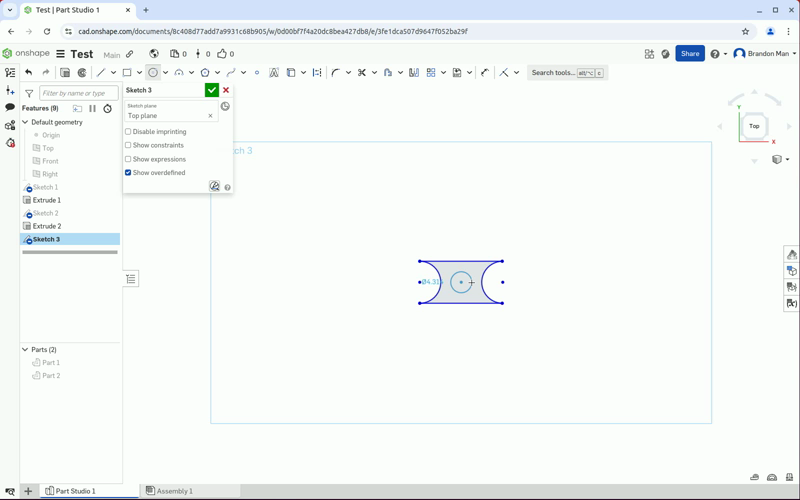
key(esc)
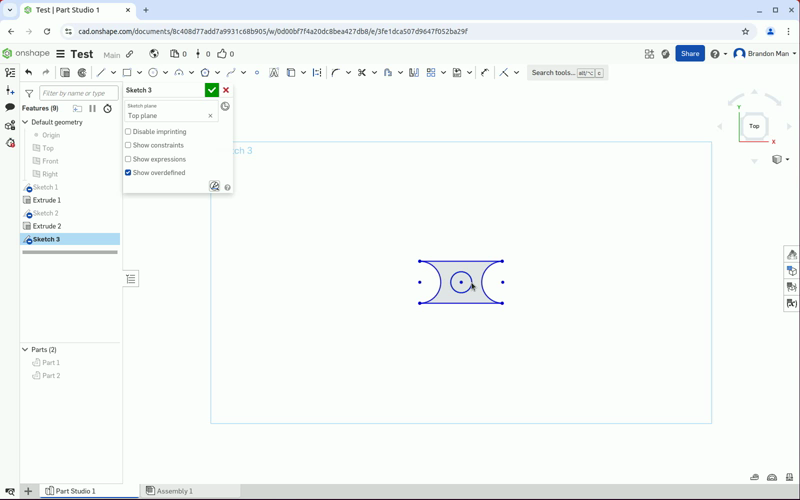
mouse_move(436, 266)
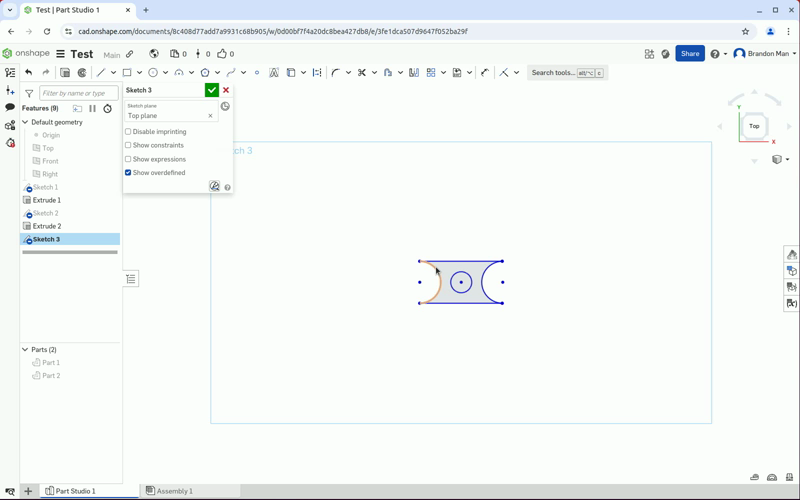
click(436, 266)
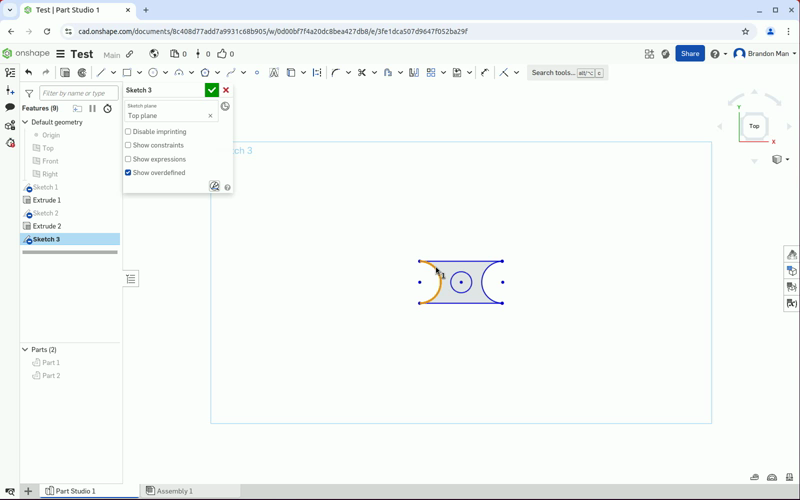
mouse_move(73, 352)
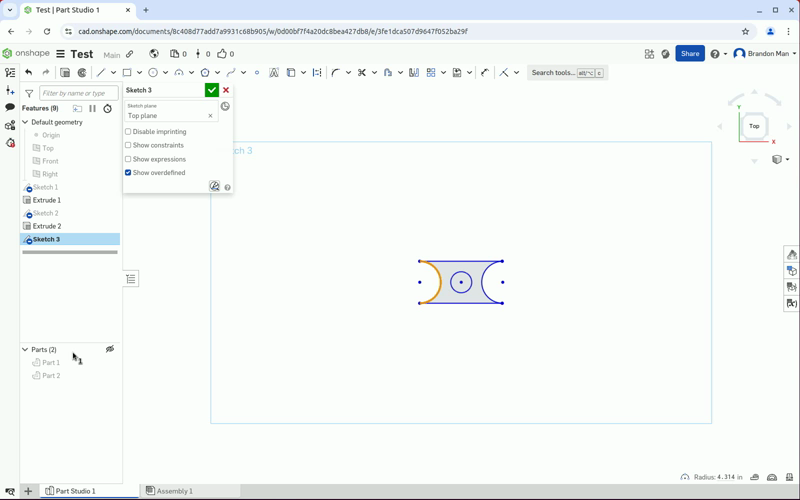
key(shift+y)
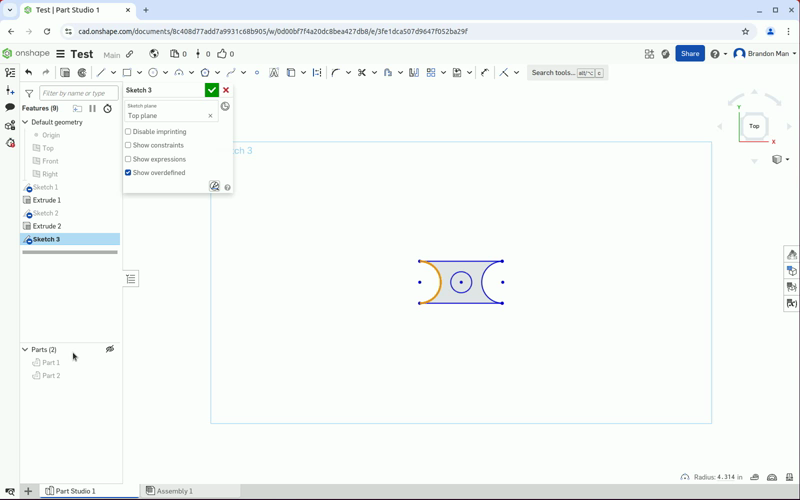
key(shift+e)
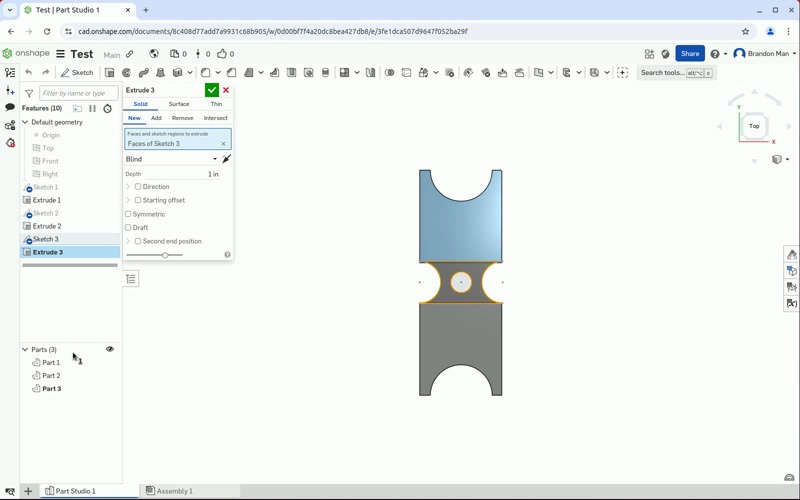
mouse_move(143, 106)
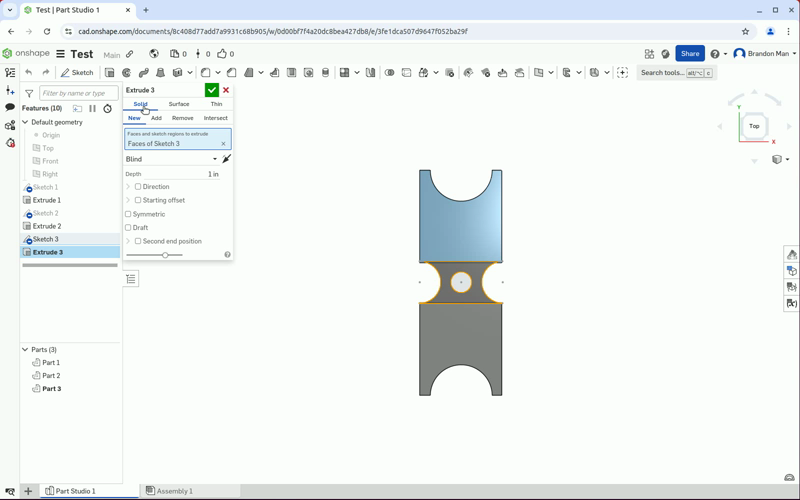
click(143, 106)
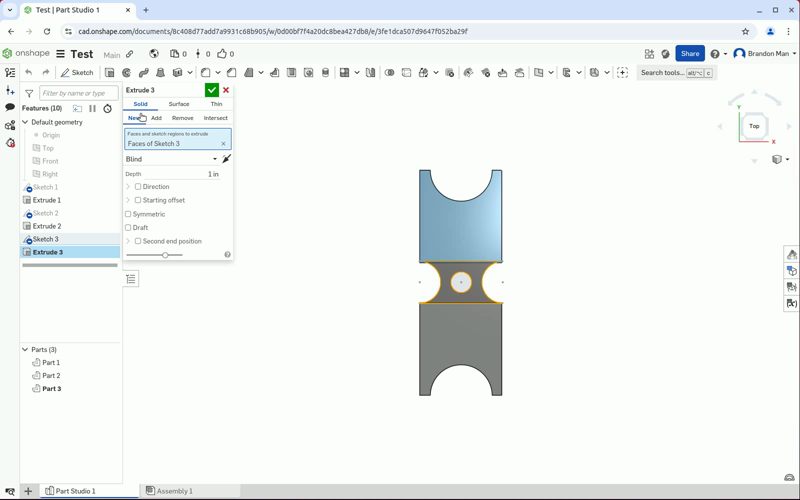
mouse_move(137, 120)
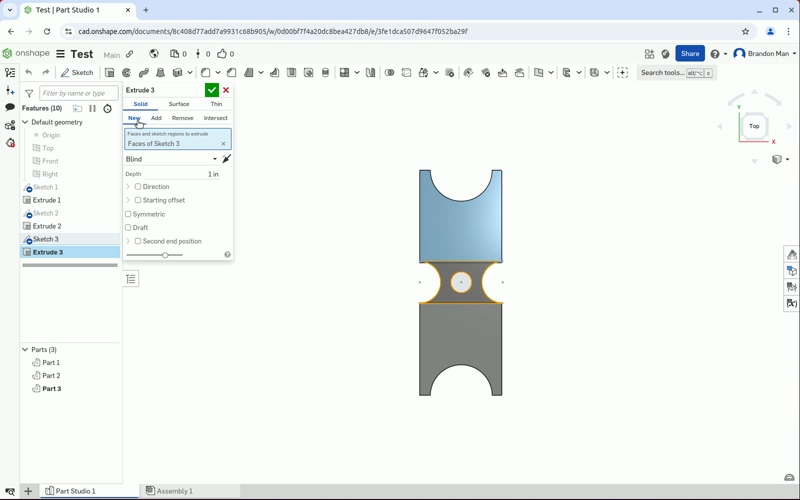
click(137, 120)
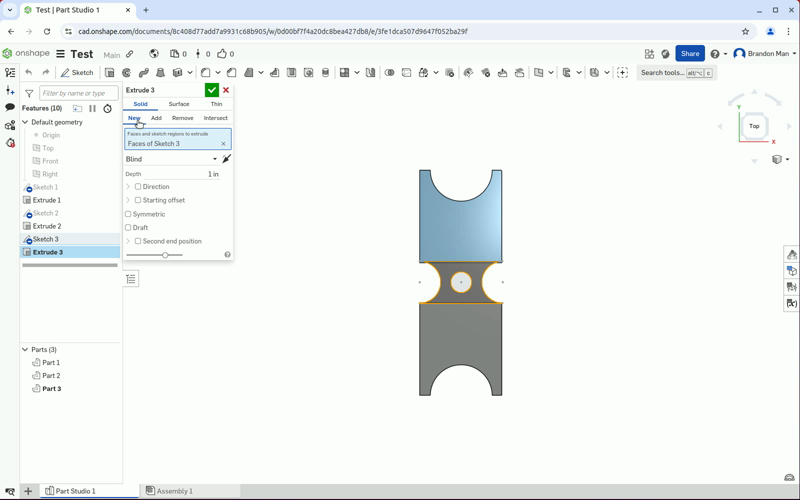
key(tab, 4)
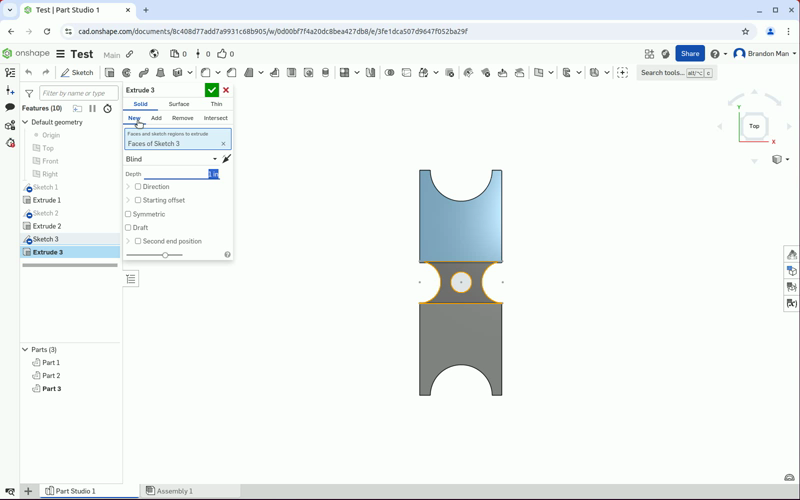
text(5.296)
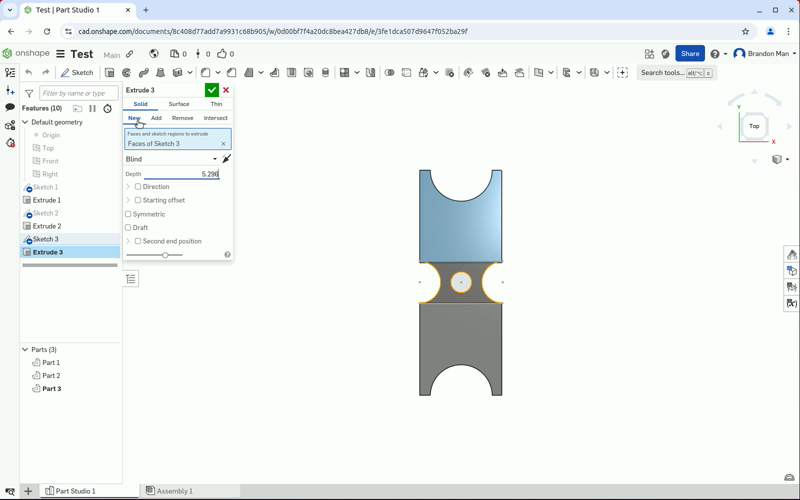
key(tab, 3)
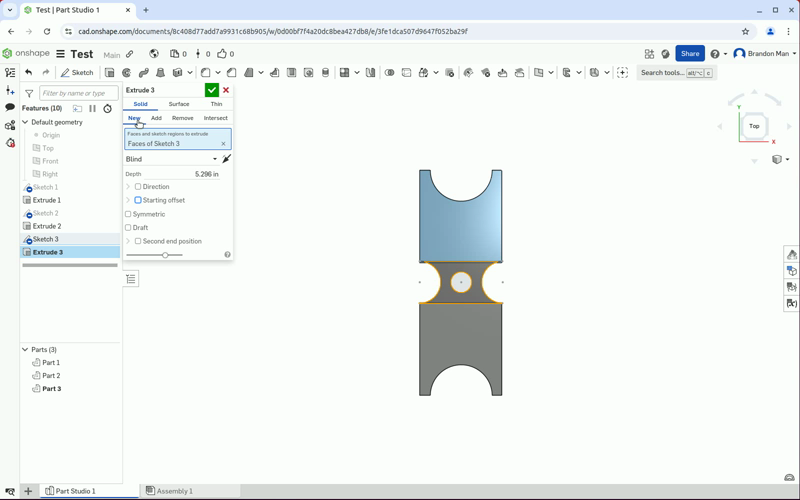
key(tab, 2)
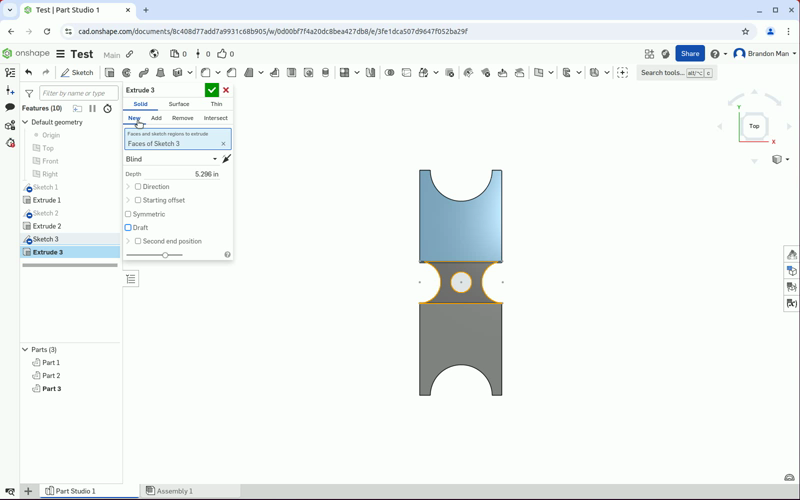
key(space)
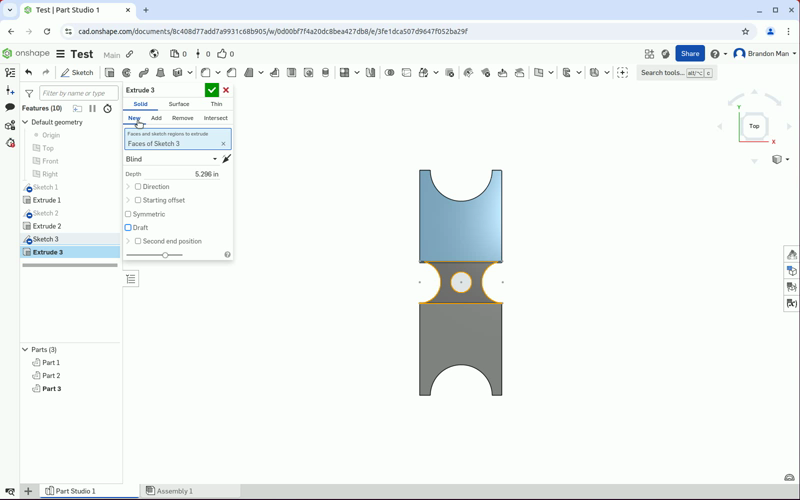
key(tab, 3)
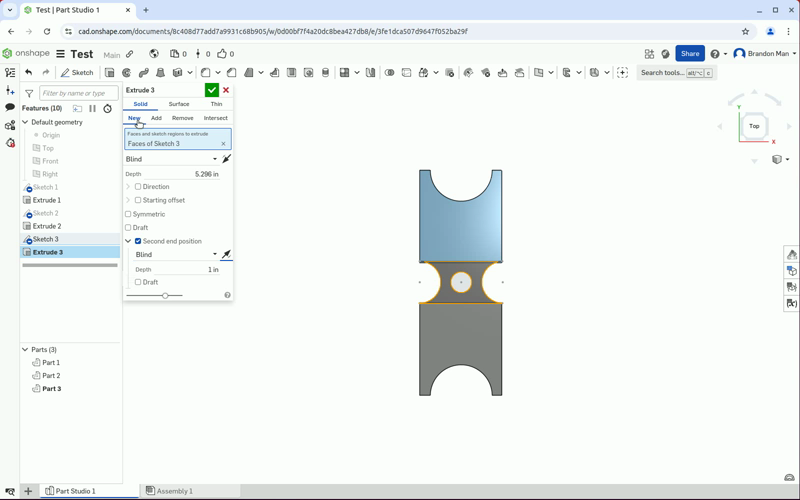
text(5.296)
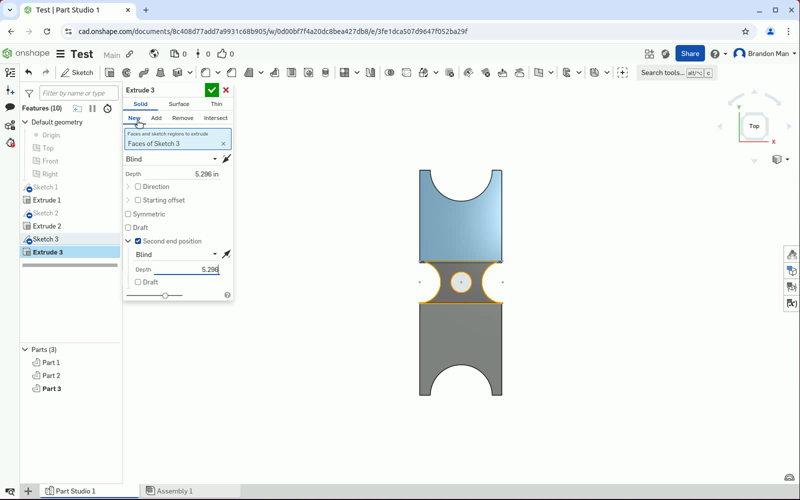
key(enter)
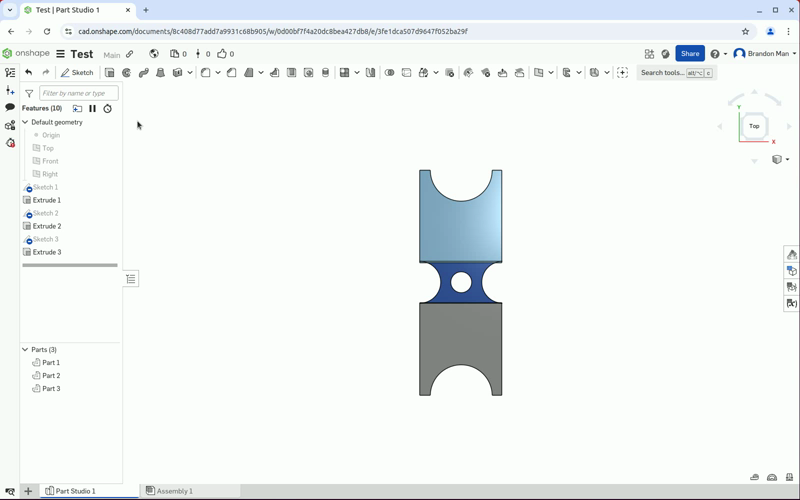
key(shift+h)
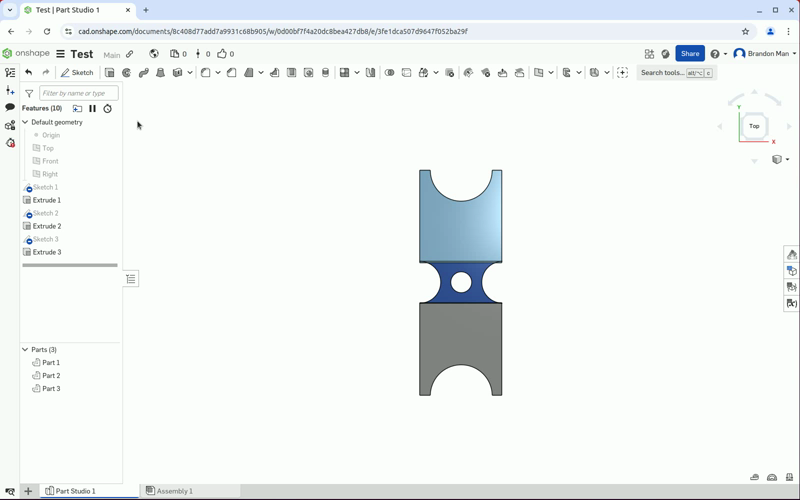
key(shift+h)
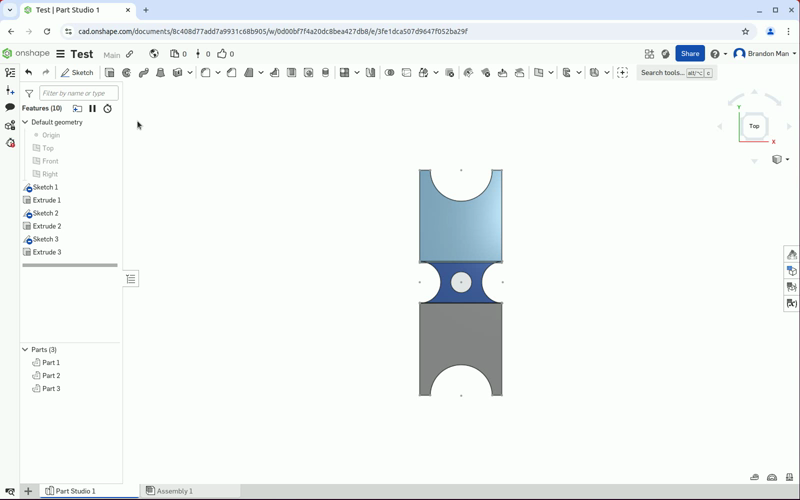
key(shift+7)
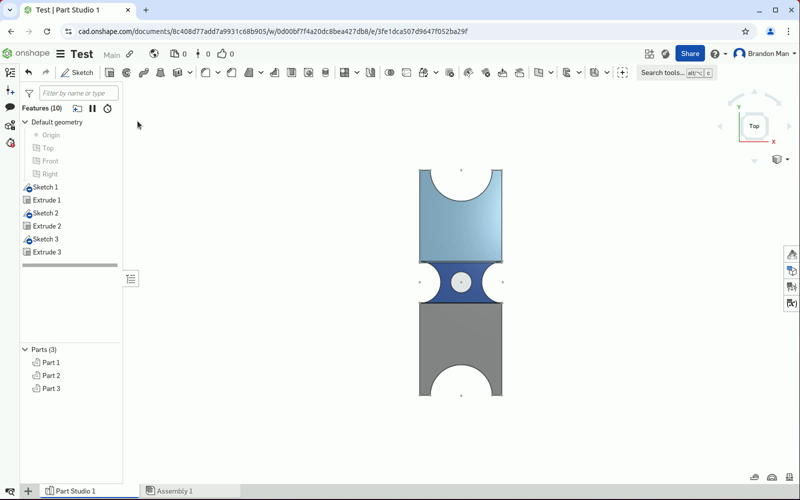
key(up, 3)
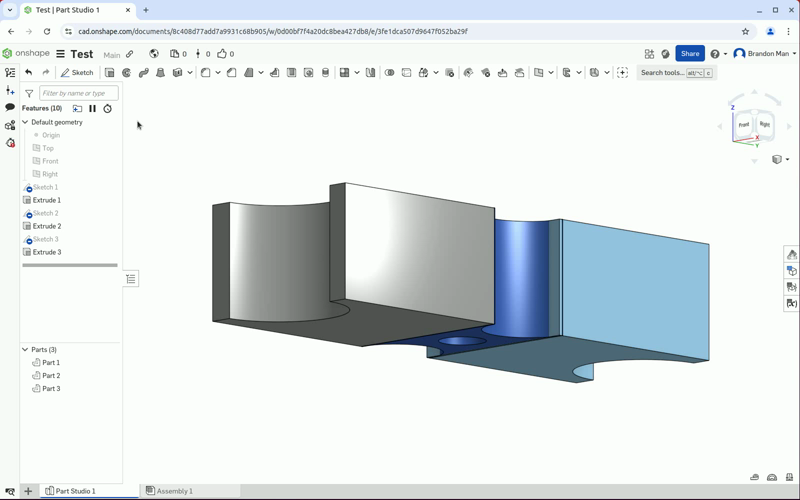
key(left, 3)
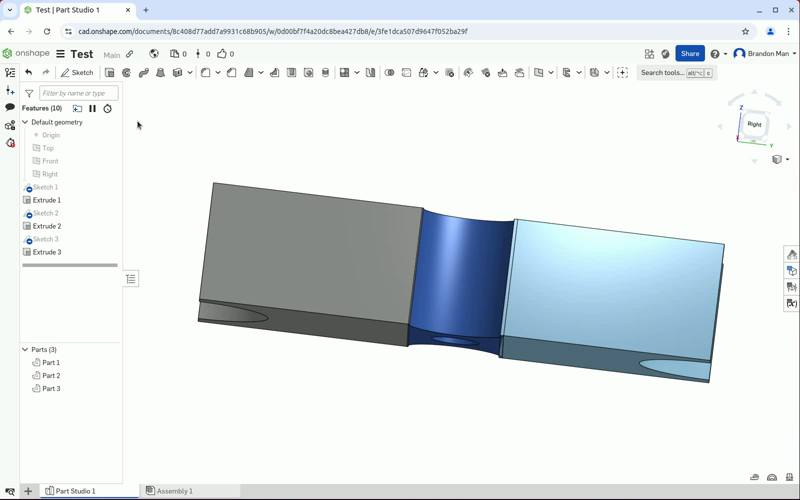
key(right, 3)
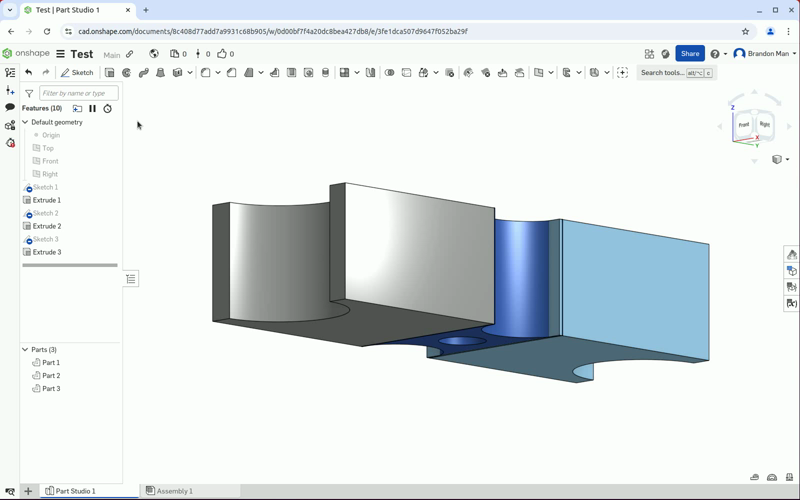
key(down, 3)
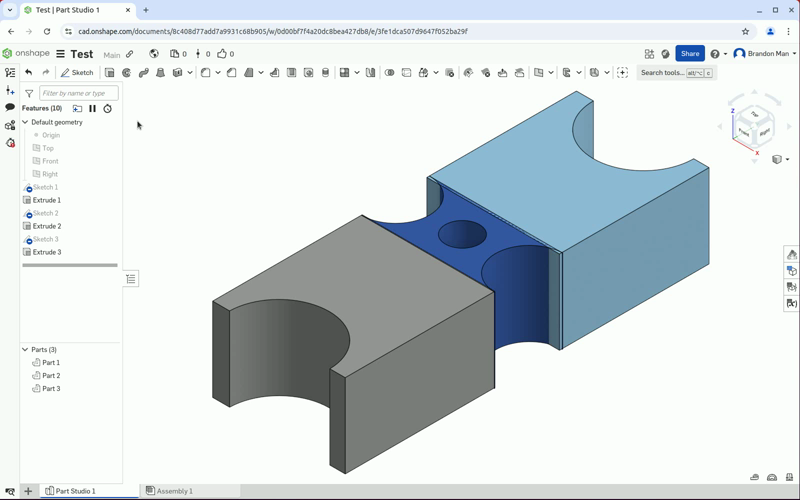
mouse_move(73, 189)
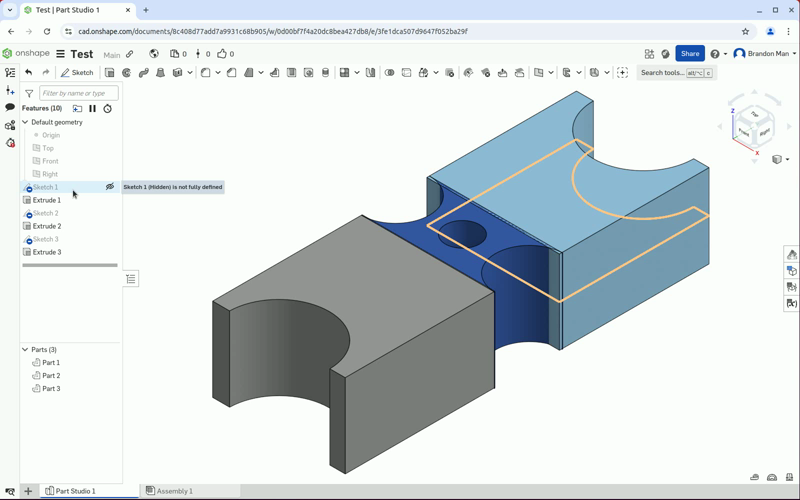
click(73, 189)